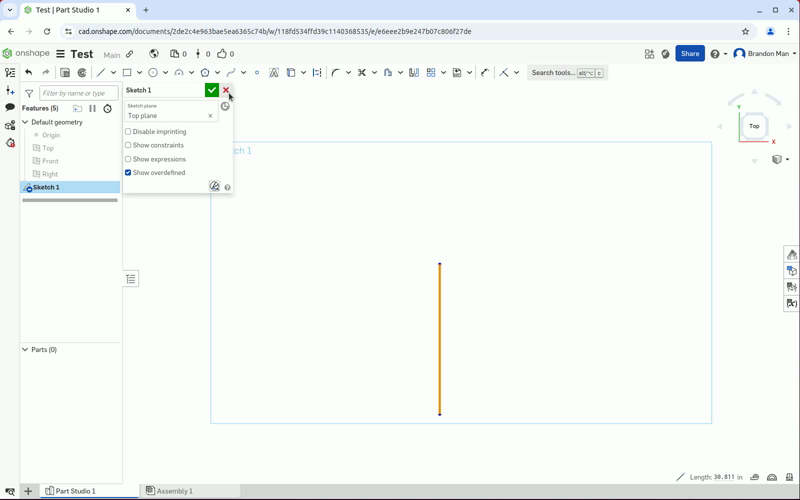
key(shift+h)
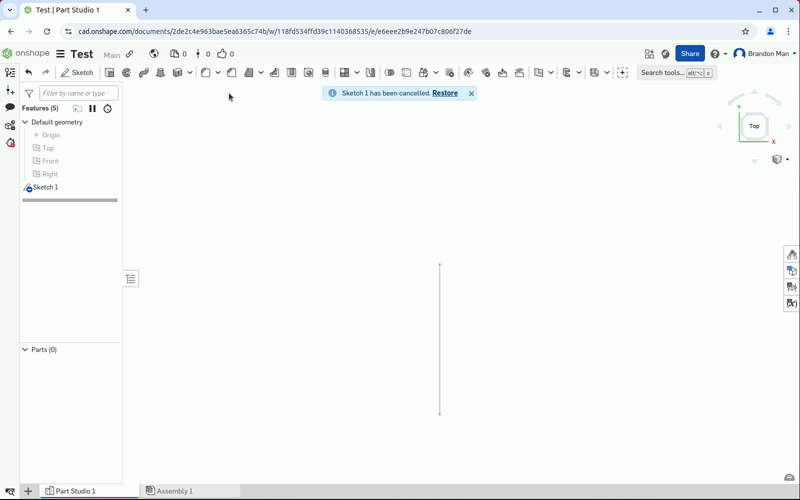
key(shift+s)
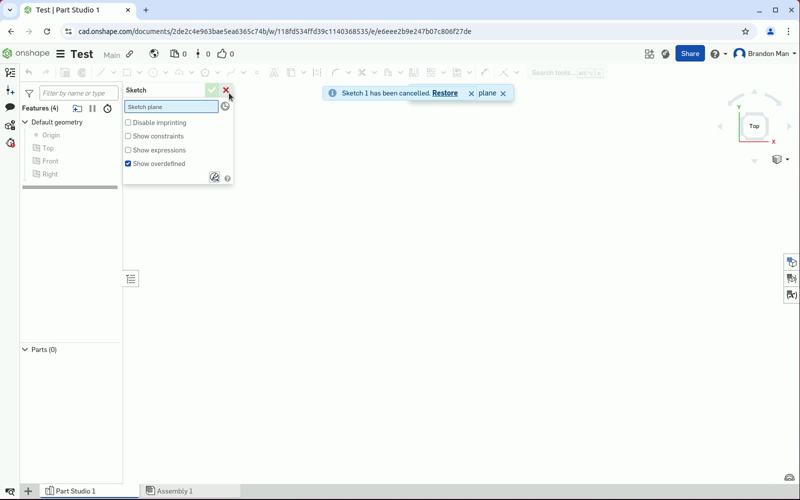
mouse_move(73, 150)
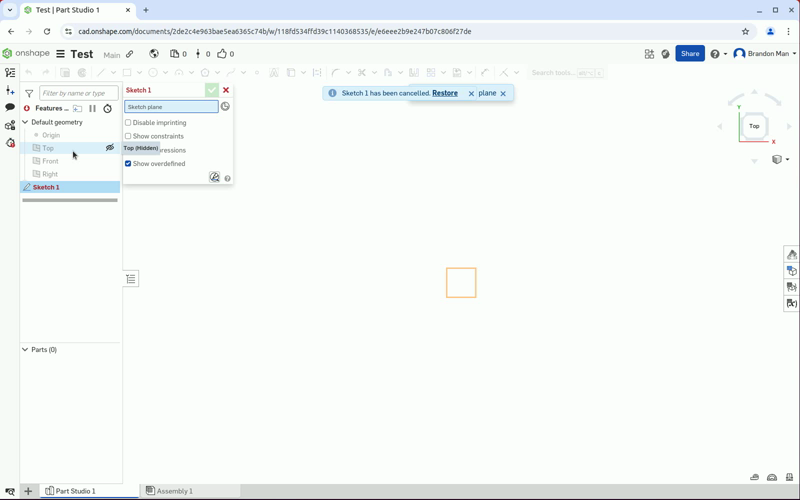
click(73, 150)
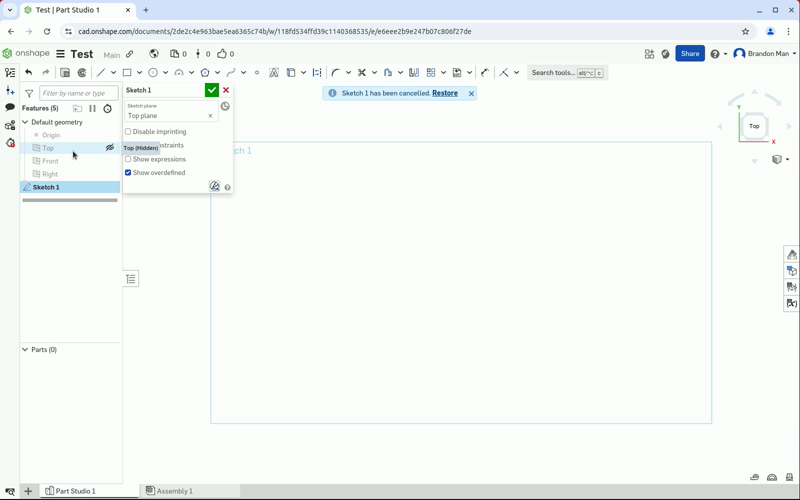
mouse_move(73, 352)
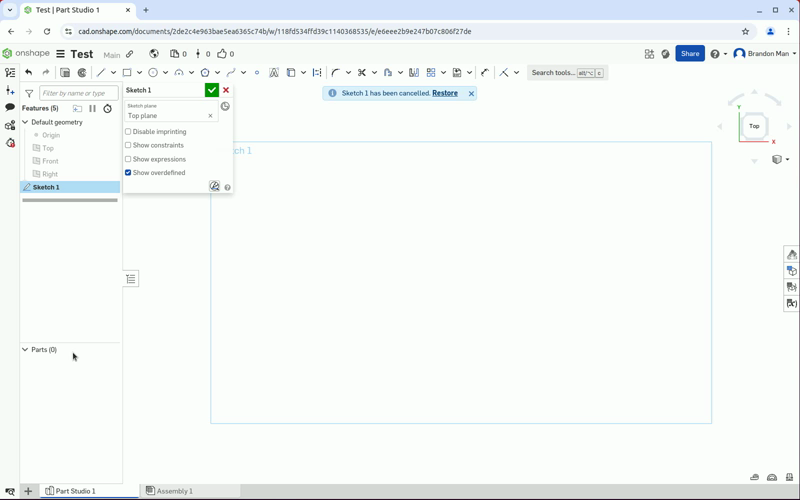
key(y)
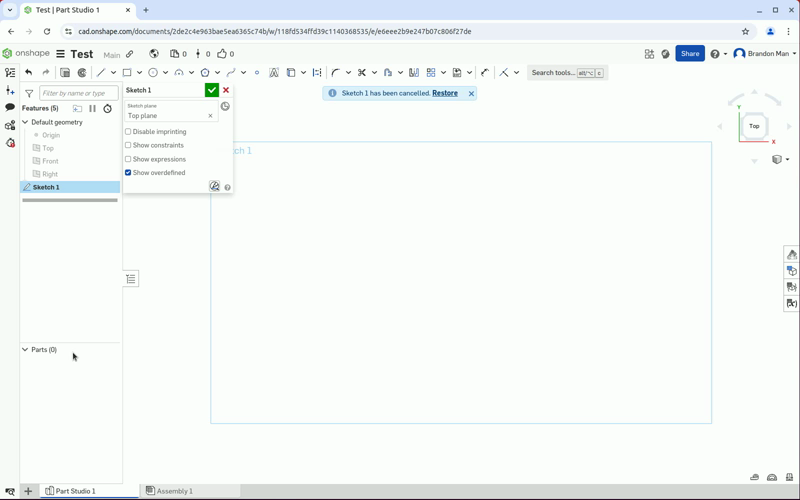
key(l)
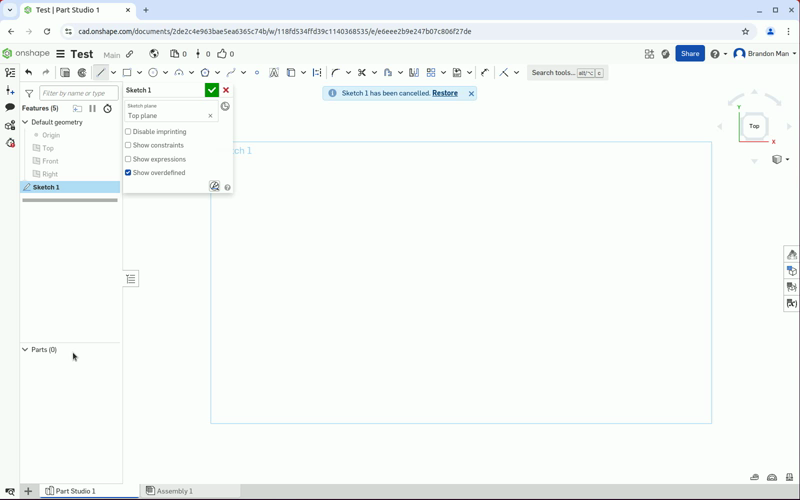
key_down(shift)
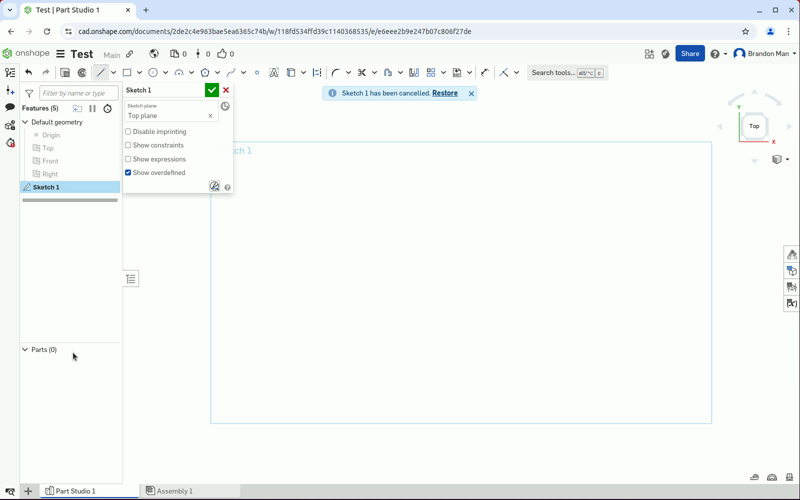
mouse_move(348, 282)
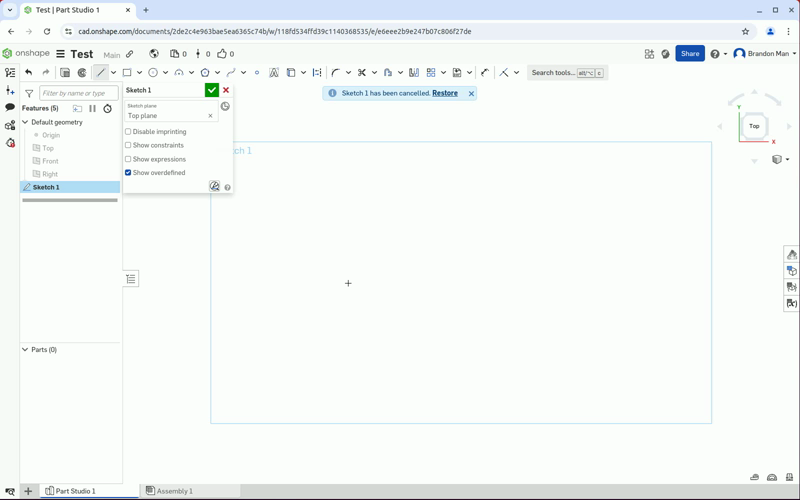
click(348, 282)
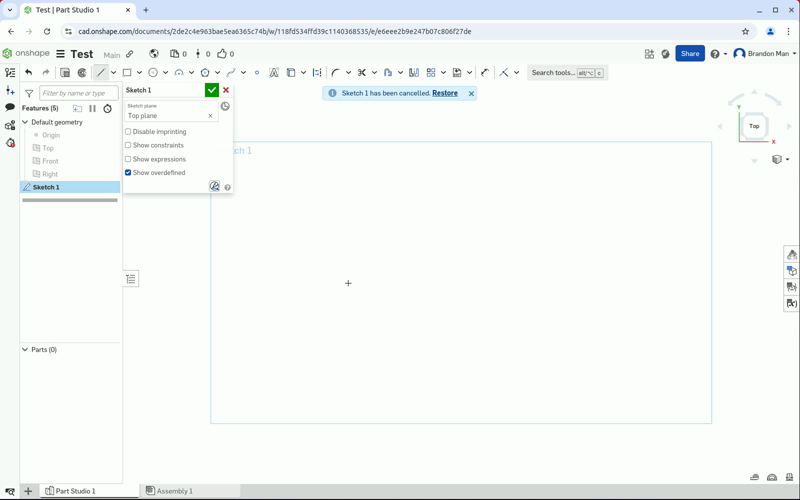
key_up(shift)
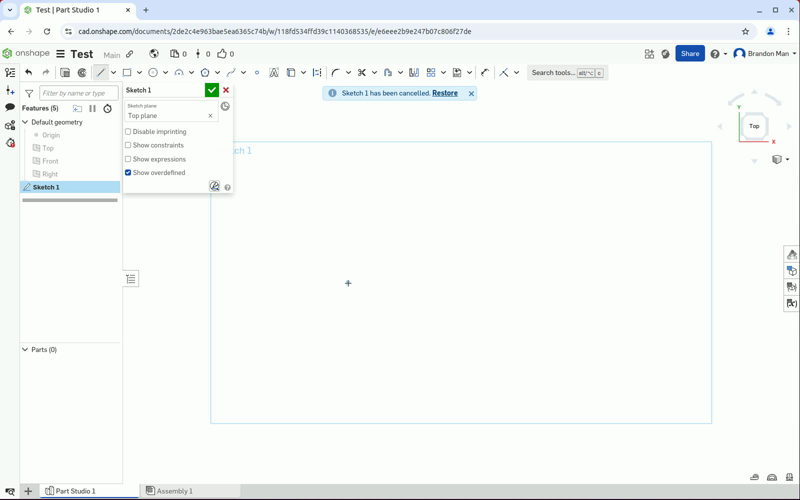
key_down(shift)
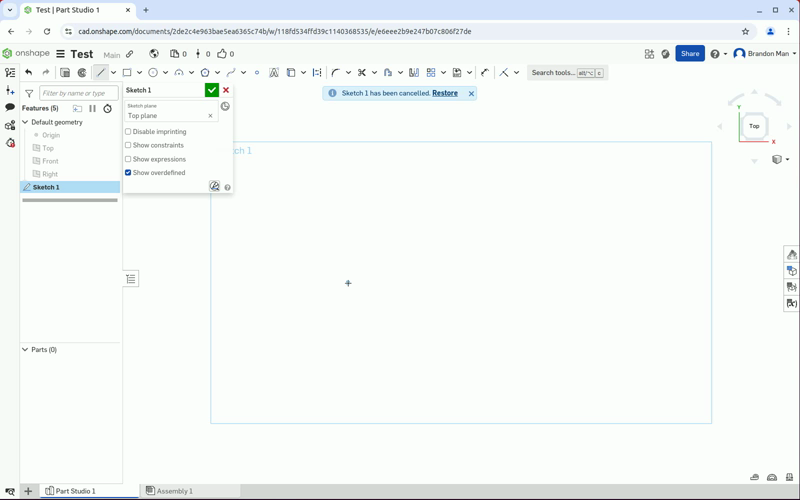
mouse_move(423, 282)
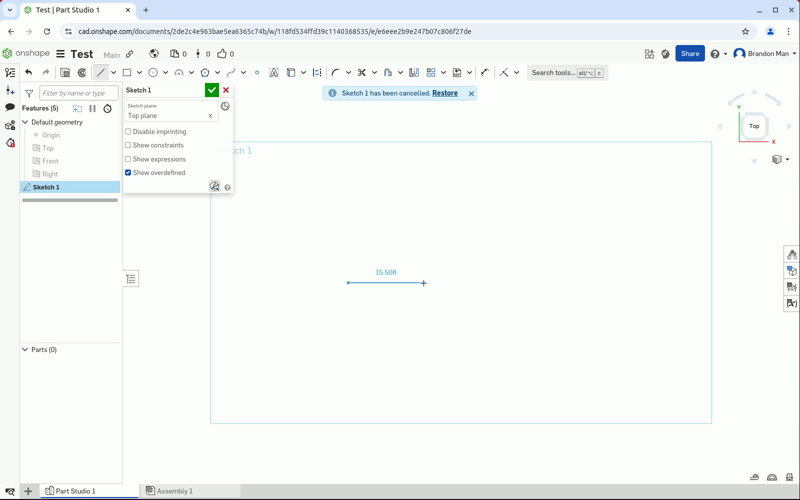
click(423, 282)
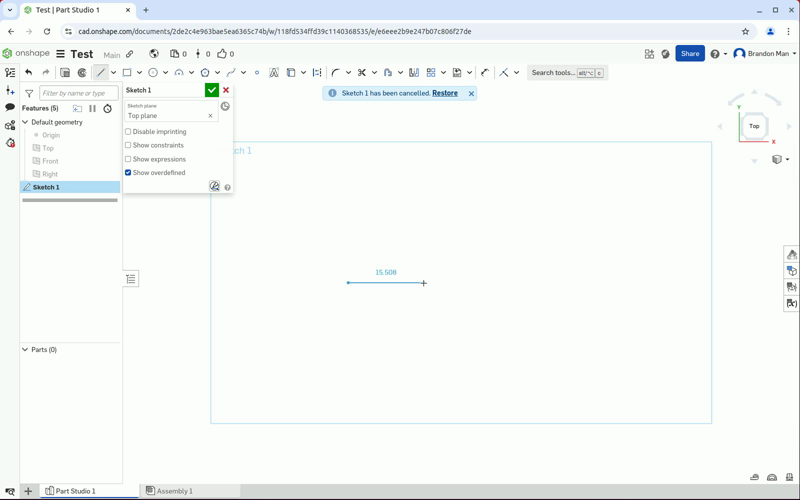
key_up(shift)
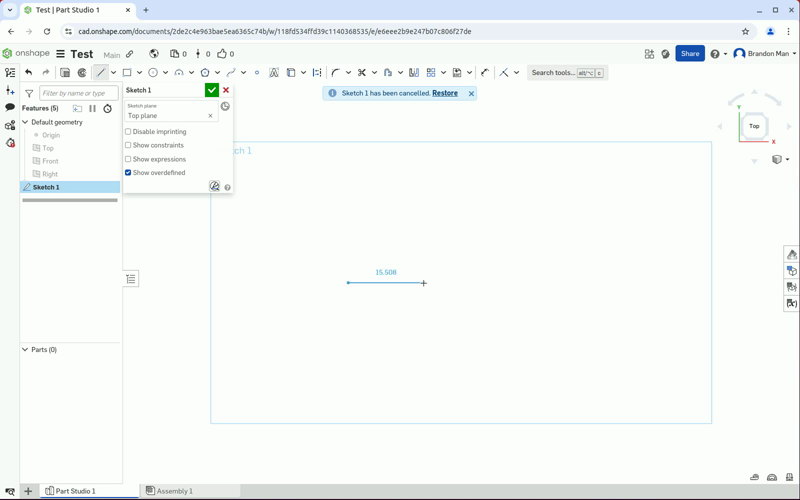
key_down(shift)
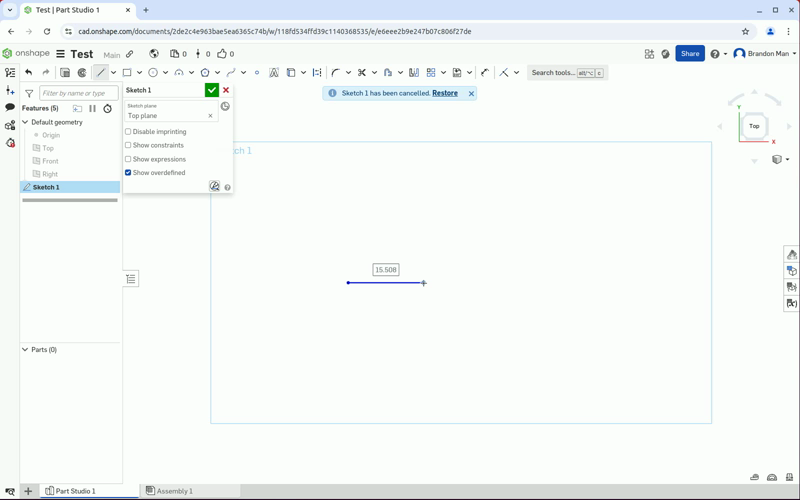
mouse_move(453, 282)
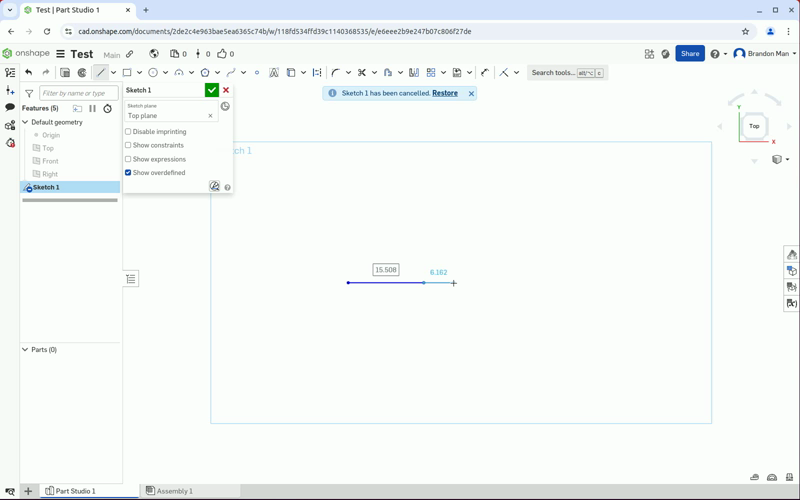
mouse_move(423, 244)
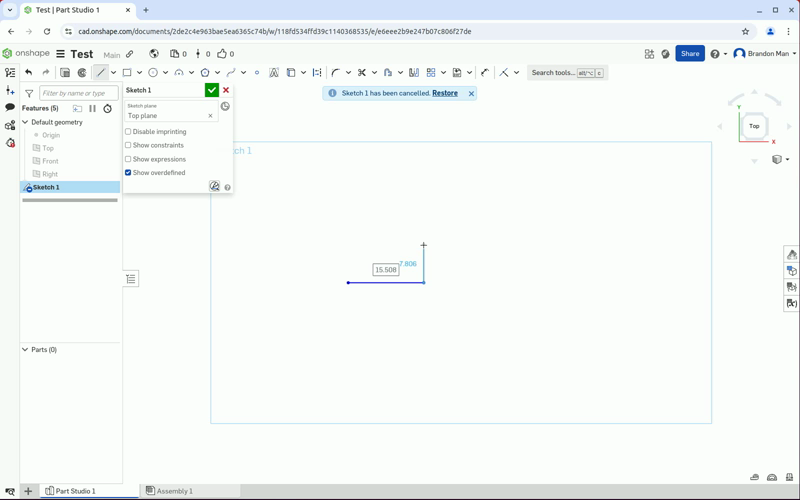
click(423, 244)
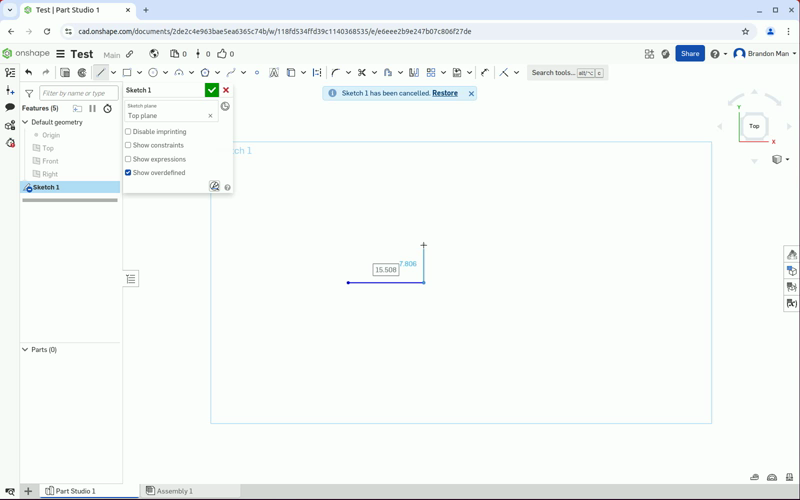
key_up(shift)
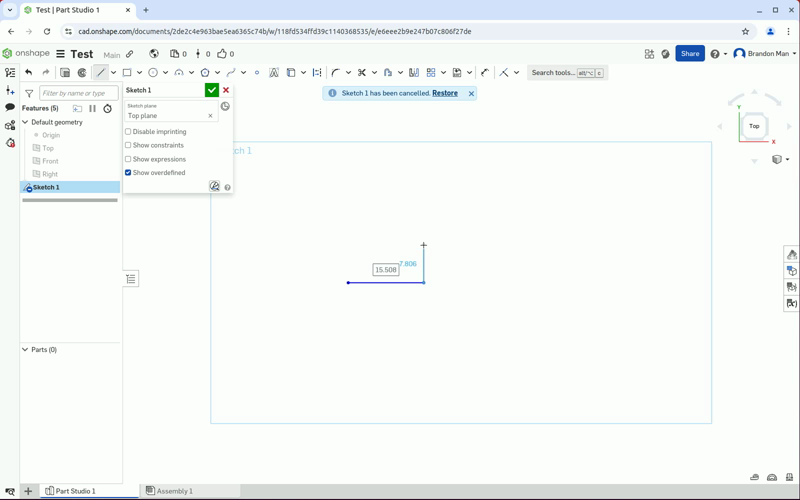
key_down(shift)
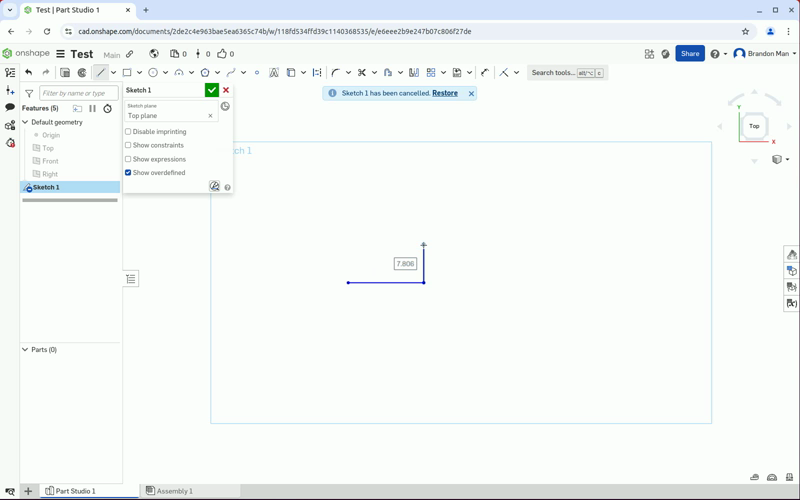
mouse_move(348, 244)
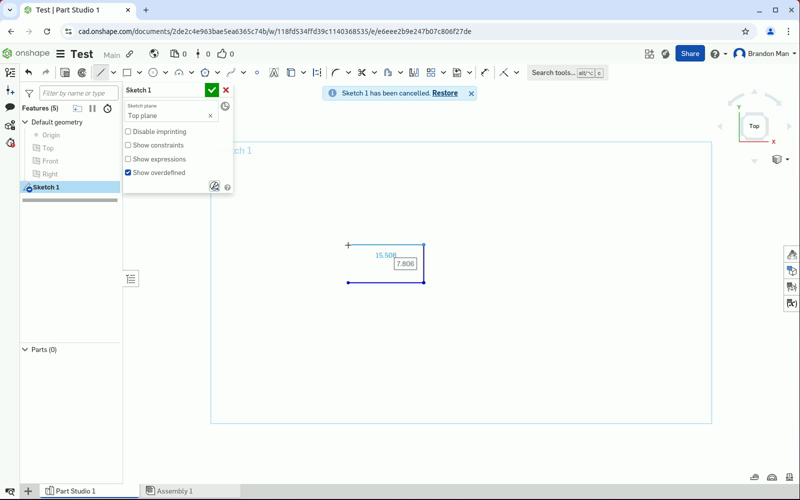
click(348, 244)
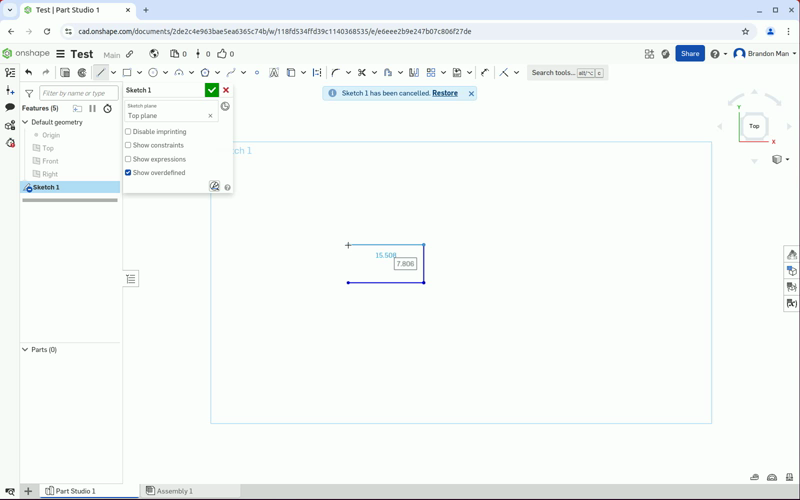
key_up(shift)
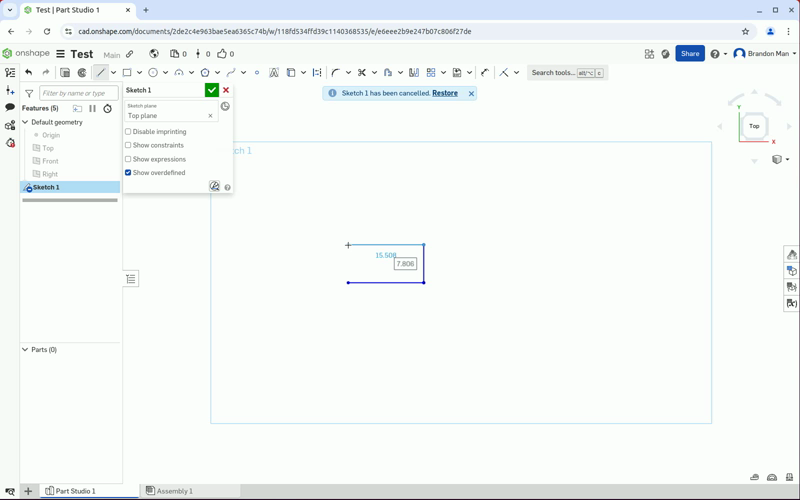
mouse_move(378, 244)
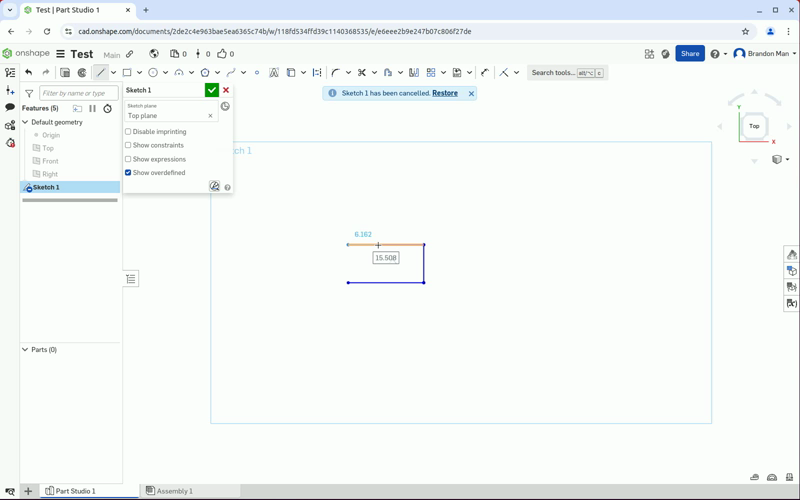
key_down(shift)
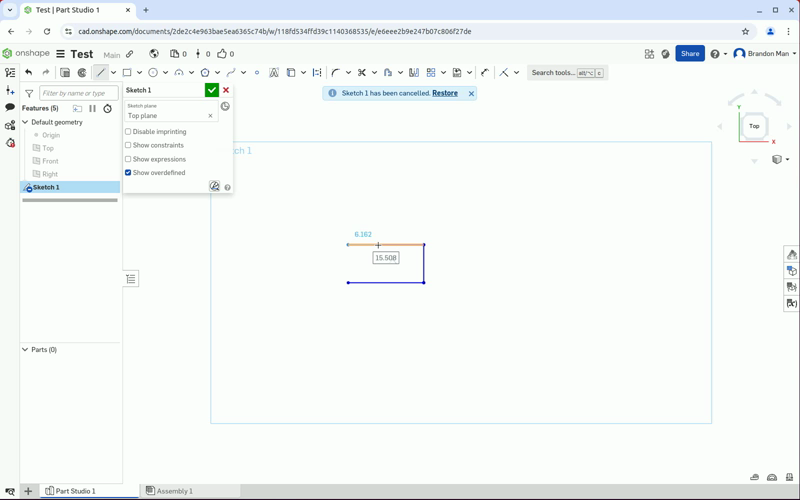
mouse_move(348, 282)
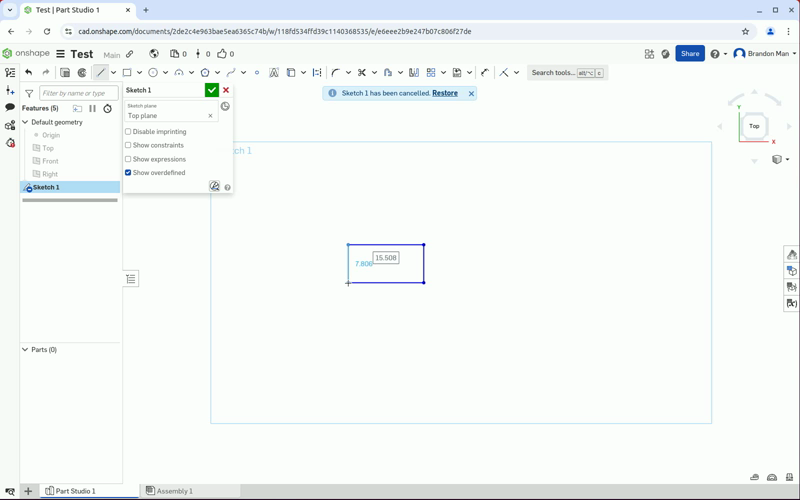
key_up(shift)
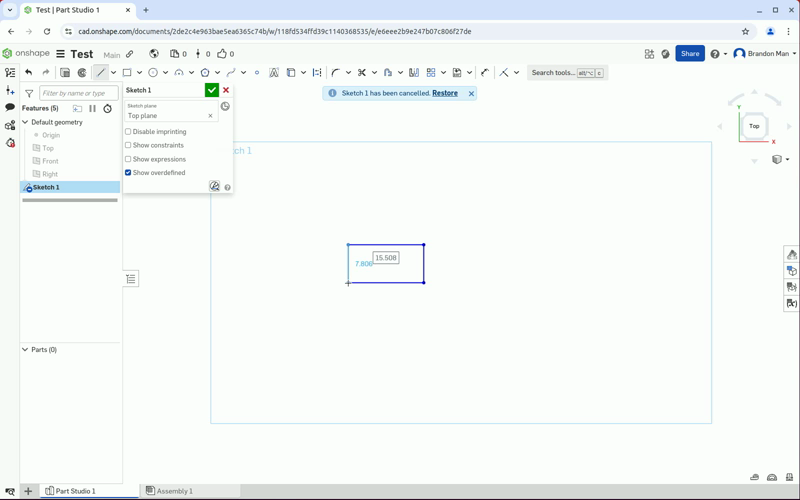
click(348, 282)
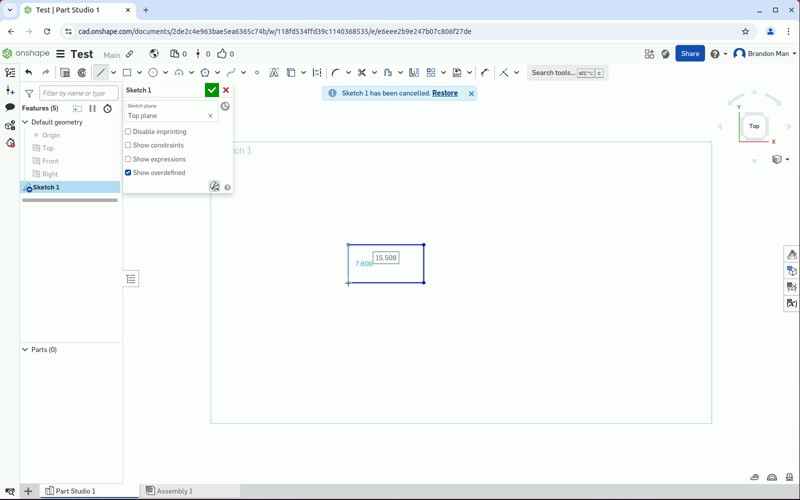
key(esc)
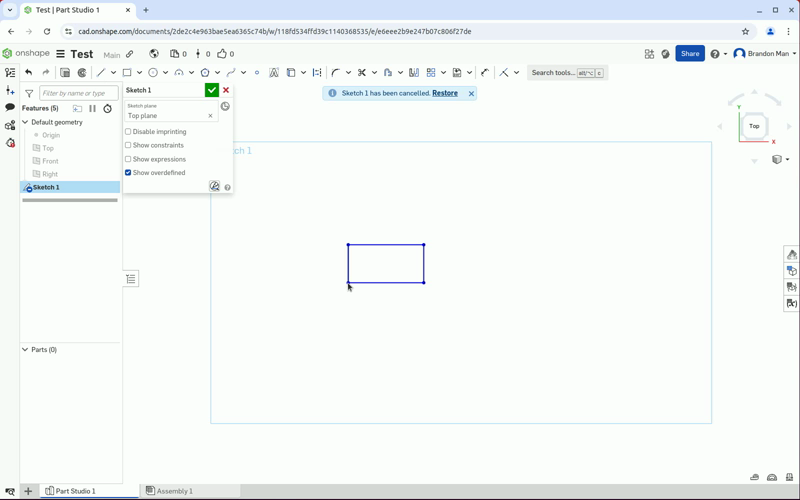
mouse_move(359, 262)
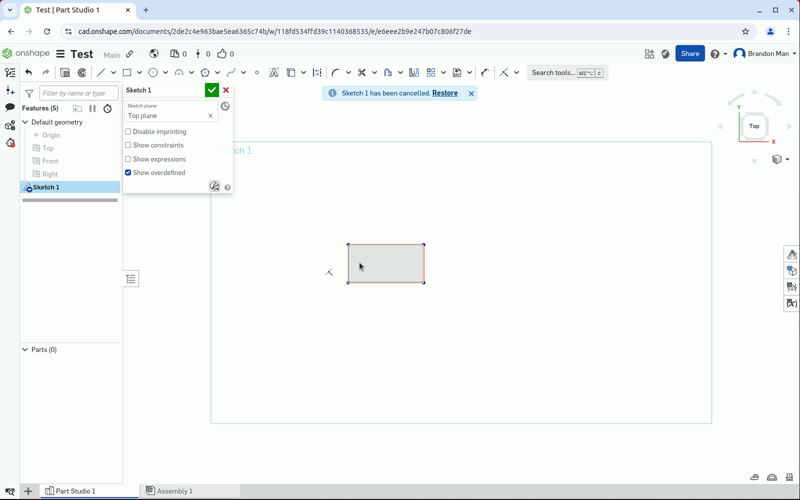
click(359, 262)
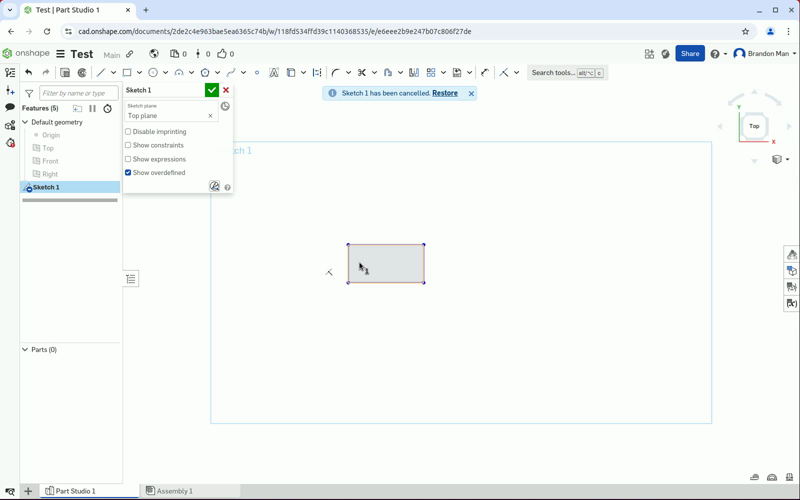
mouse_move(73, 352)
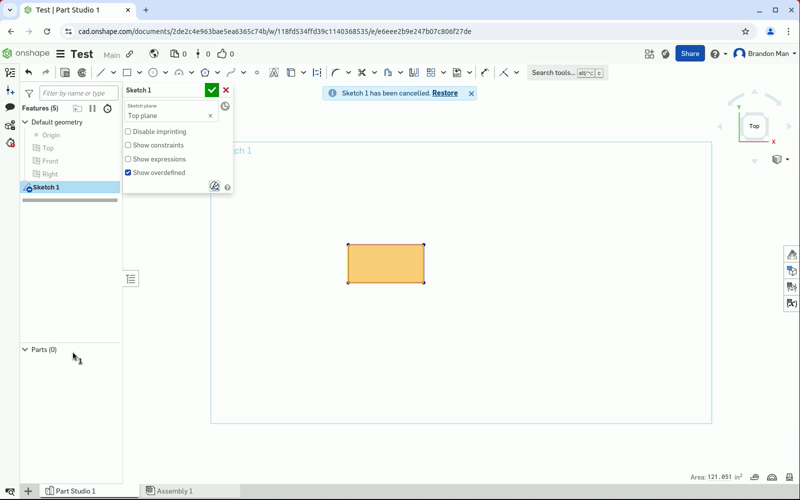
key(shift+y)
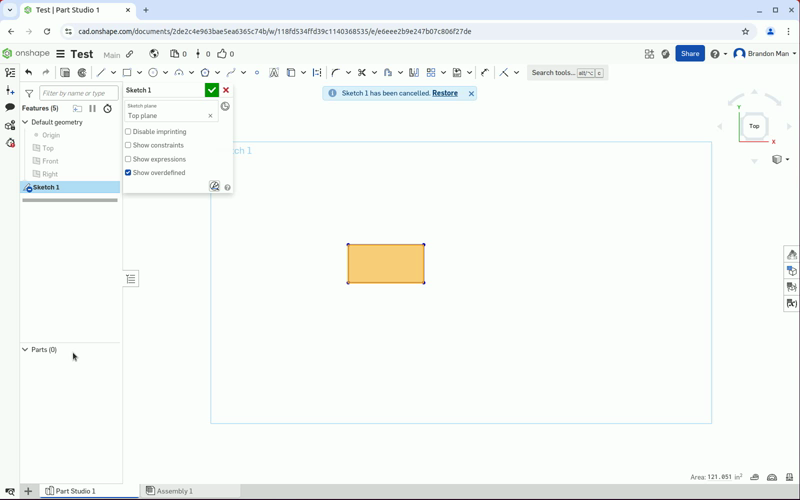
key(shift+e)
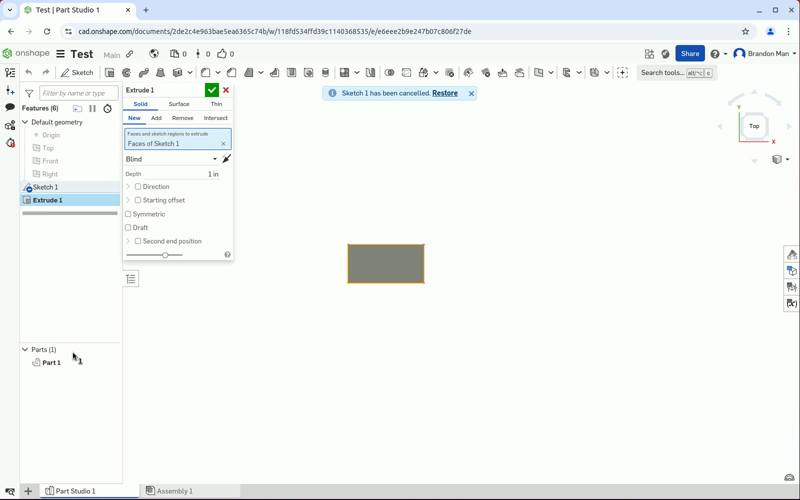
mouse_move(143, 106)
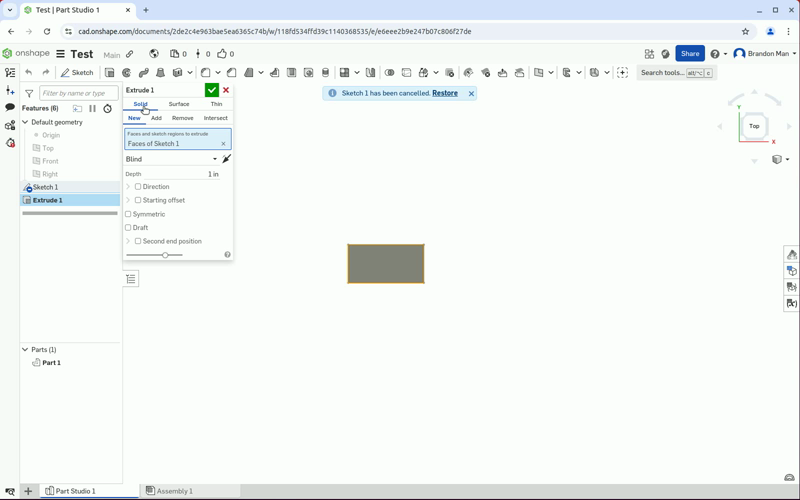
click(143, 106)
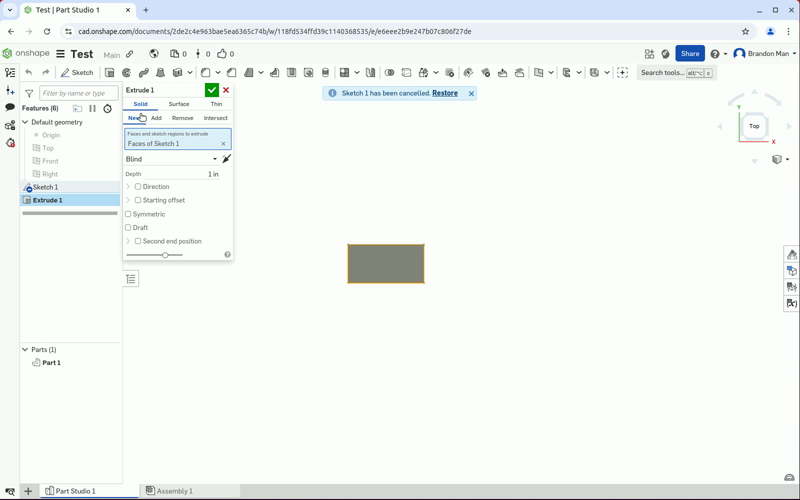
mouse_move(137, 120)
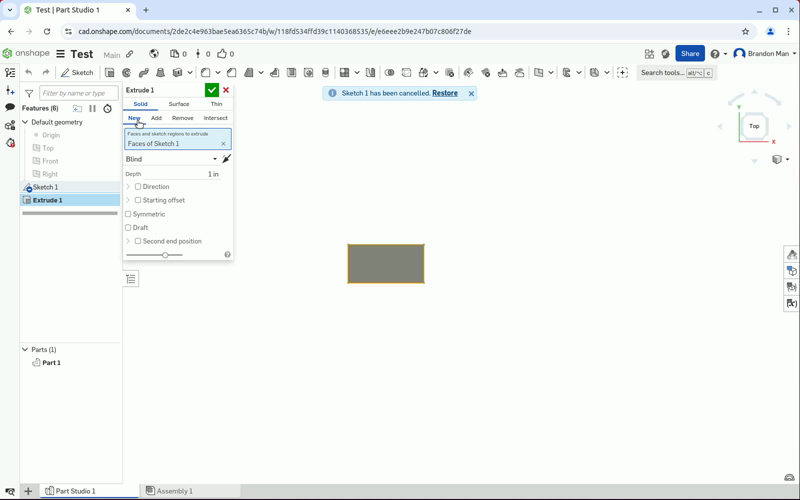
click(137, 120)
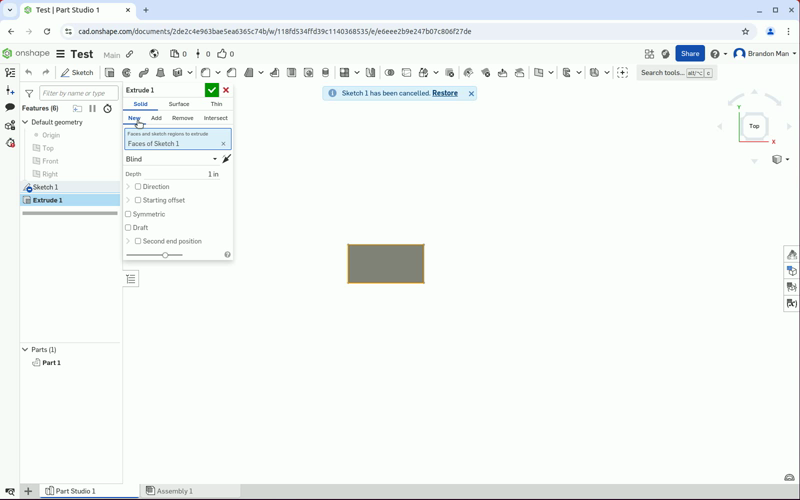
key(tab, 4)
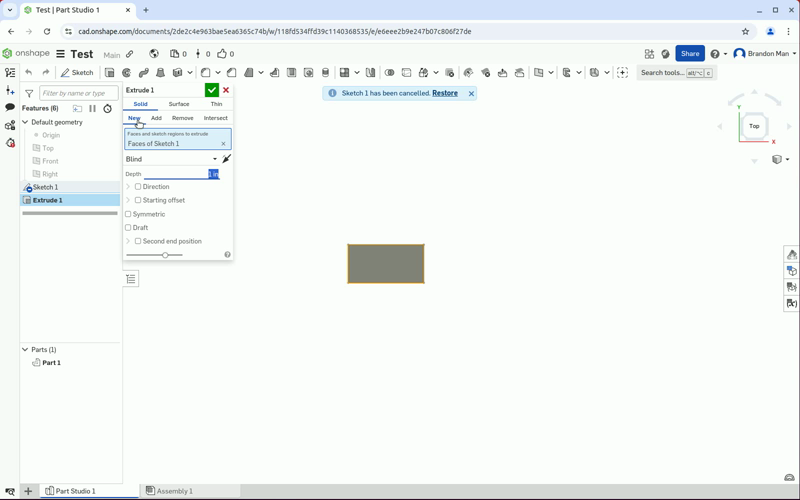
text(1.444)
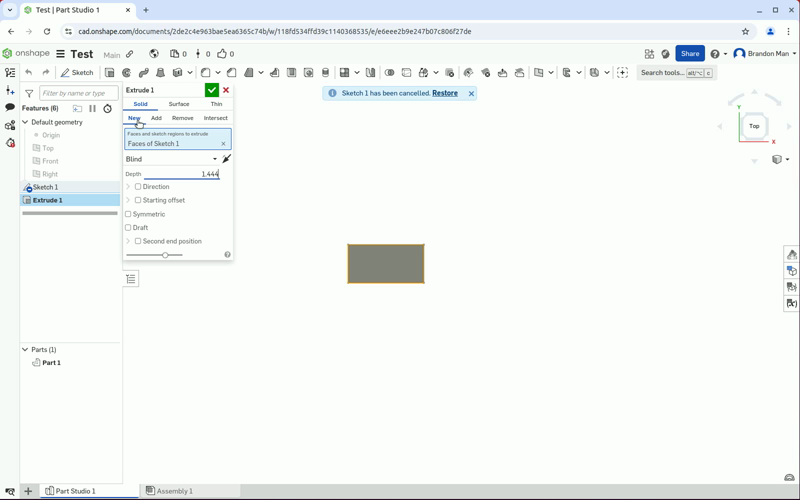
key(enter)
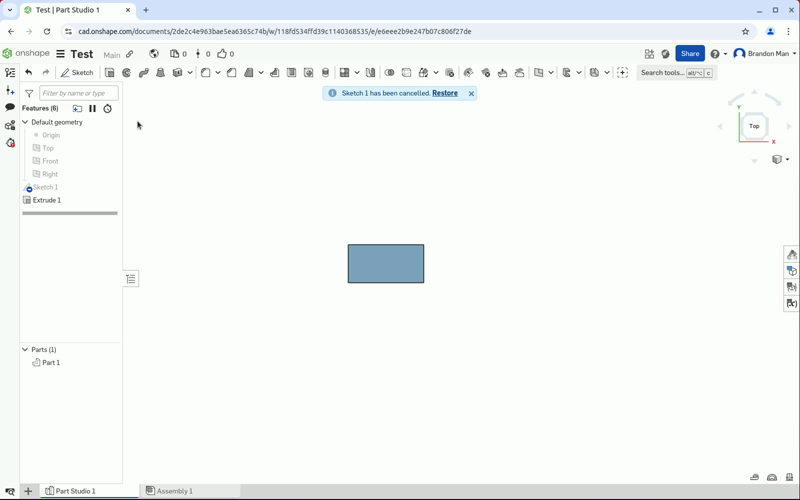
key(shift+h)
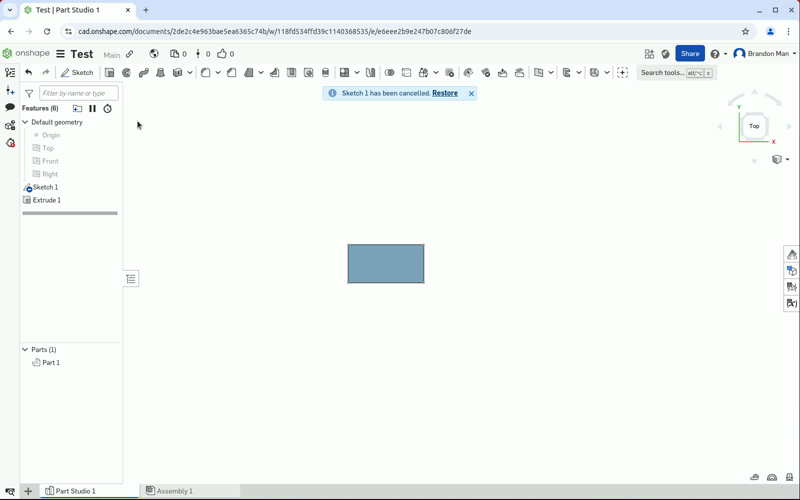
key(shift+h)
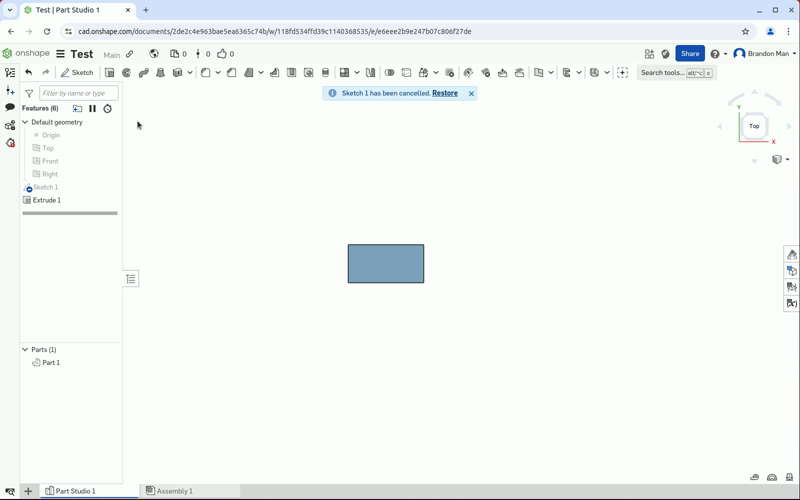
mouse_move(73, 189)
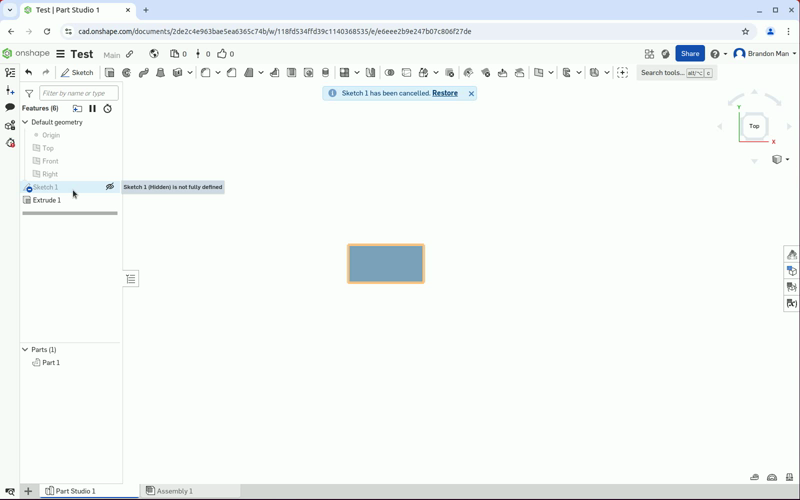
click(73, 189)
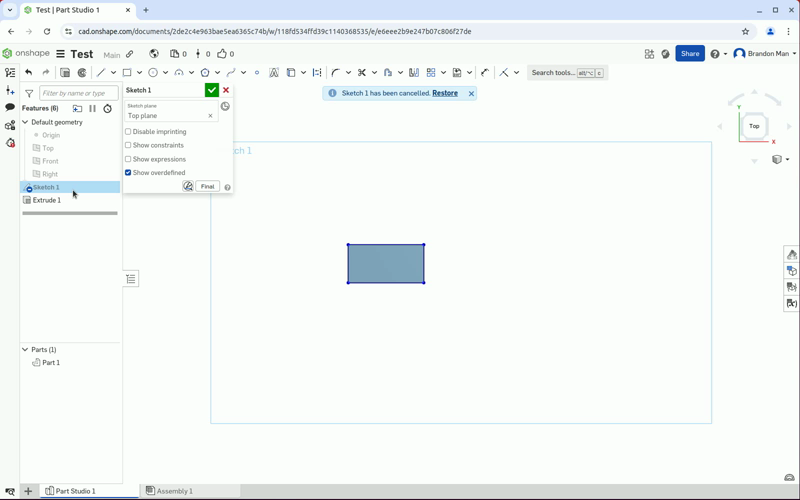
mouse_move(229, 92)
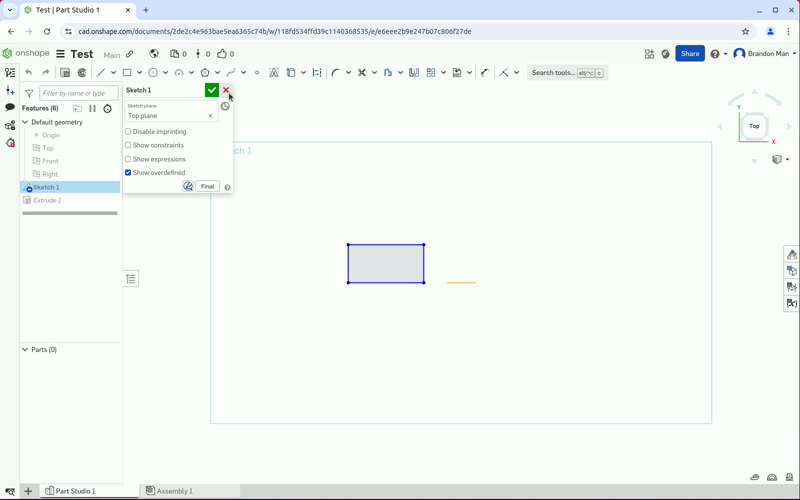
click(229, 92)
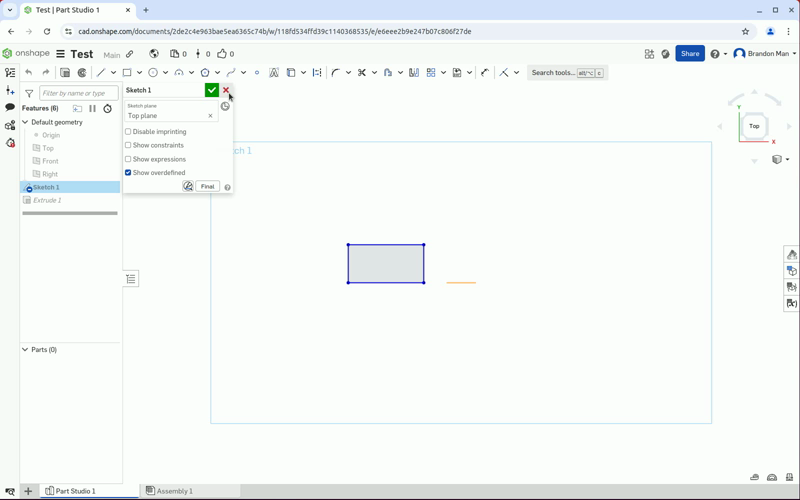
key(shift+s)
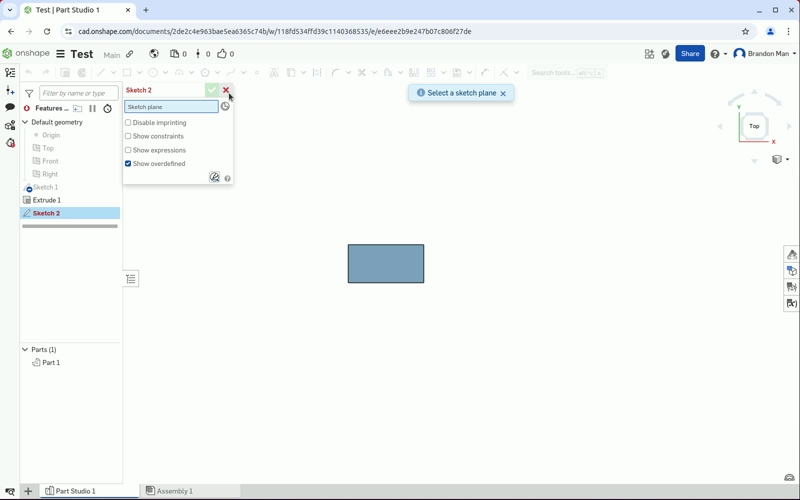
mouse_move(73, 150)
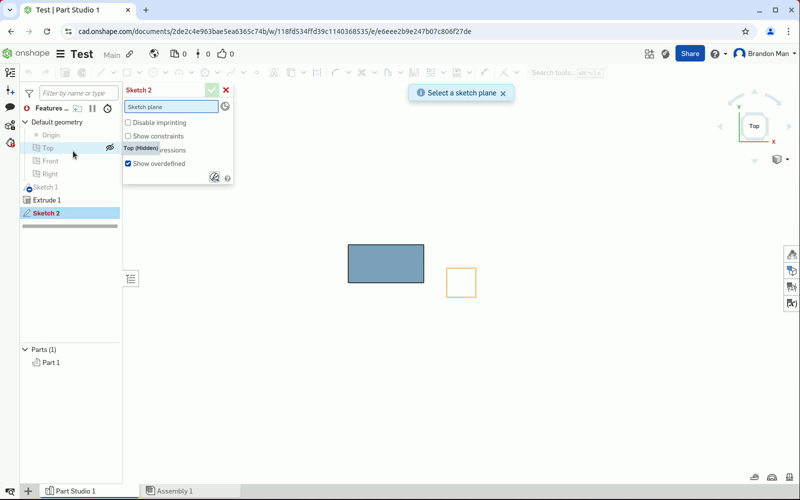
click(73, 150)
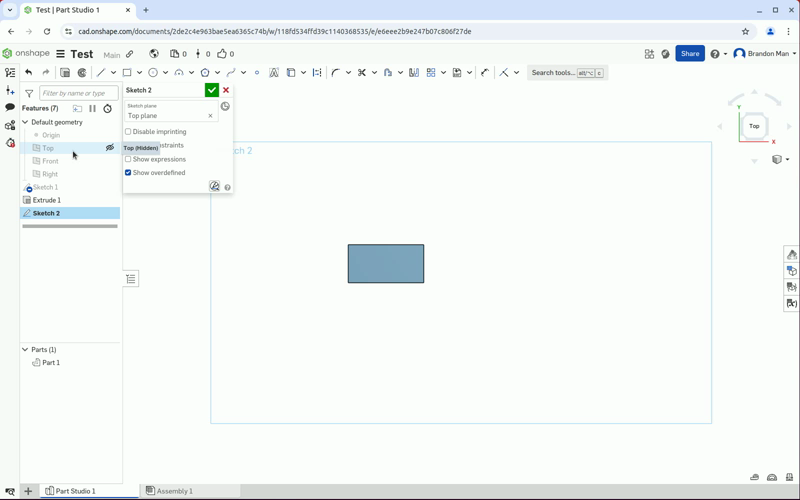
mouse_move(73, 352)
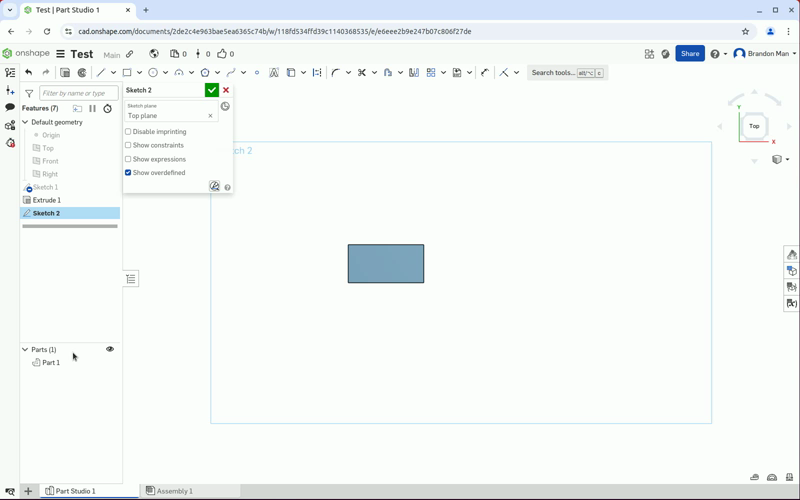
key(y)
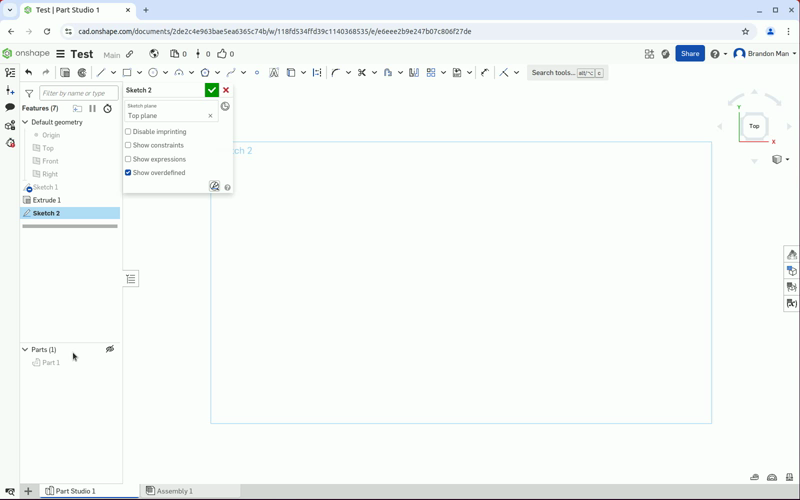
key(l)
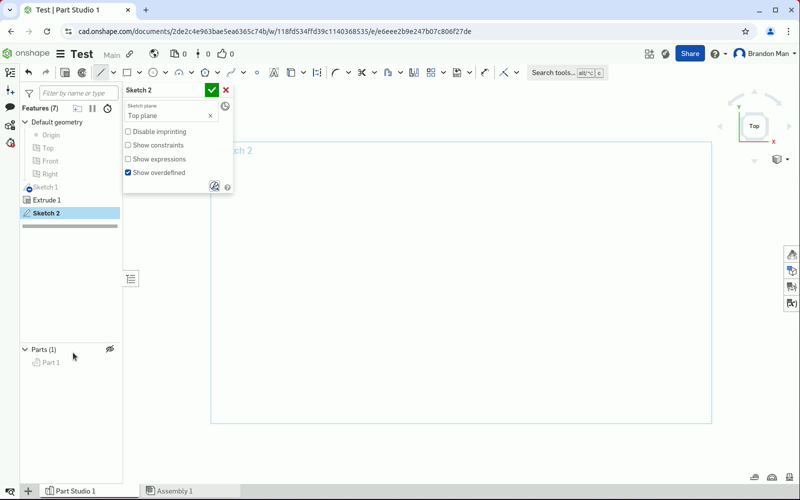
key_down(shift)
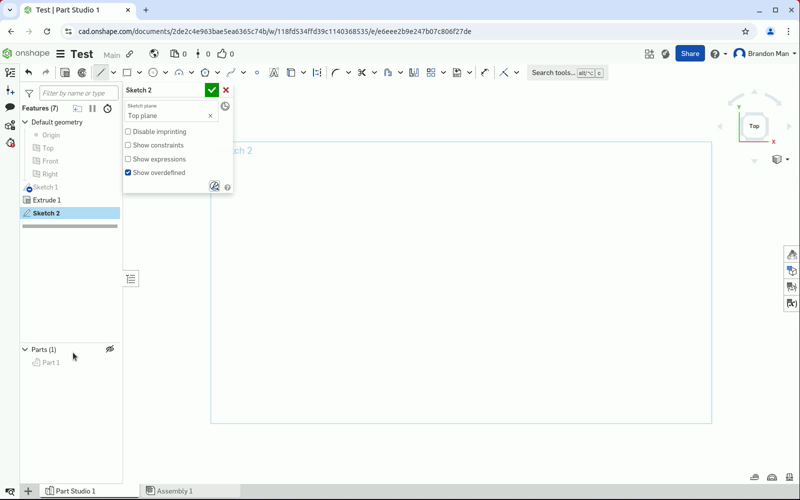
mouse_move(423, 282)
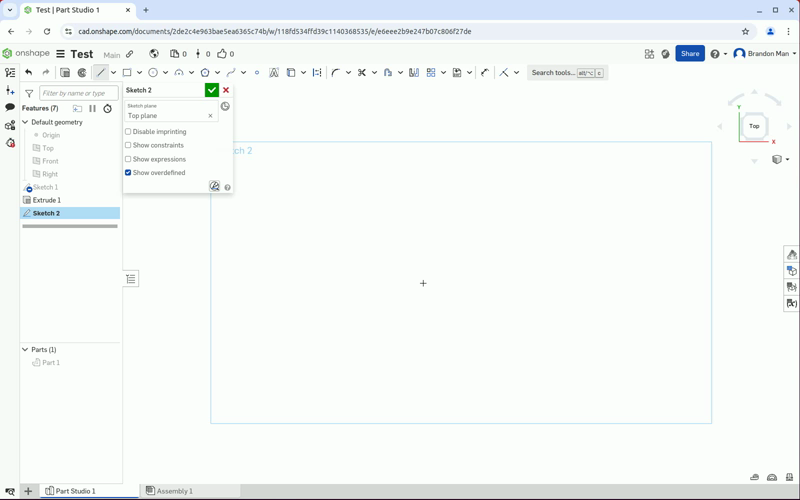
click(423, 282)
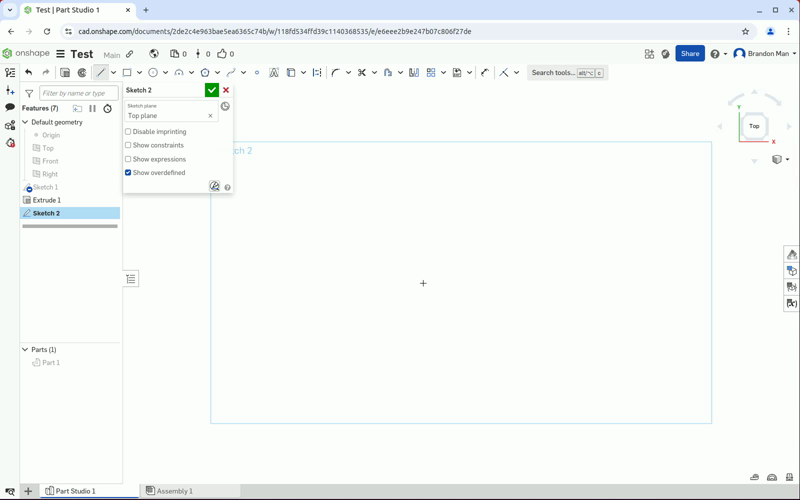
key_up(shift)
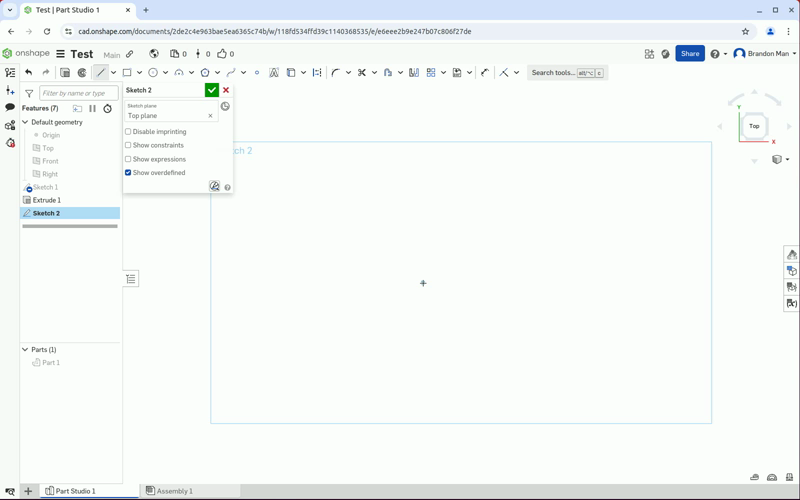
key_down(shift)
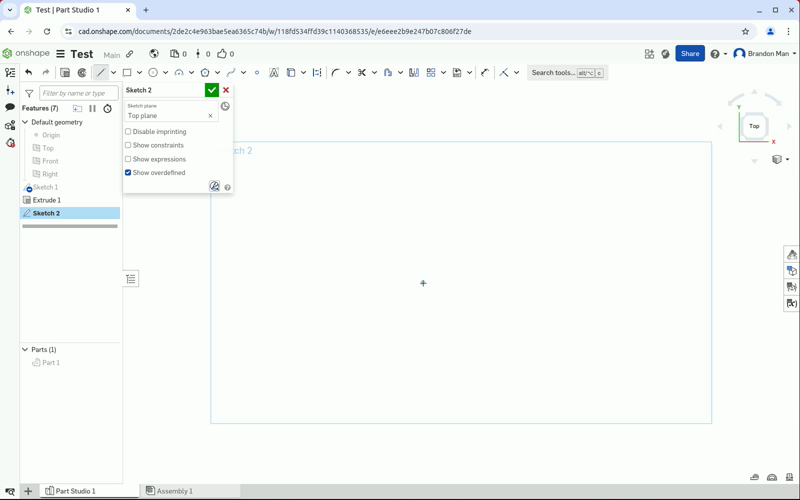
mouse_move(453, 282)
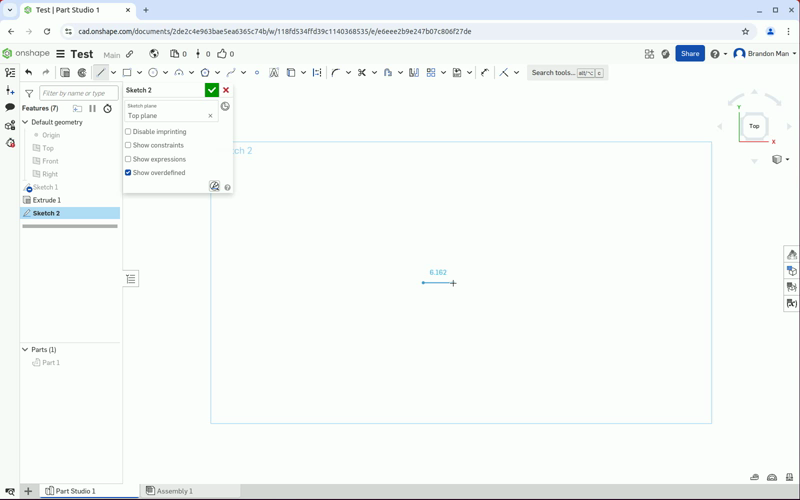
mouse_move(461, 282)
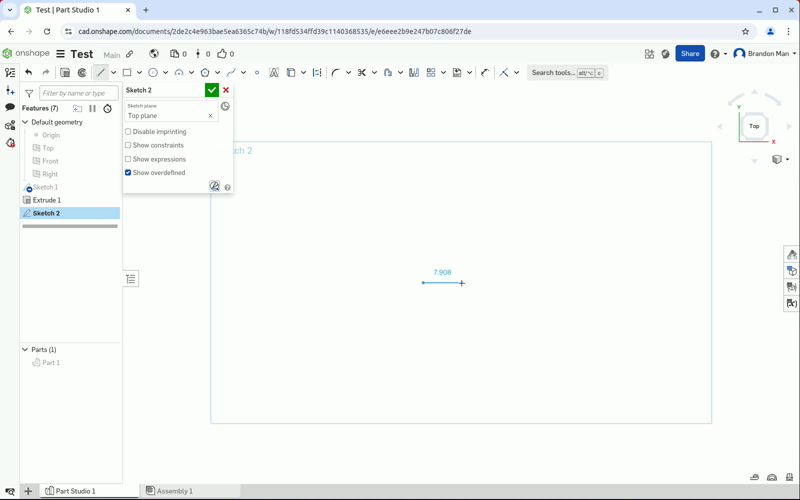
click(461, 282)
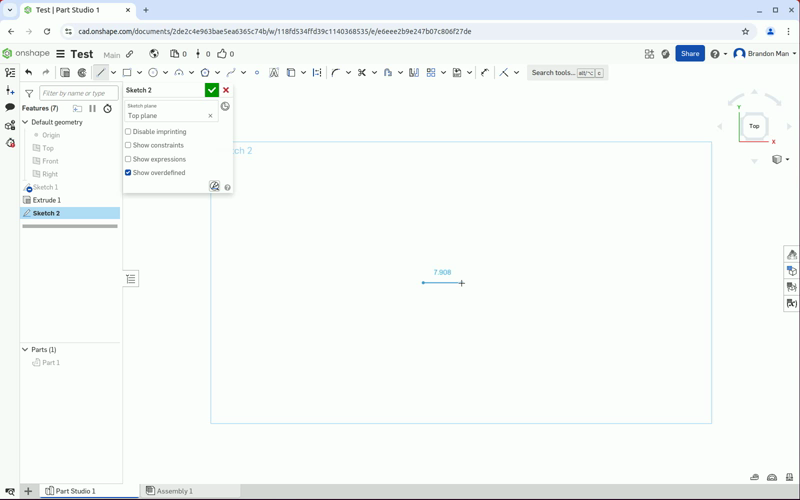
key_up(shift)
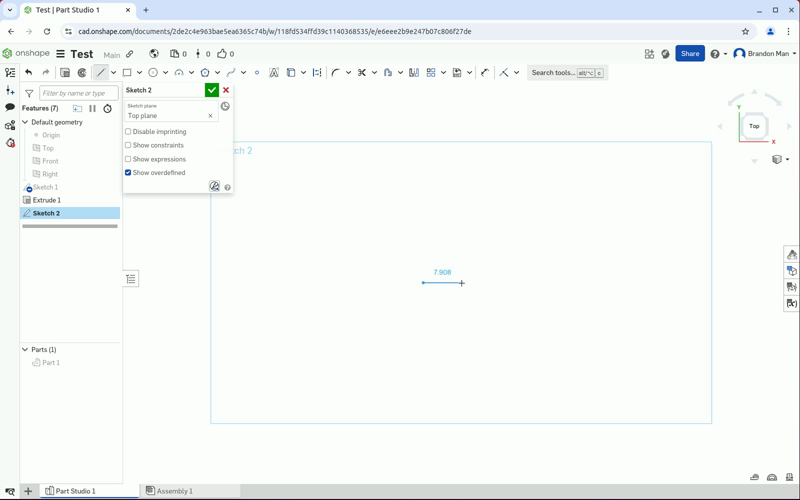
key_down(shift)
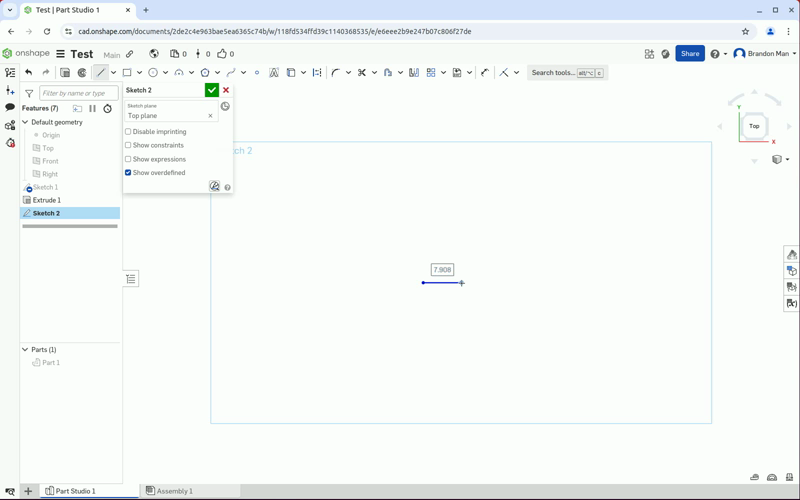
mouse_move(491, 282)
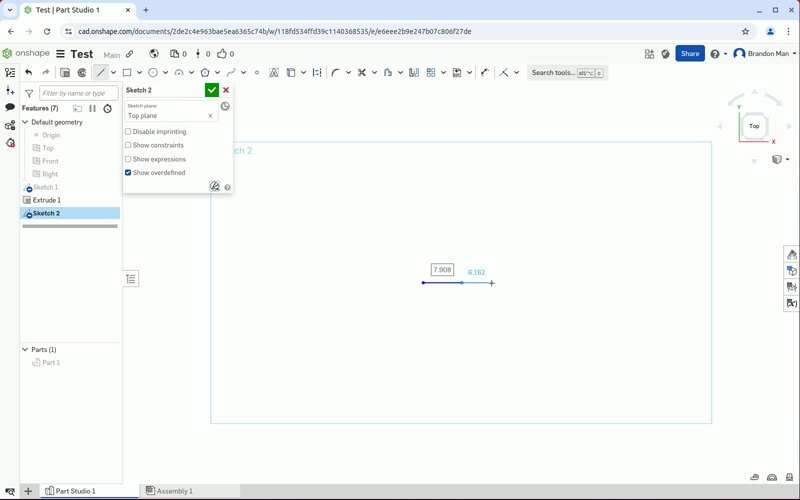
mouse_move(461, 244)
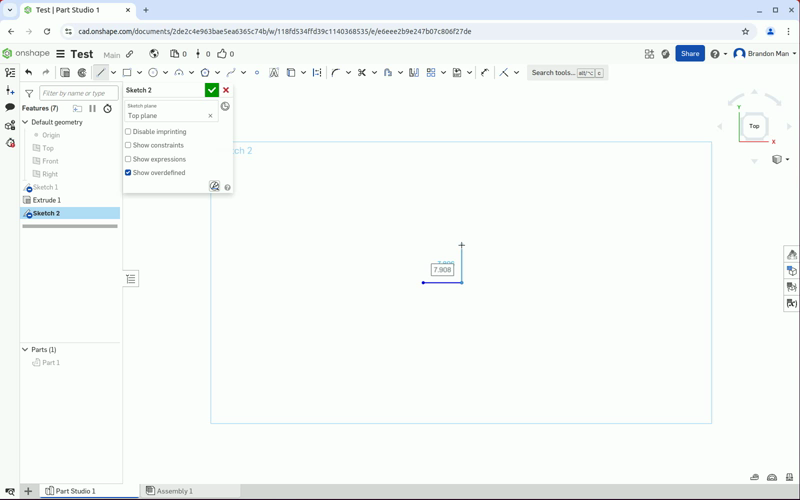
click(461, 244)
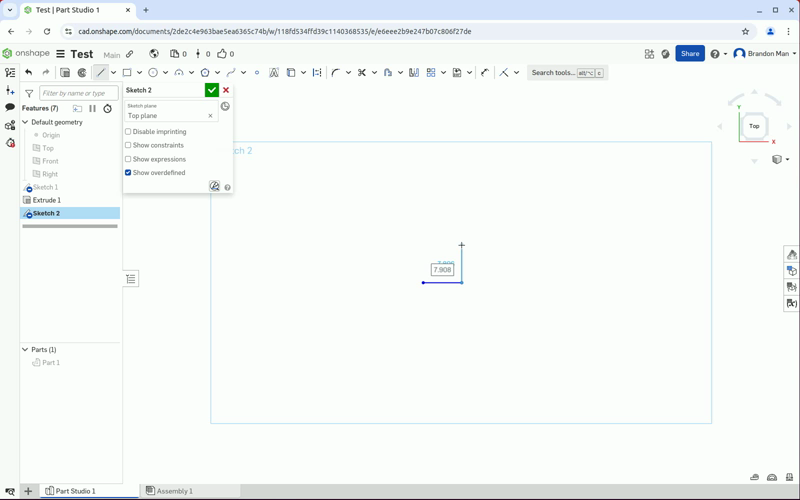
key_up(shift)
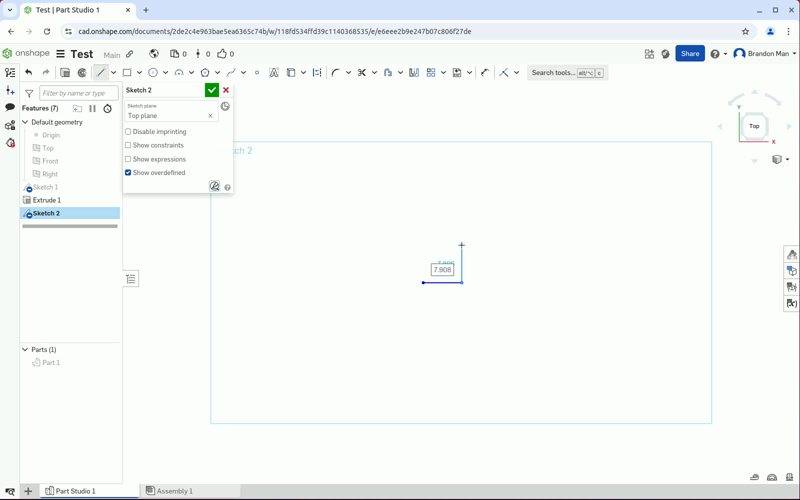
key_down(shift)
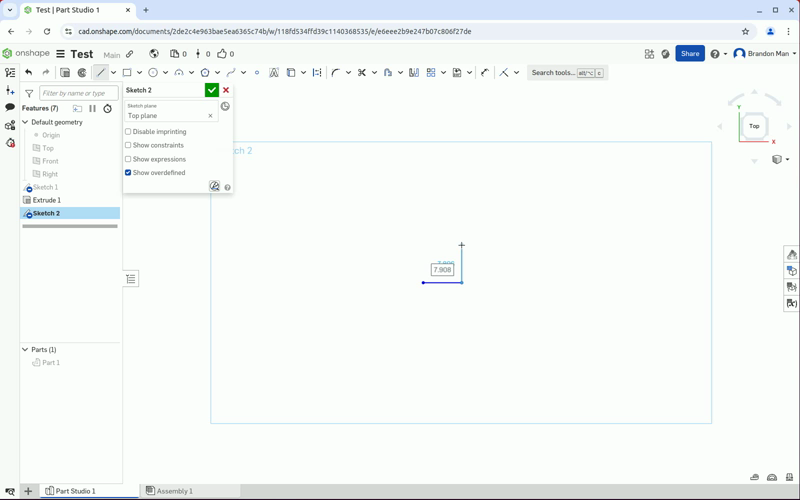
mouse_move(491, 244)
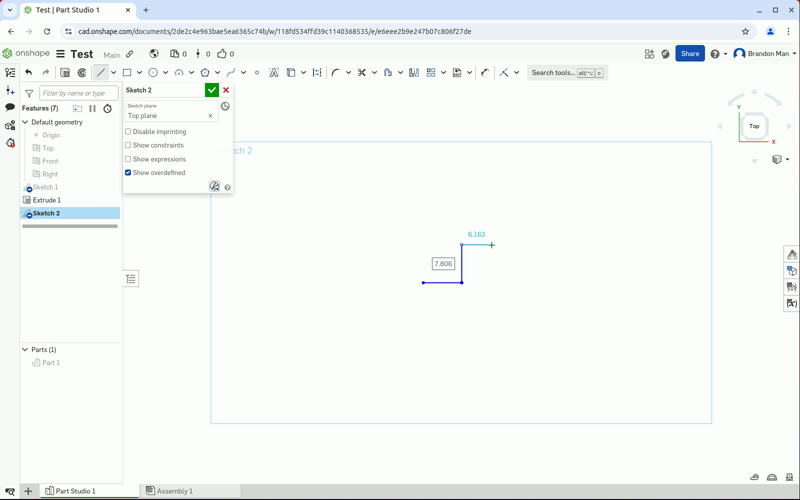
mouse_move(423, 244)
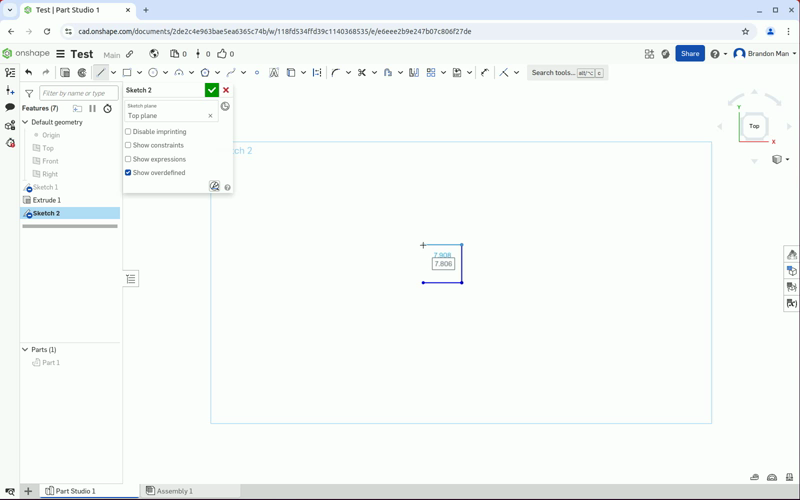
click(423, 244)
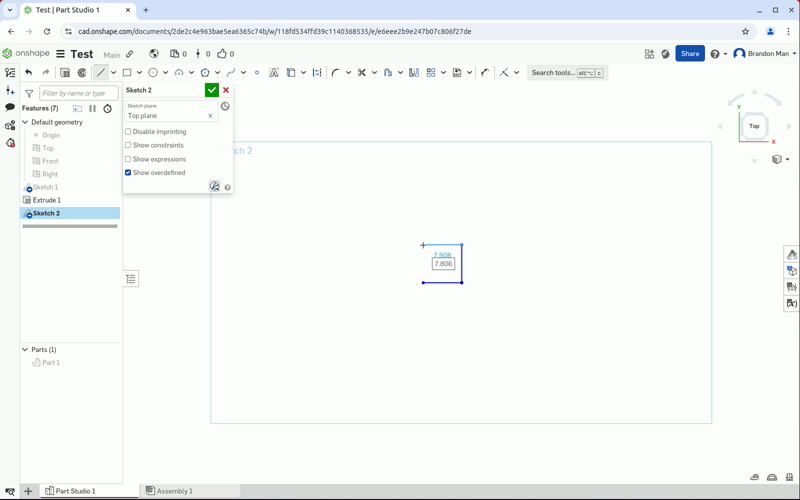
key_up(shift)
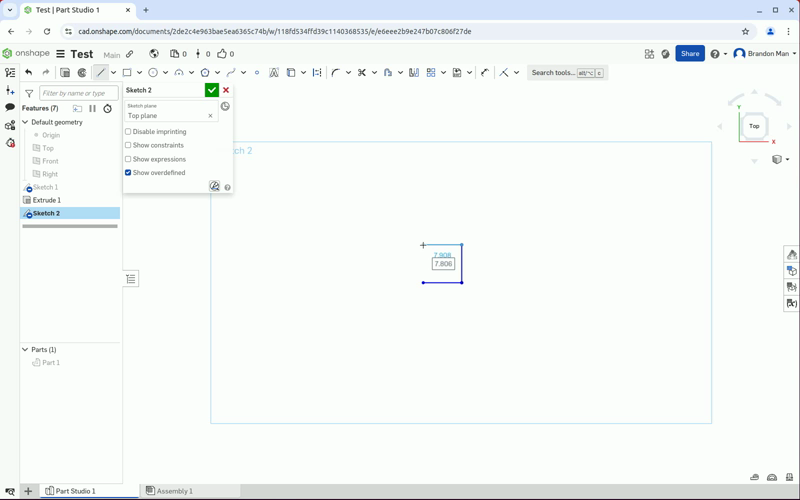
mouse_move(453, 244)
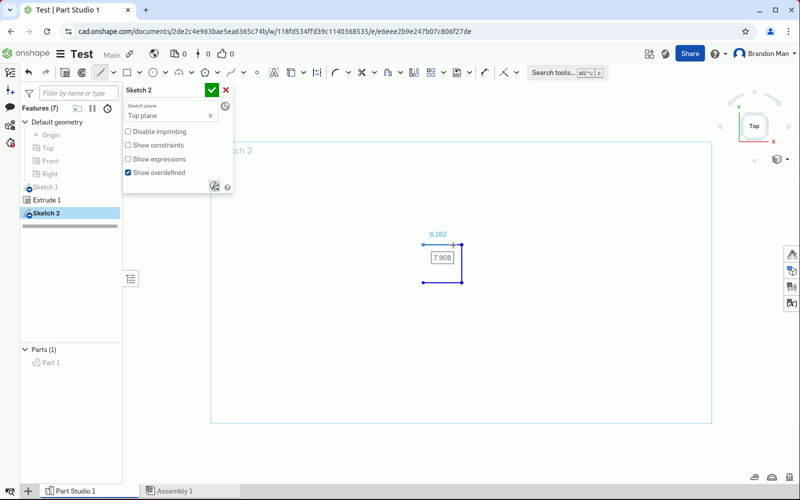
key_down(shift)
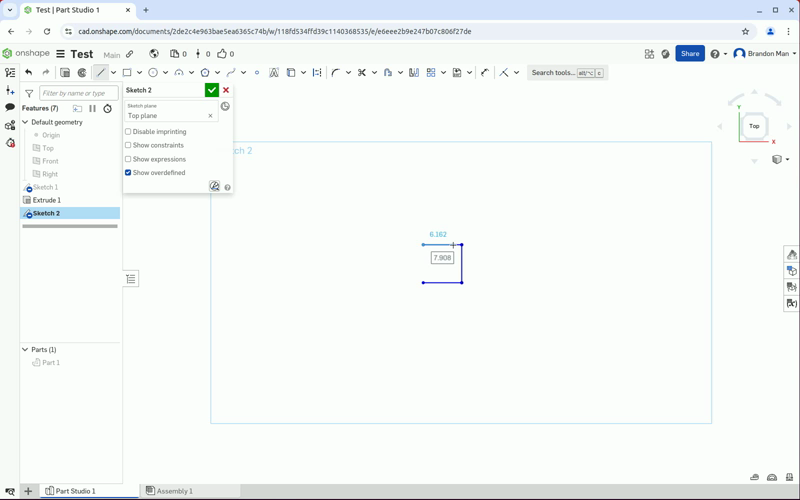
mouse_move(423, 282)
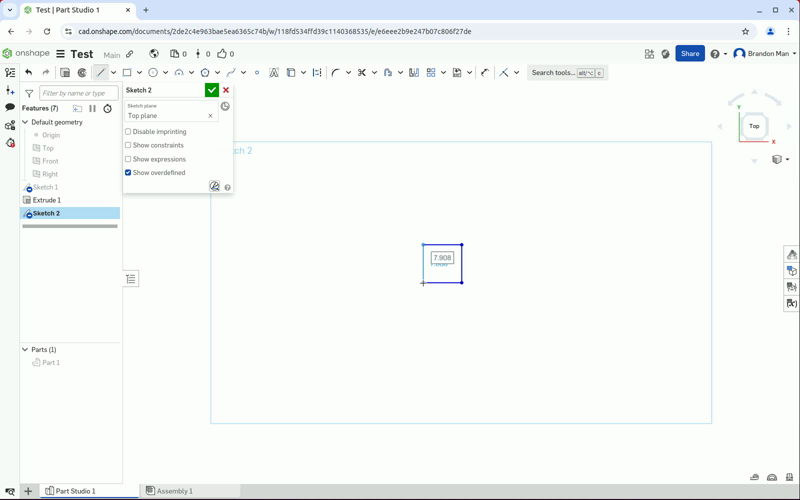
key_up(shift)
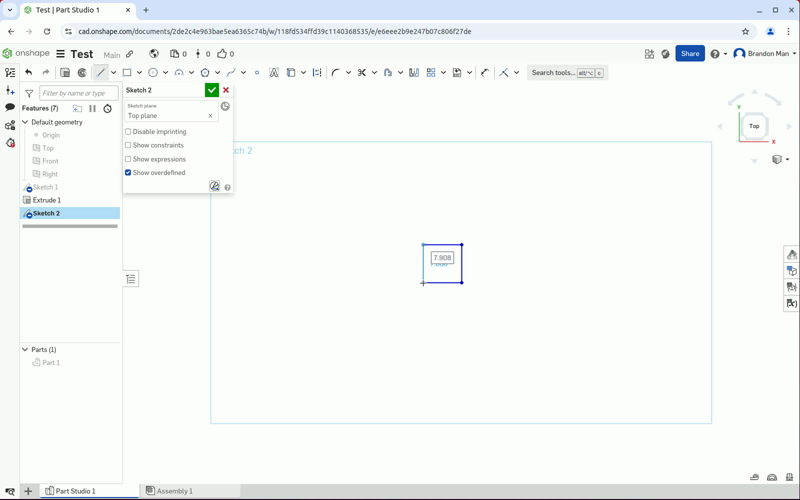
click(423, 282)
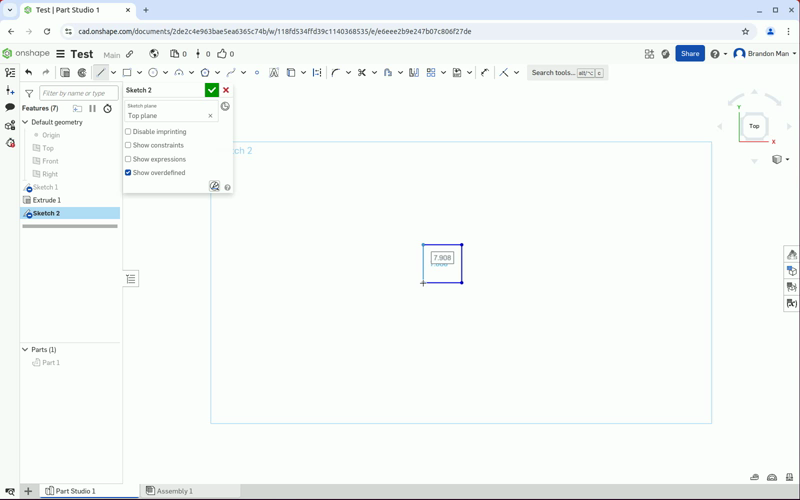
key(esc)
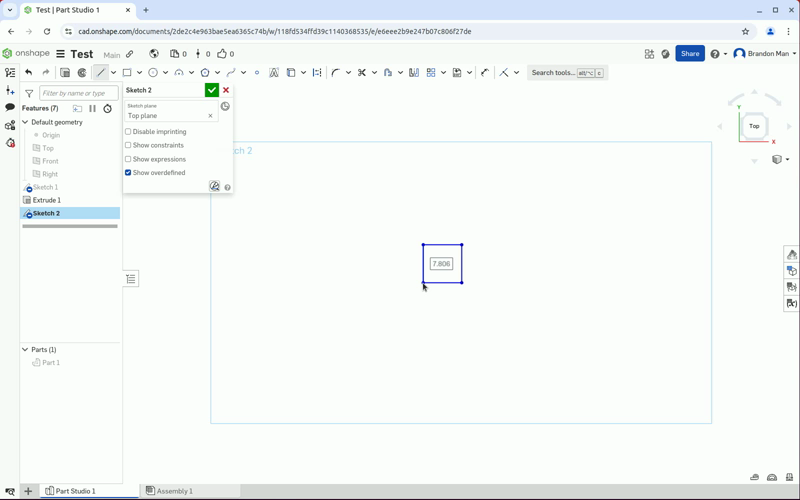
mouse_move(442, 261)
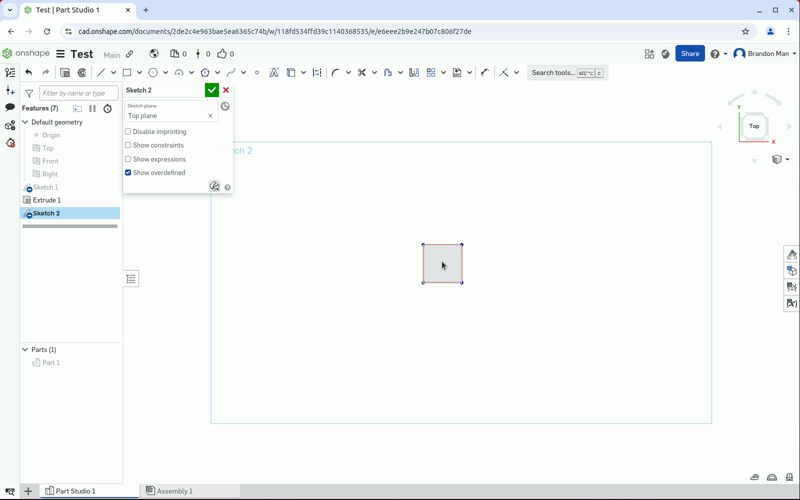
scroll(6)
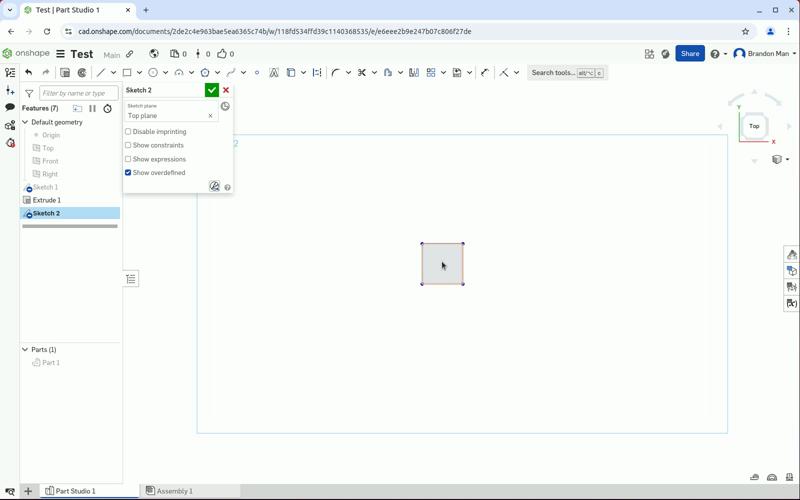
scroll(6)
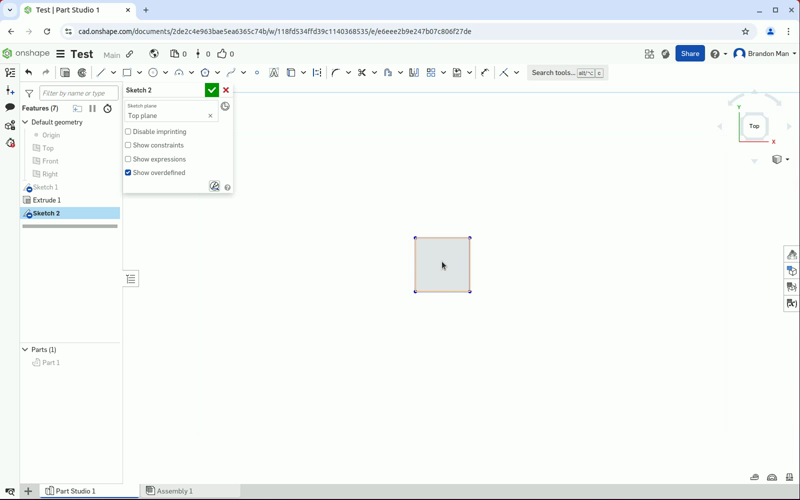
scroll(6)
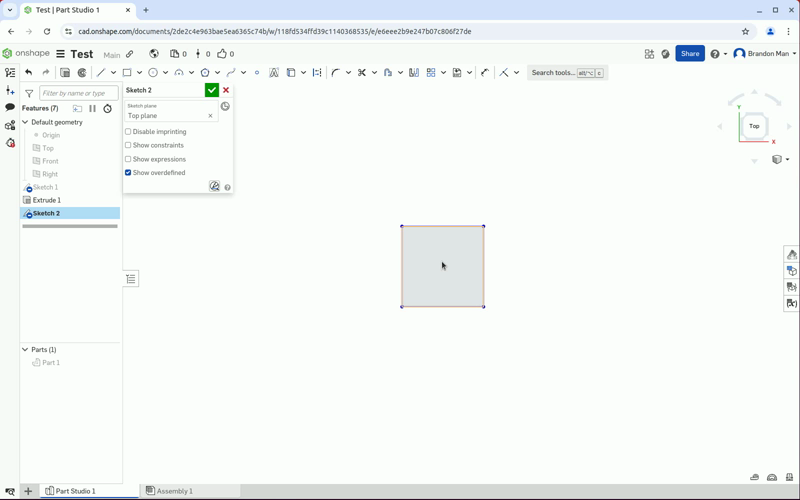
scroll(6)
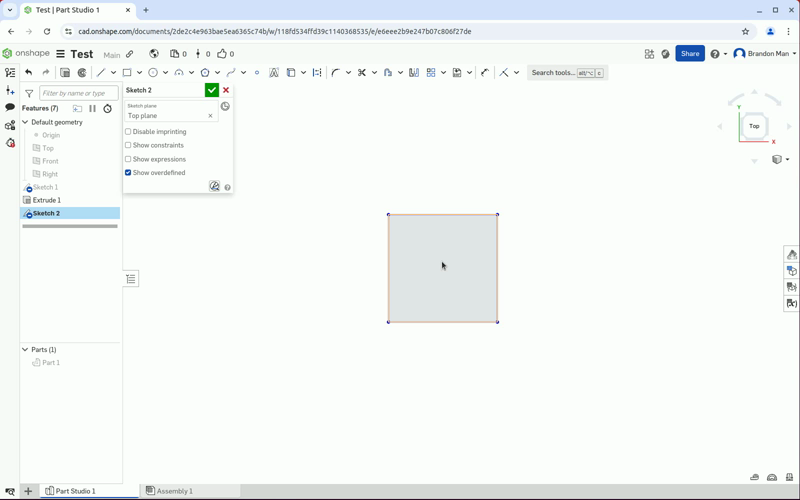
scroll(6)
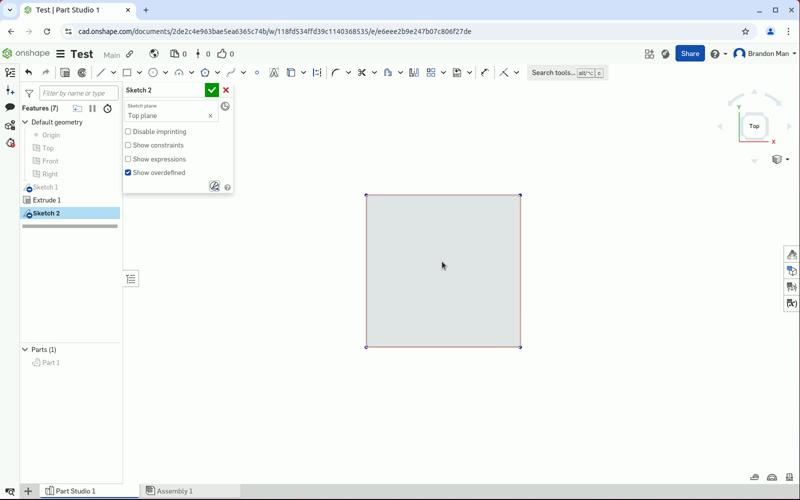
scroll(6)
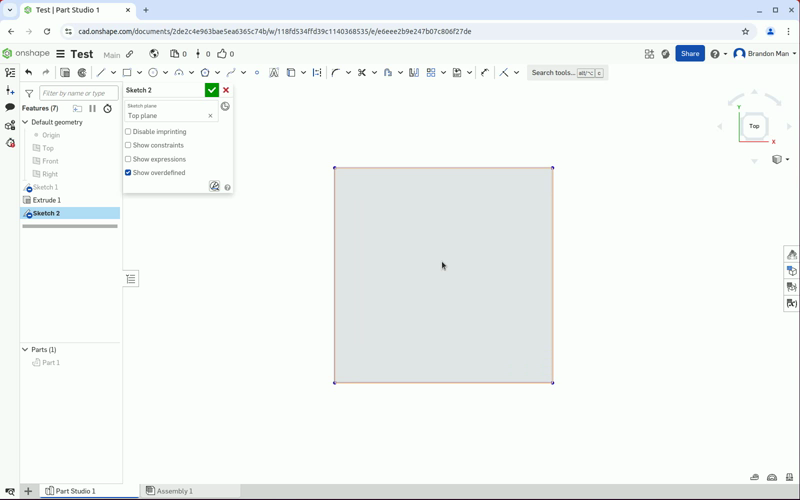
scroll(6)
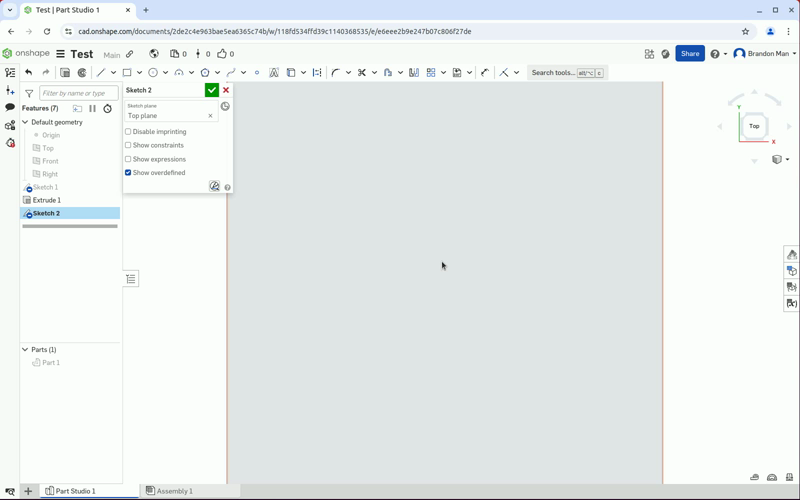
click(442, 261)
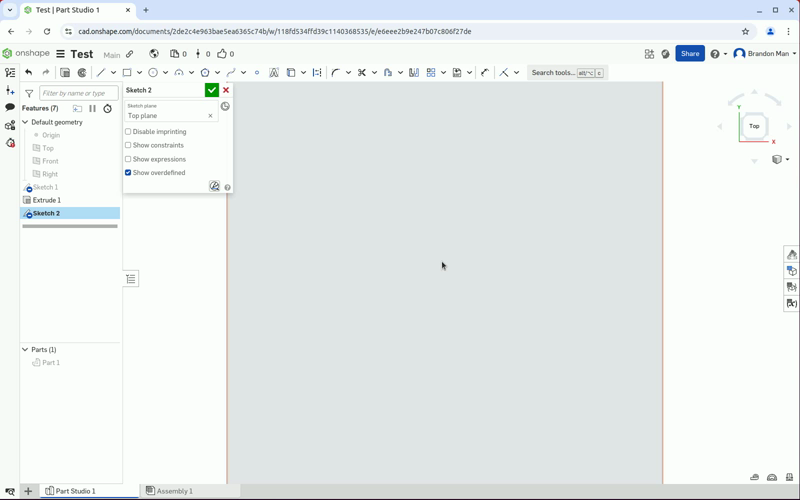
scroll(-6)
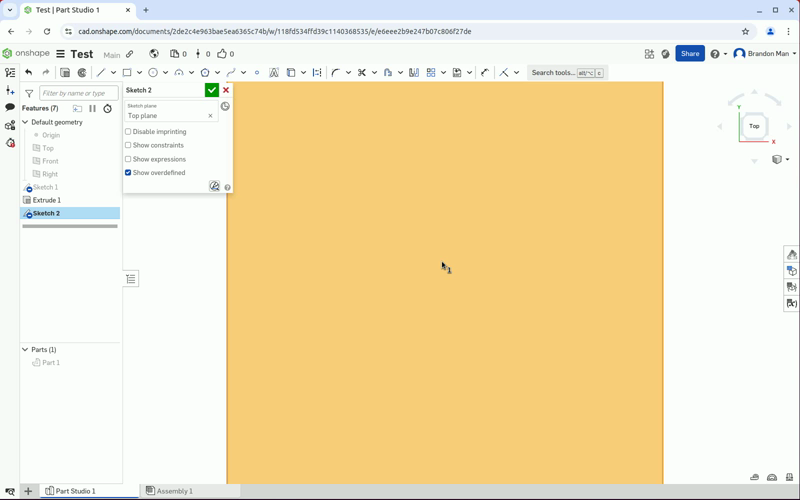
scroll(-6)
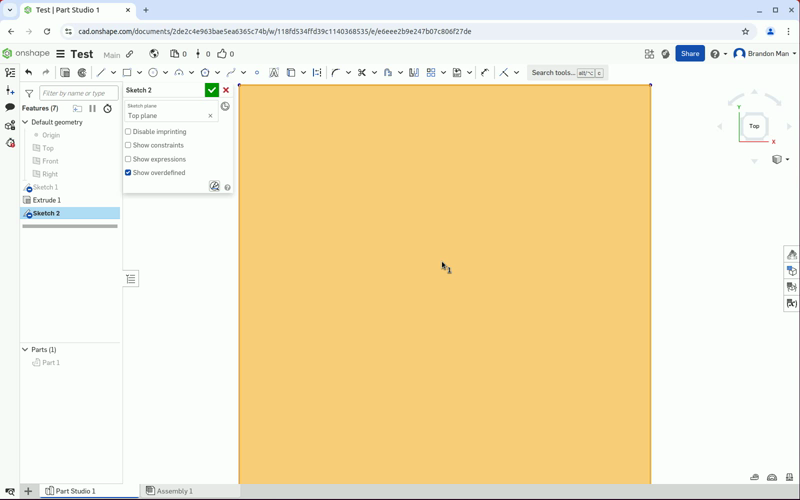
scroll(-6)
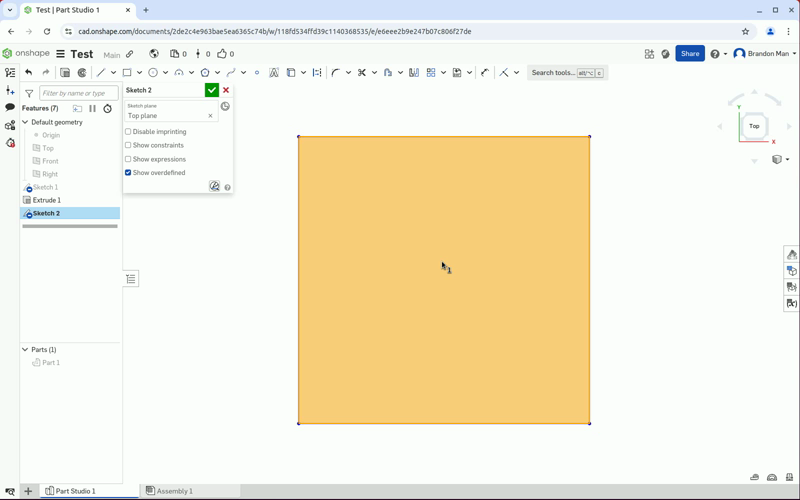
scroll(-6)
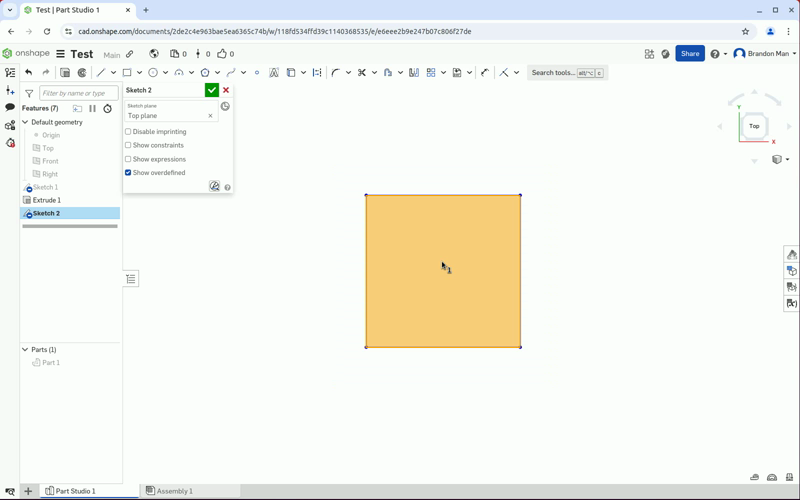
scroll(-6)
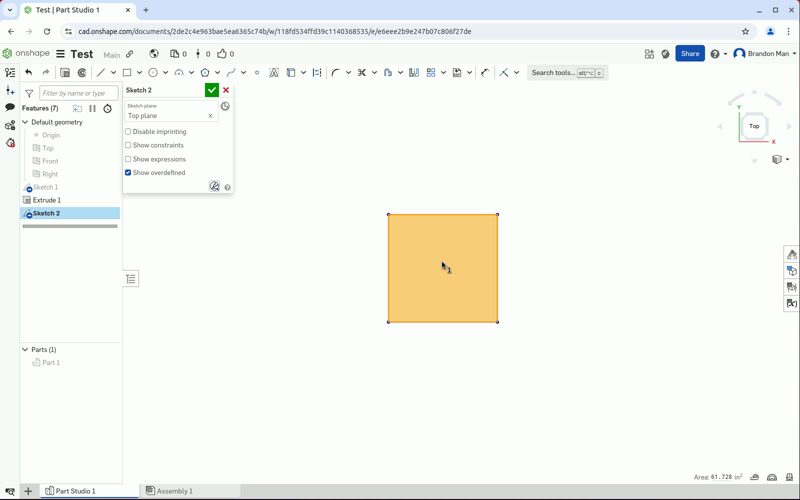
scroll(-6)
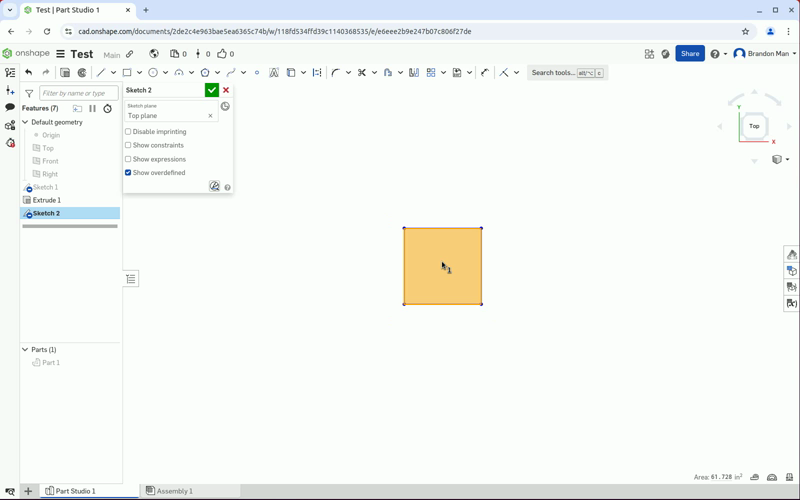
scroll(-6)
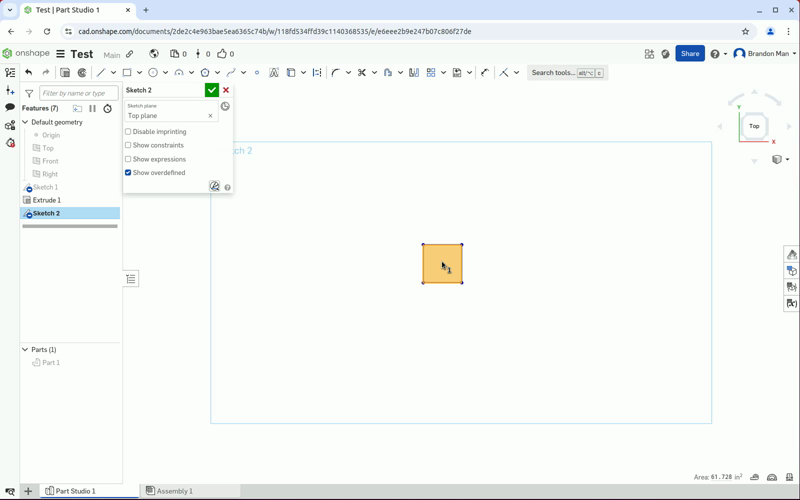
mouse_move(73, 352)
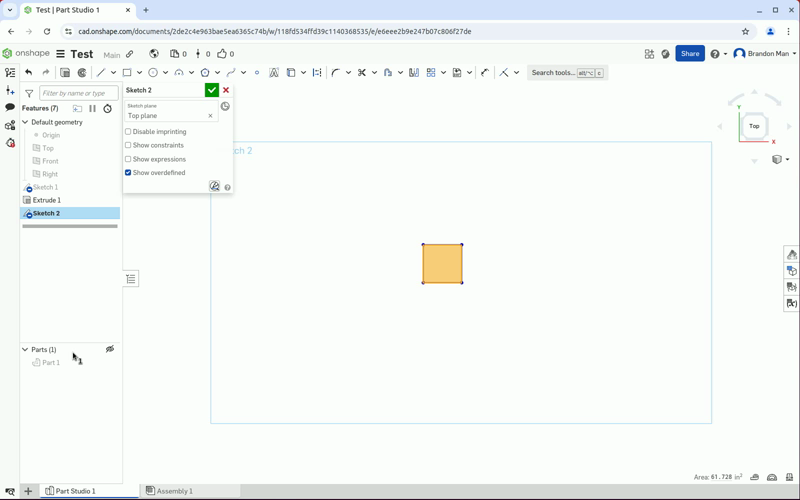
key(shift+y)
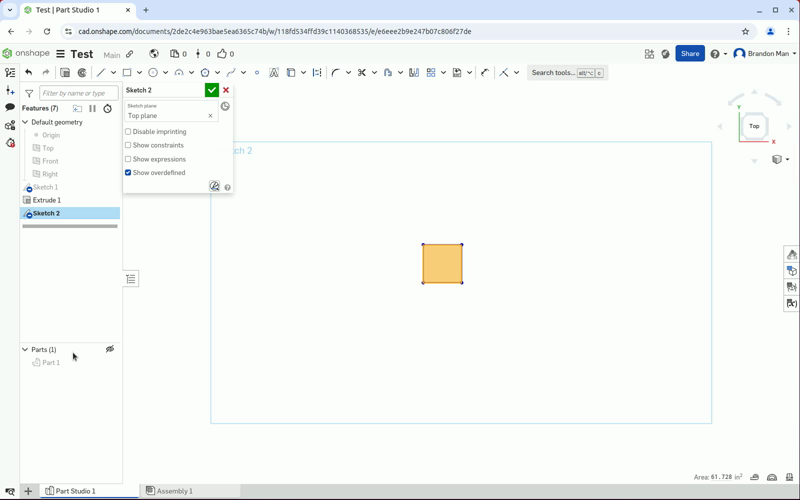
key(shift+e)
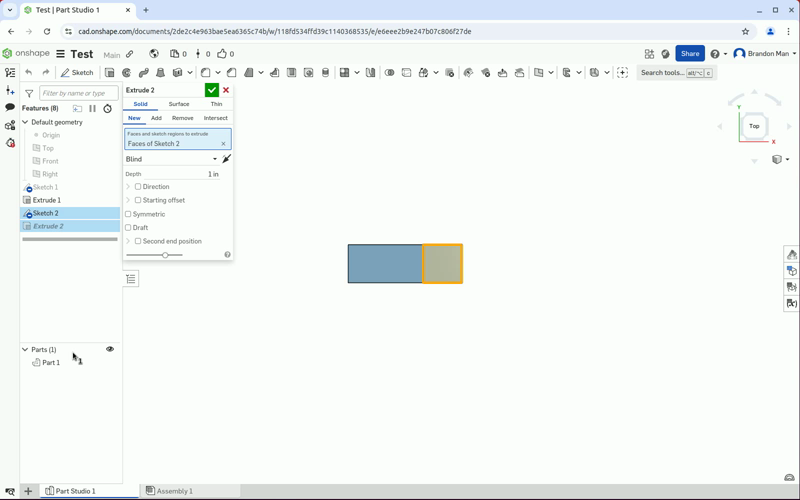
mouse_move(143, 106)
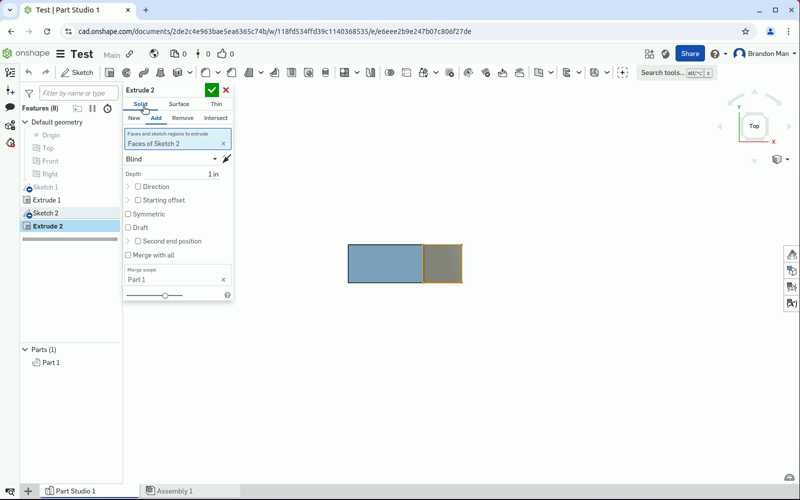
click(143, 106)
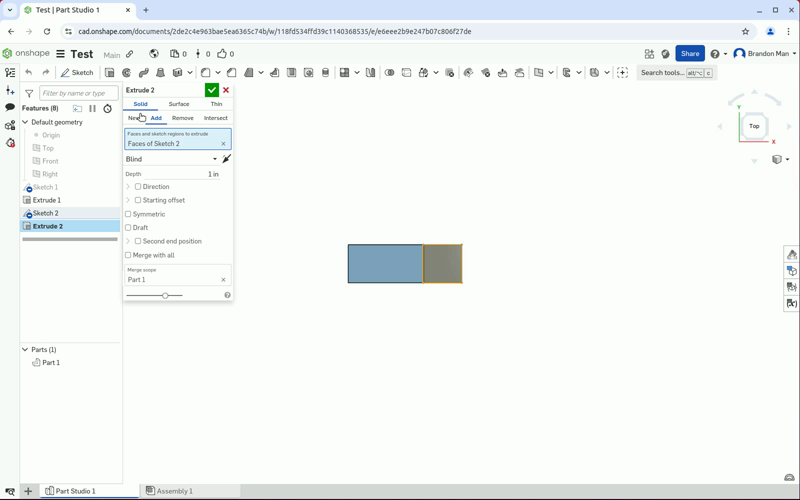
mouse_move(137, 120)
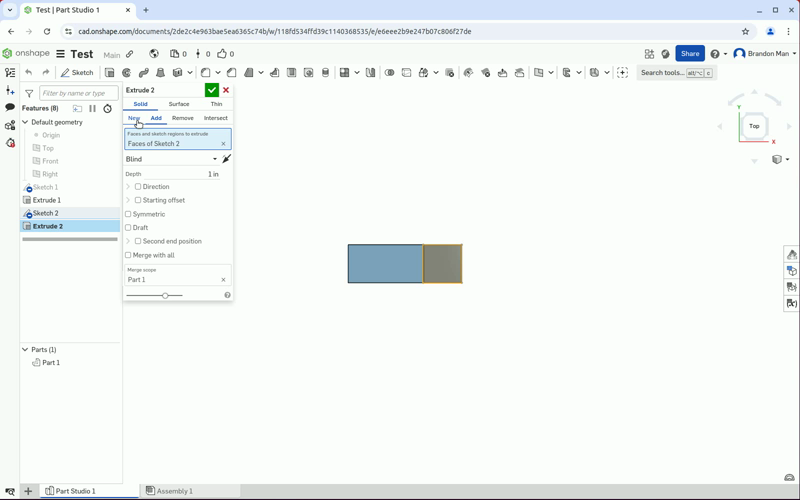
click(137, 120)
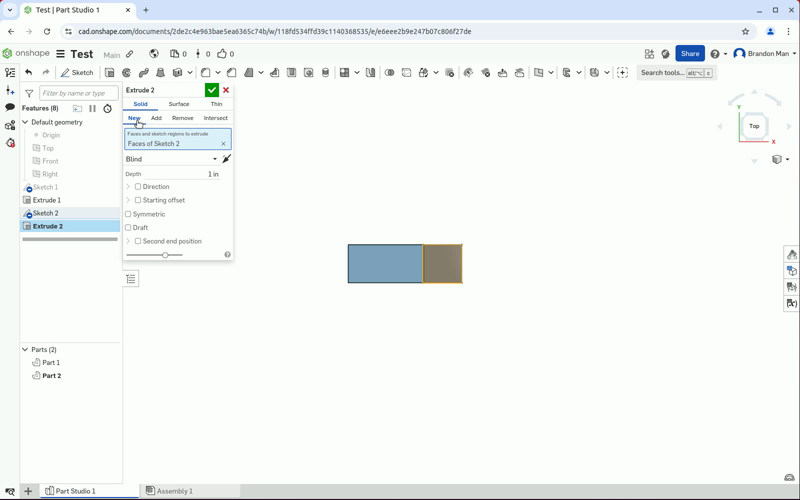
key(tab, 4)
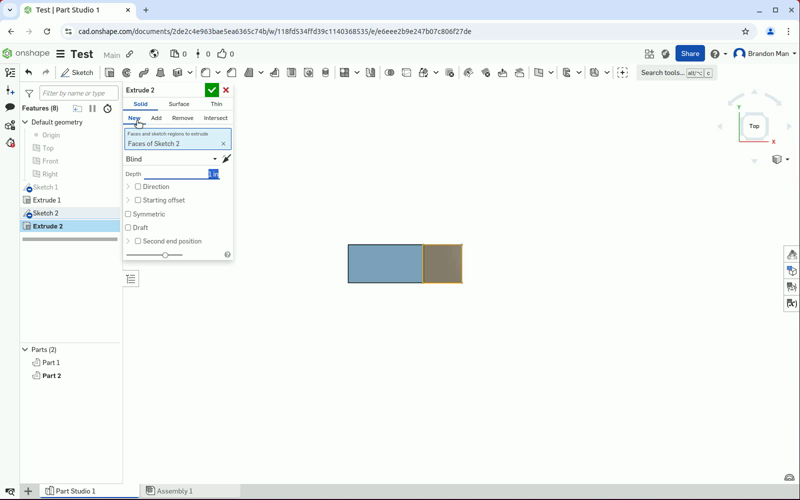
text(-1.444)
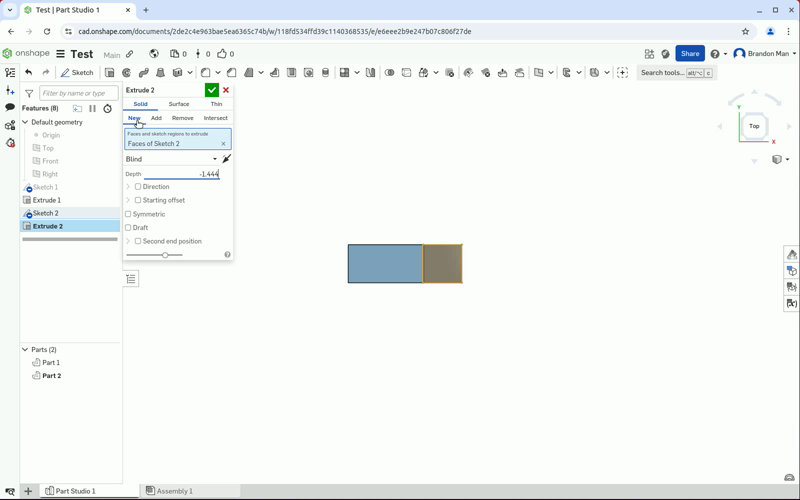
key(enter)
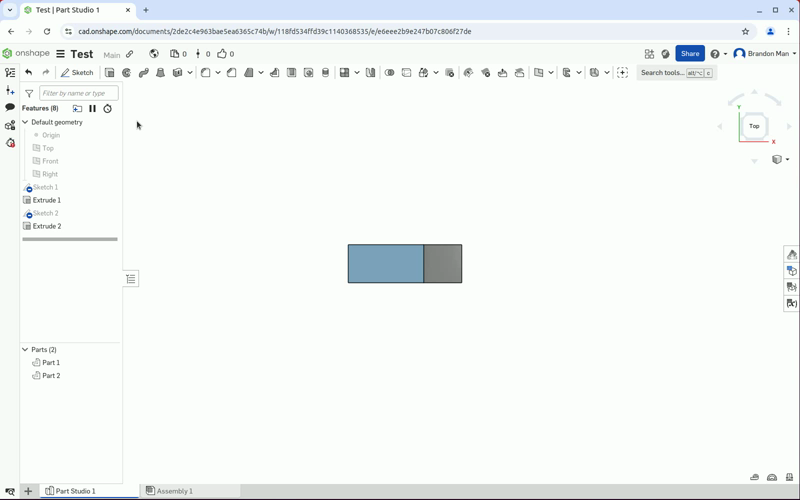
key(shift+h)
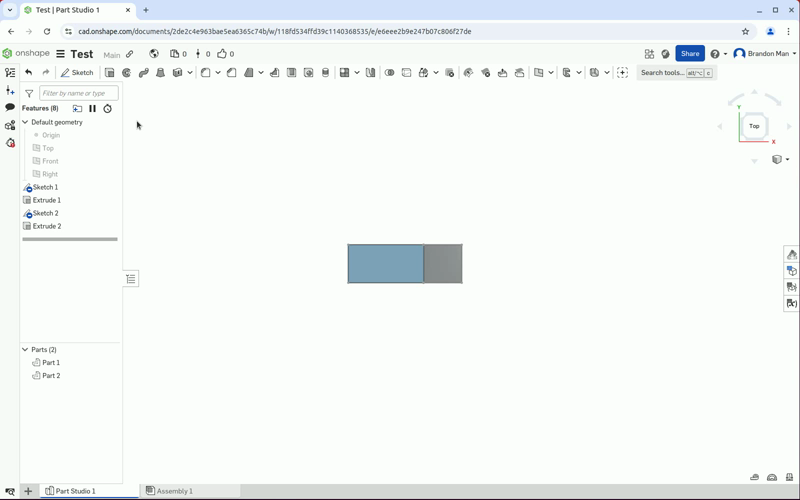
key(shift+h)
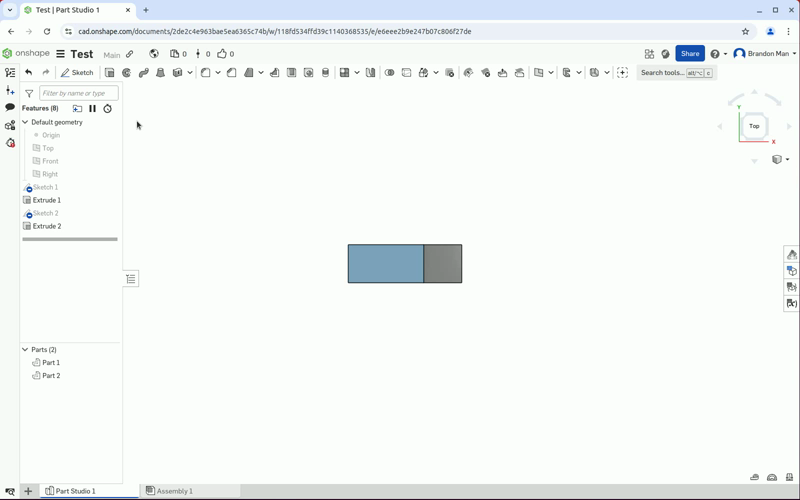
mouse_move(73, 189)
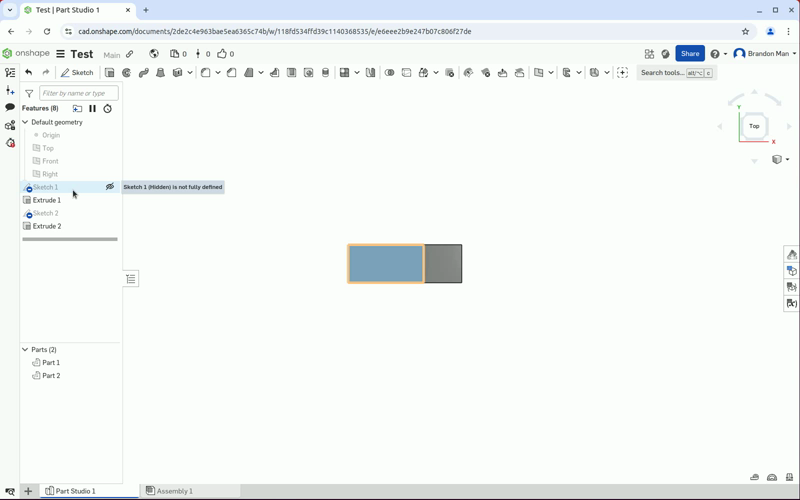
click(73, 189)
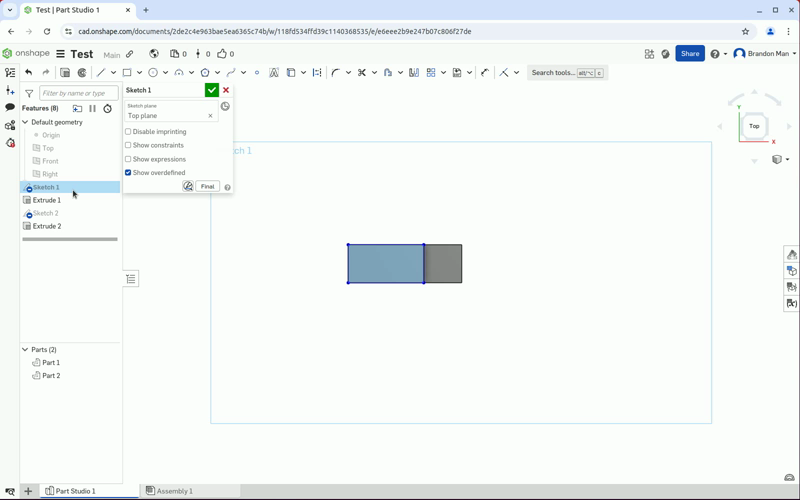
mouse_move(229, 92)
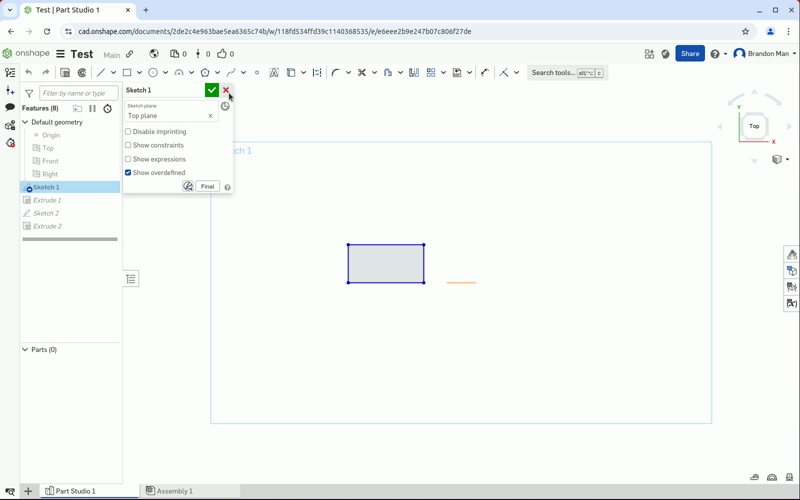
click(229, 92)
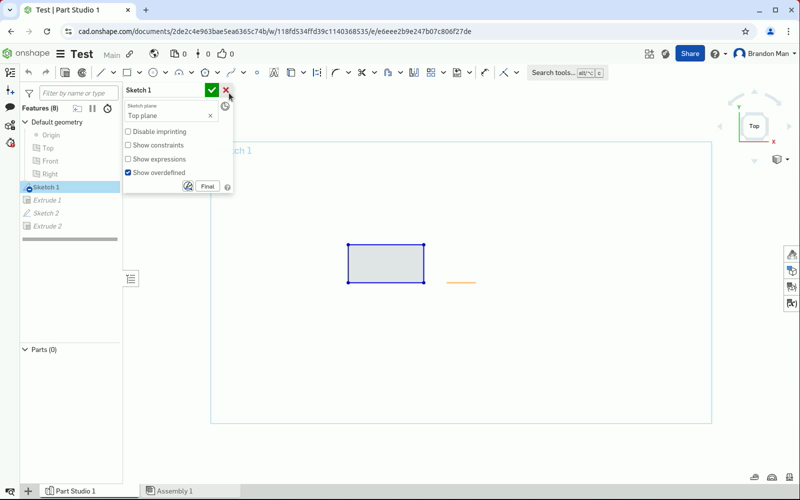
key(shift+s)
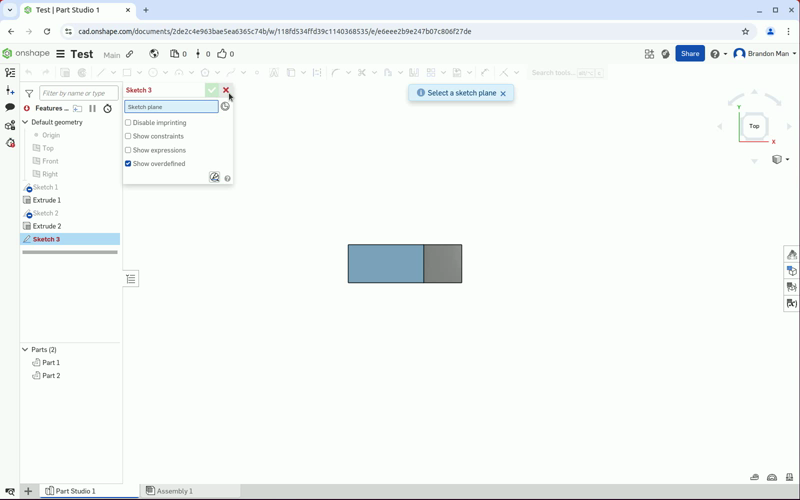
mouse_move(73, 150)
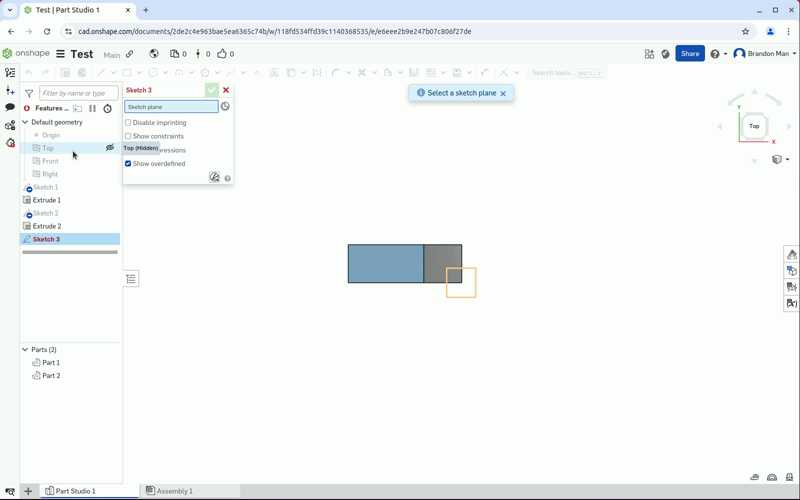
click(73, 150)
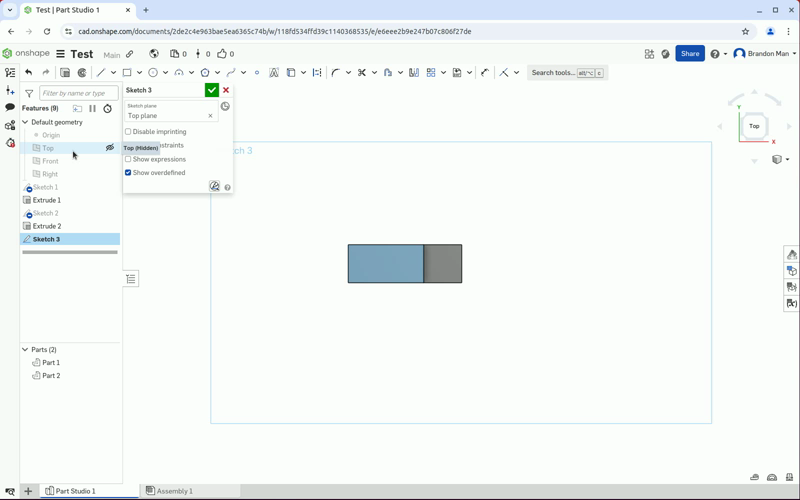
mouse_move(73, 352)
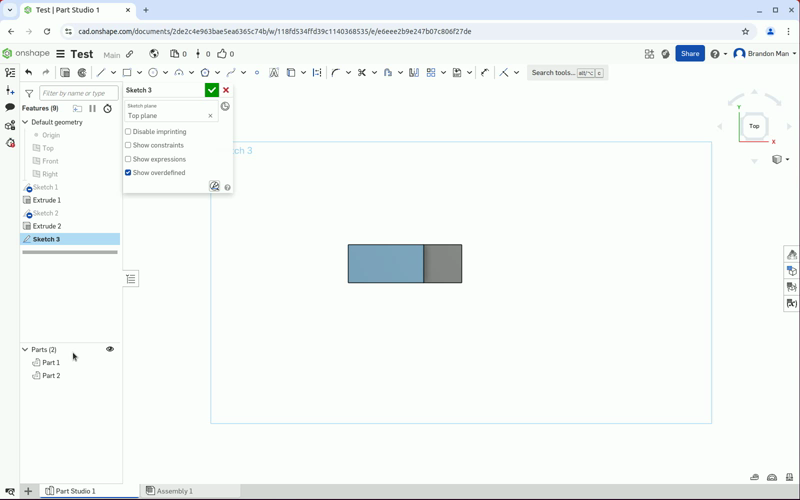
key(y)
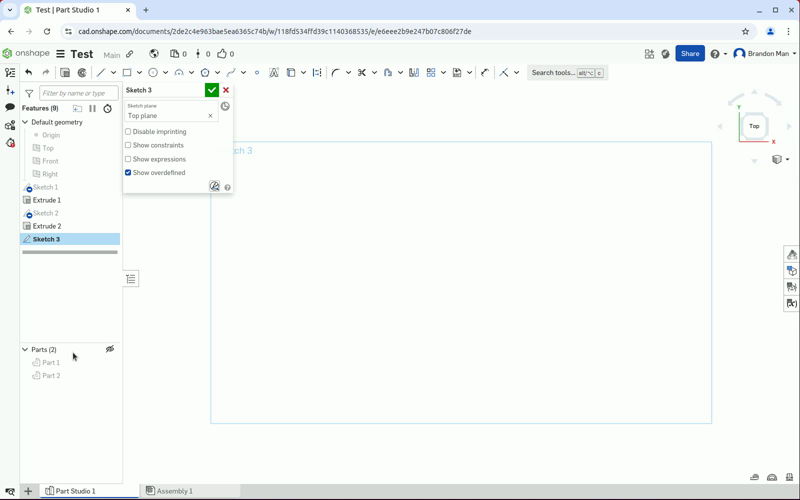
key(l)
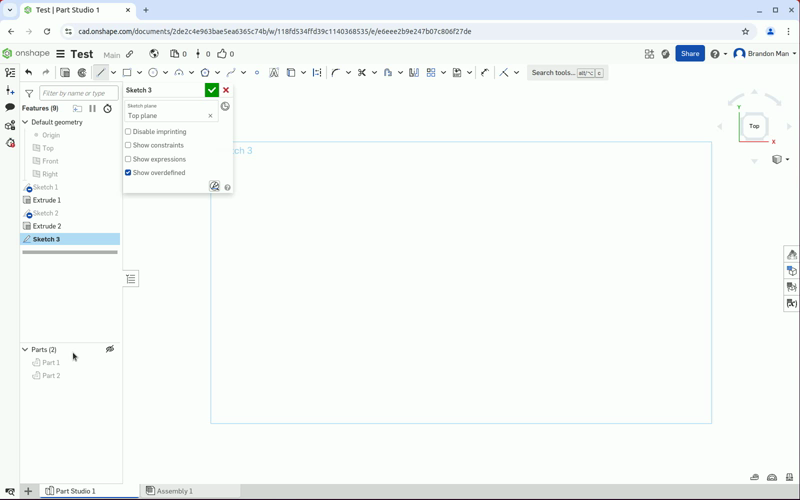
key_down(shift)
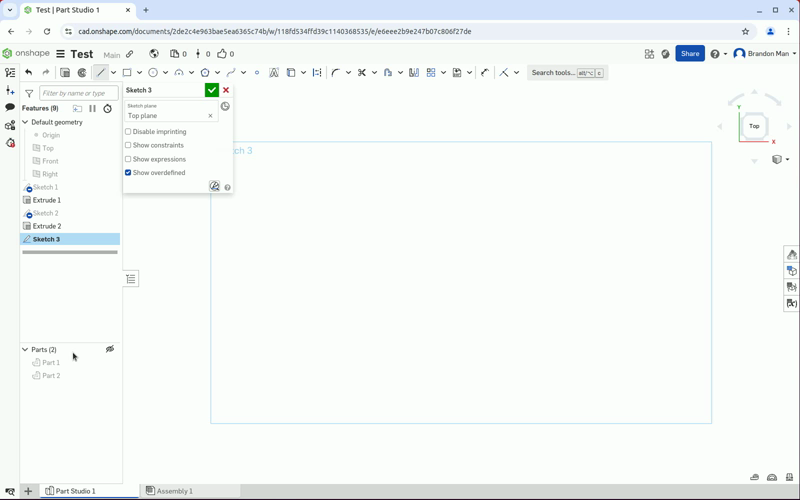
mouse_move(348, 282)
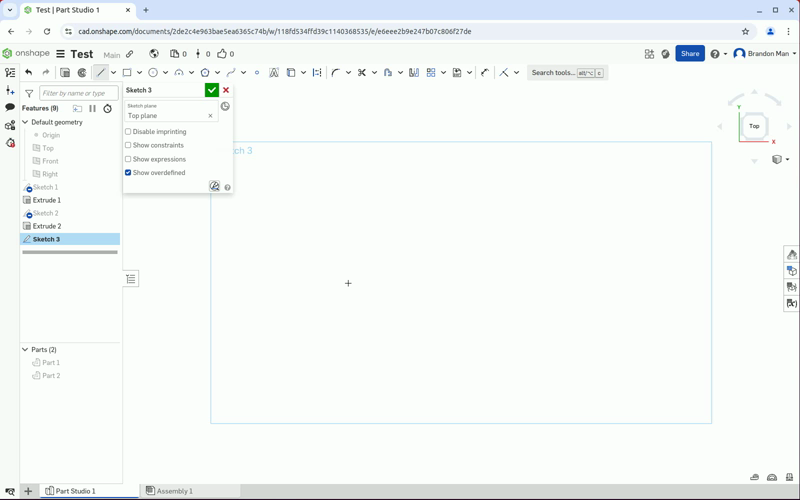
click(348, 282)
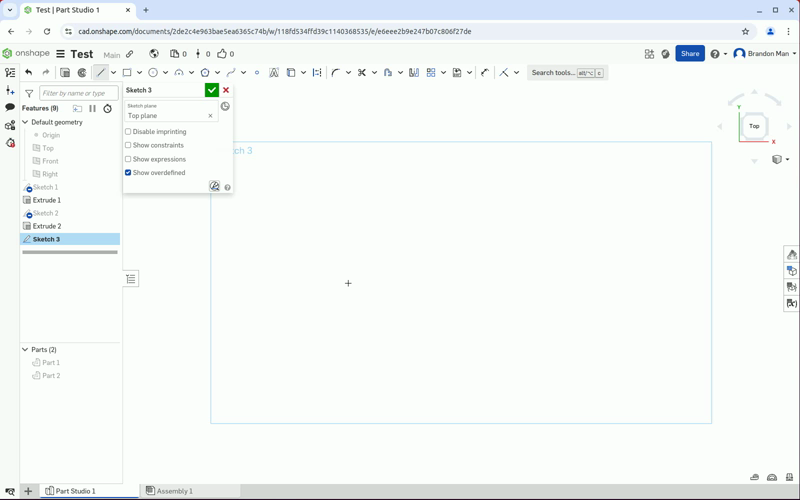
key_up(shift)
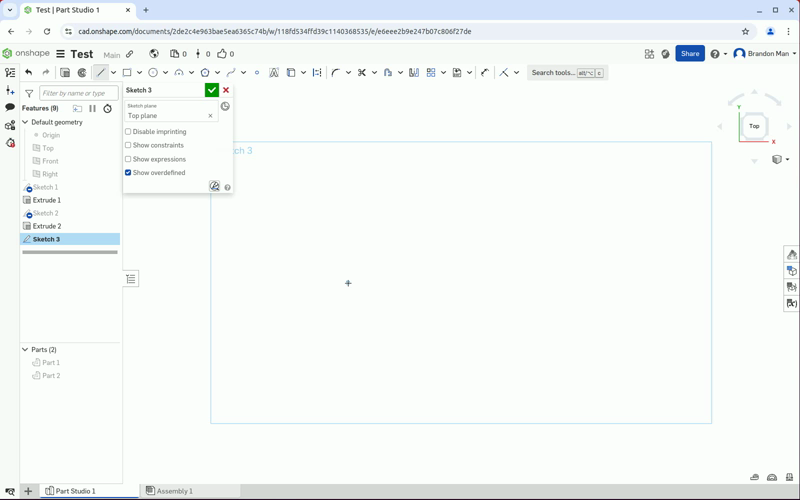
key_down(shift)
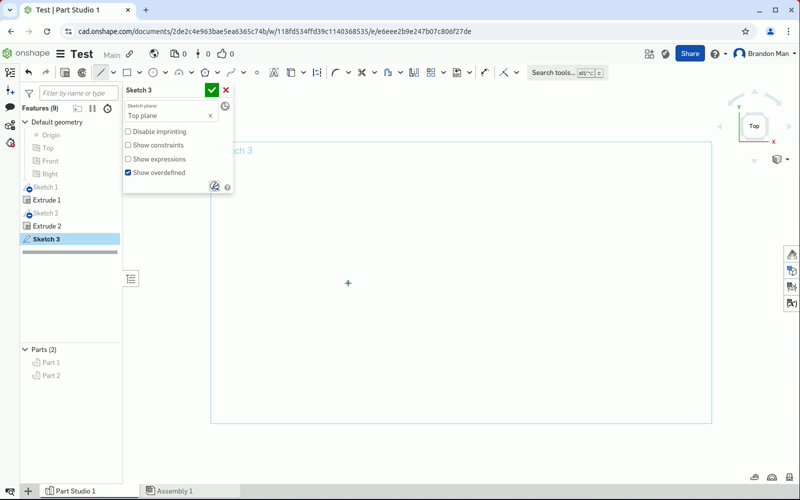
mouse_move(423, 282)
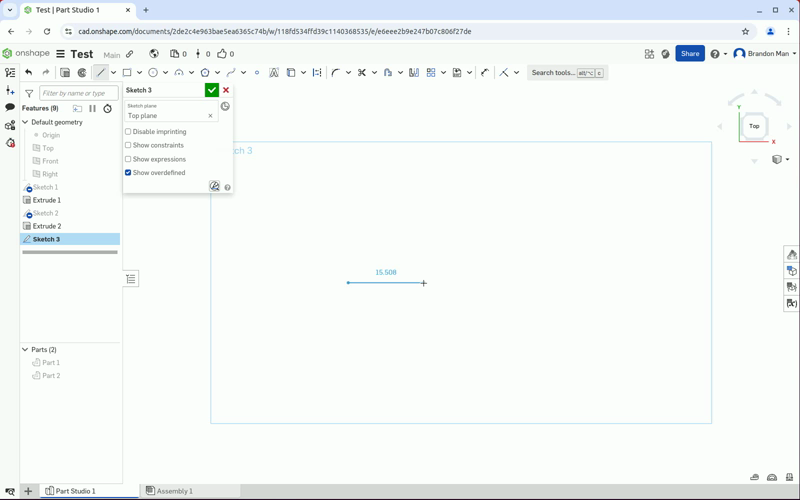
click(423, 282)
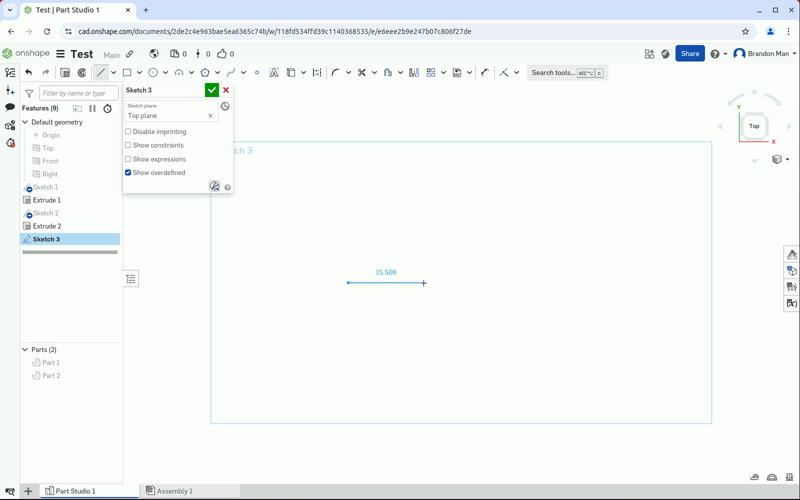
key_up(shift)
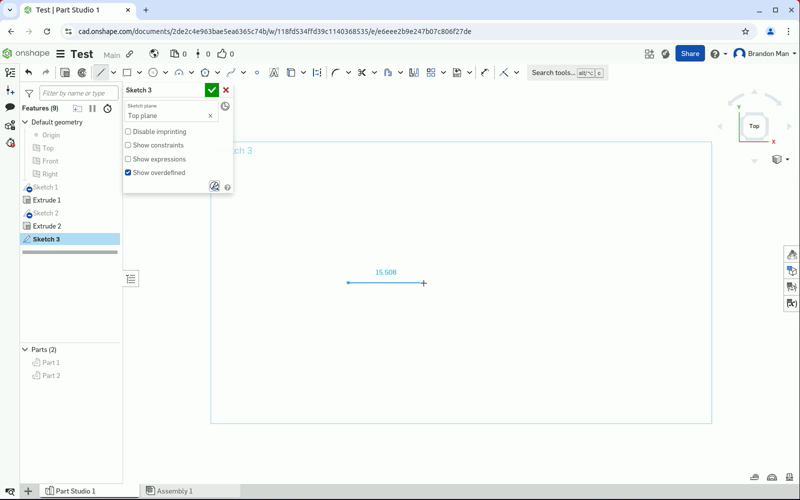
key_down(shift)
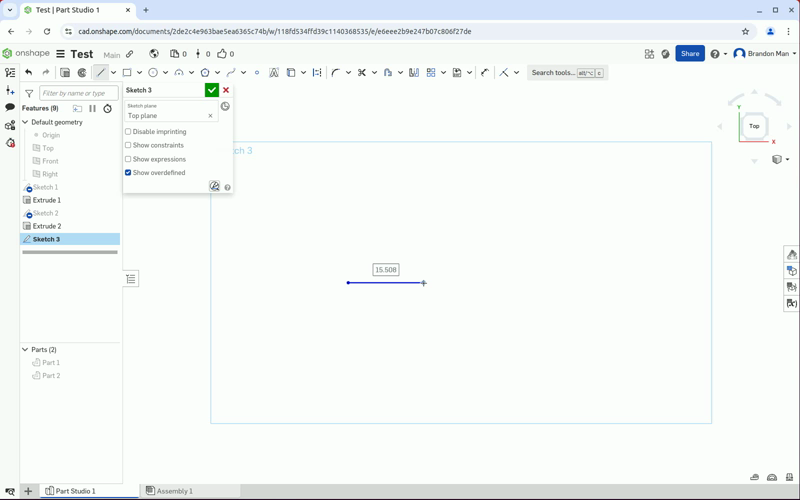
mouse_move(453, 282)
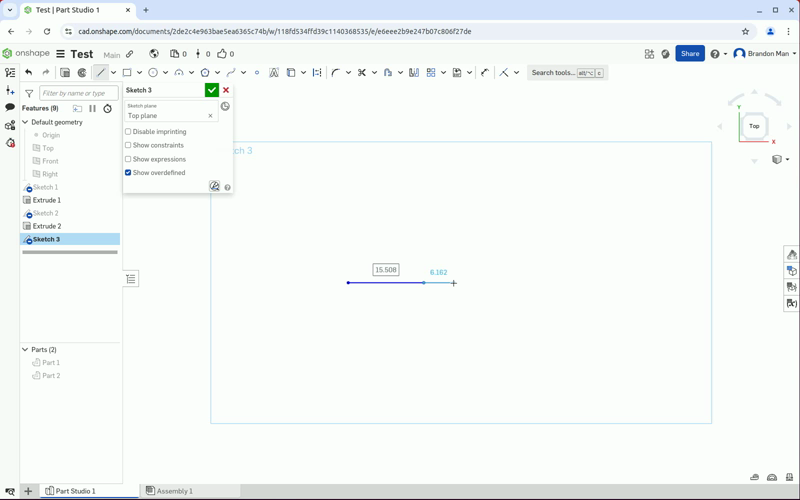
mouse_move(423, 244)
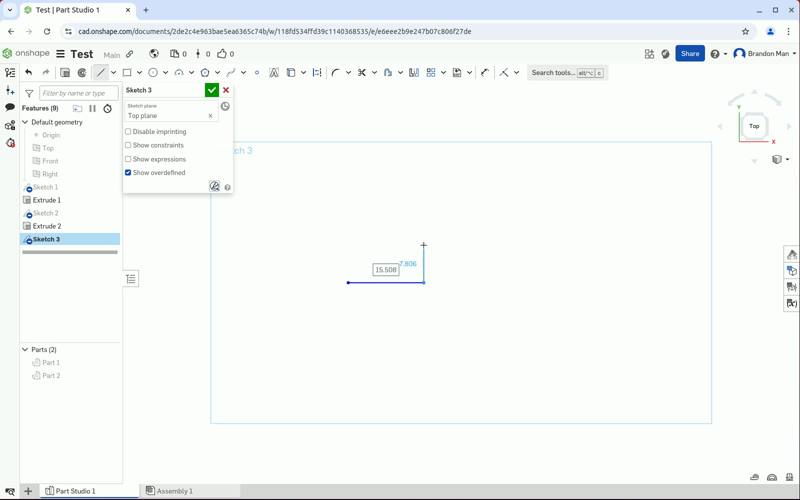
click(423, 244)
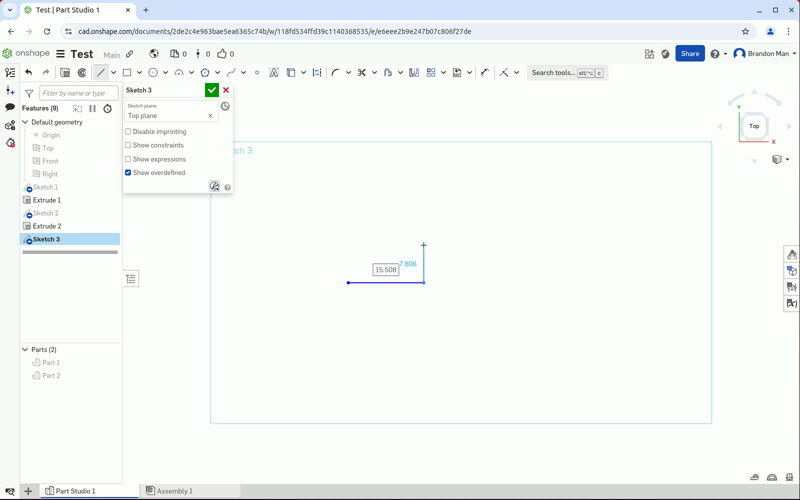
key_up(shift)
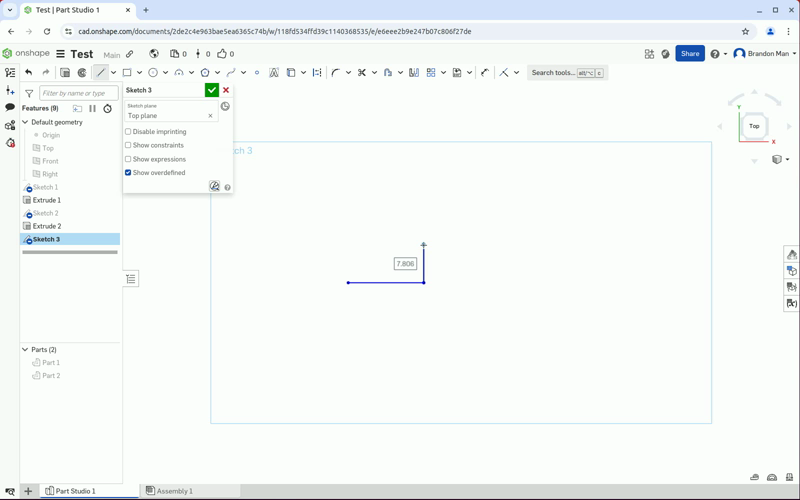
key_down(shift)
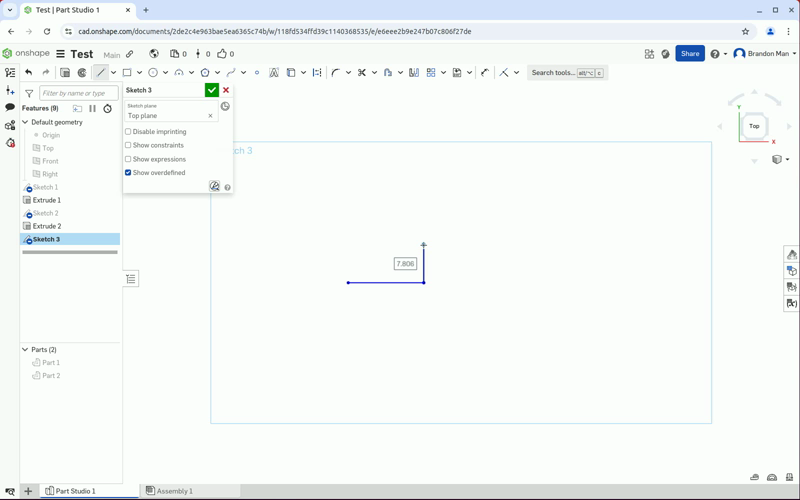
mouse_move(348, 244)
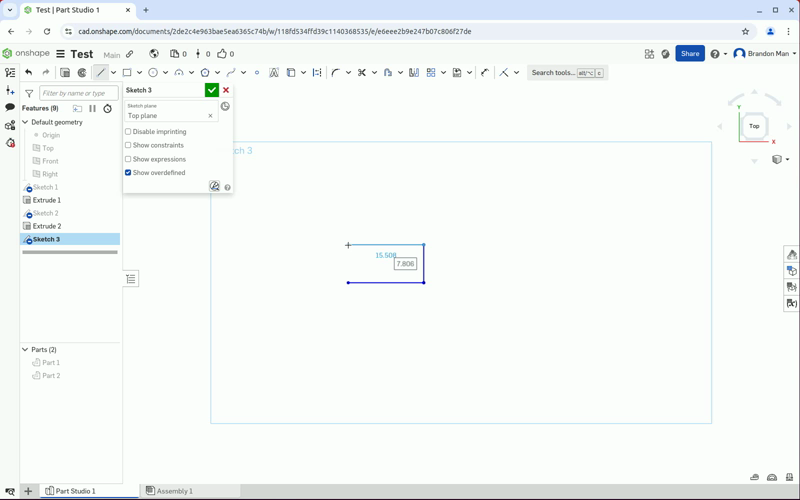
click(348, 244)
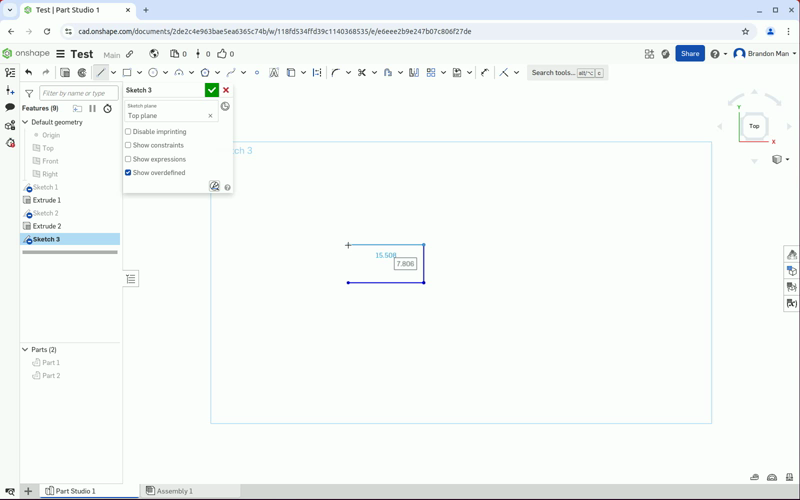
key_up(shift)
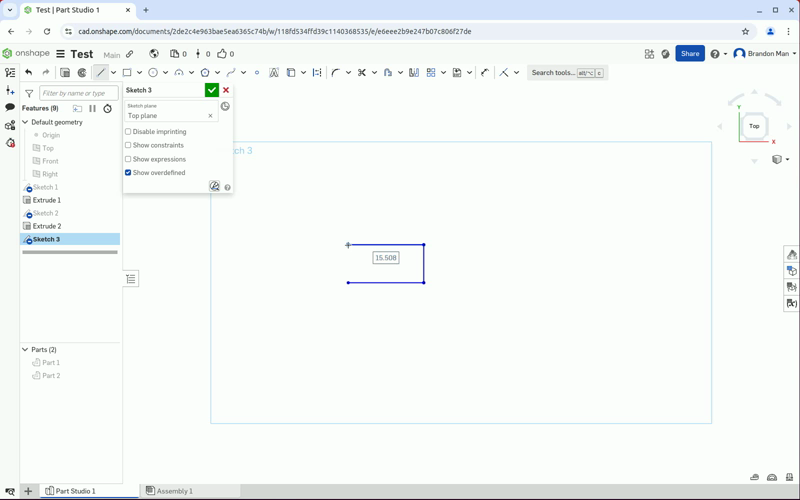
mouse_move(378, 244)
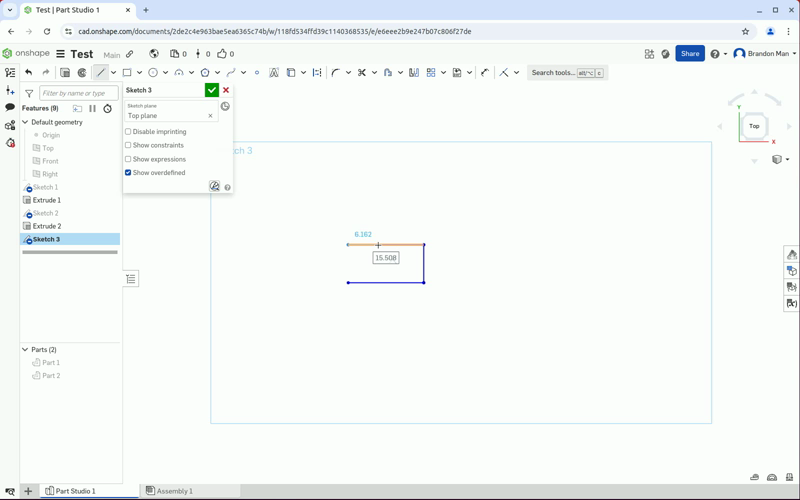
key_down(shift)
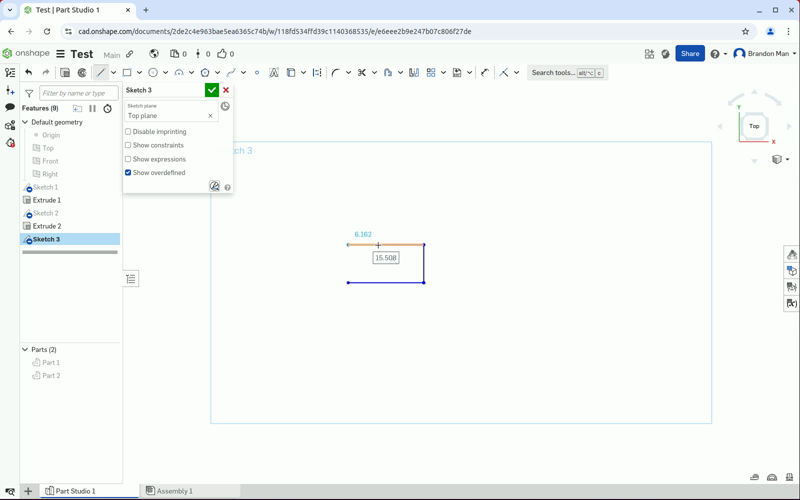
mouse_move(348, 282)
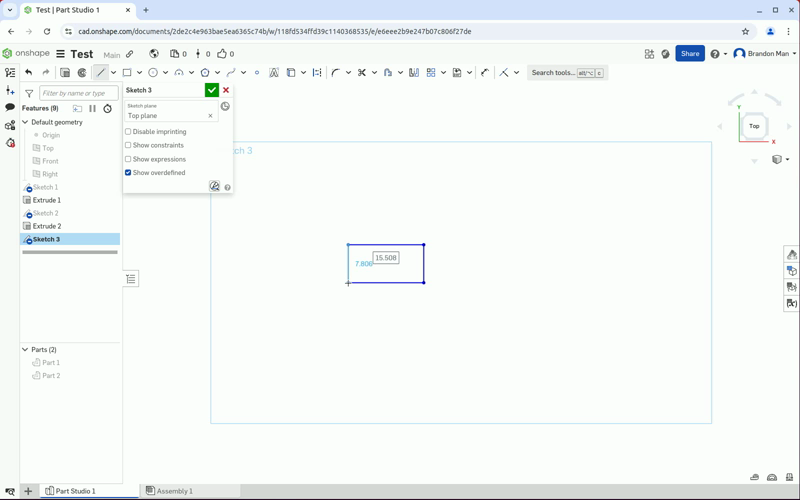
key_up(shift)
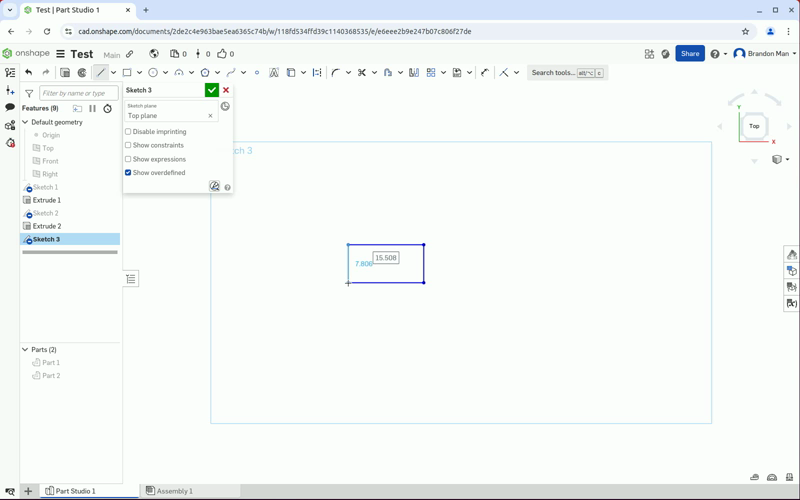
click(348, 282)
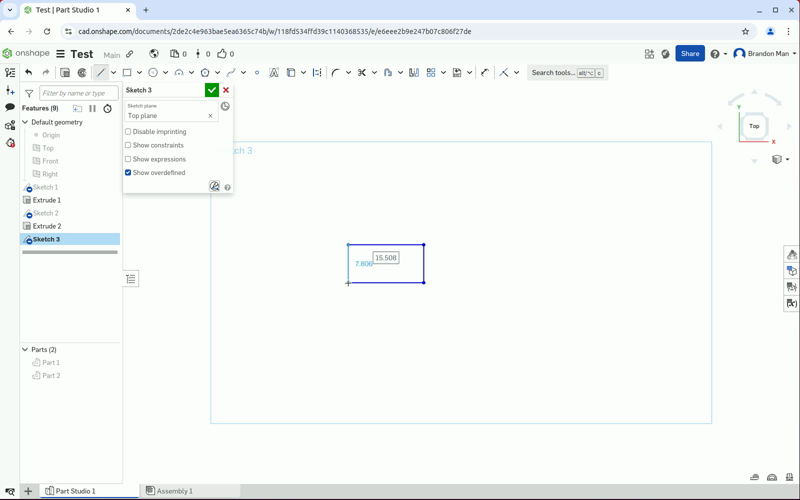
key(esc)
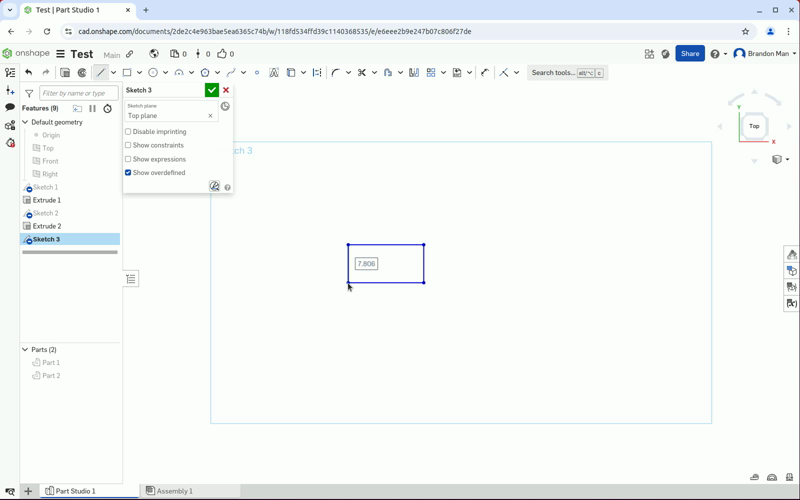
mouse_move(382, 253)
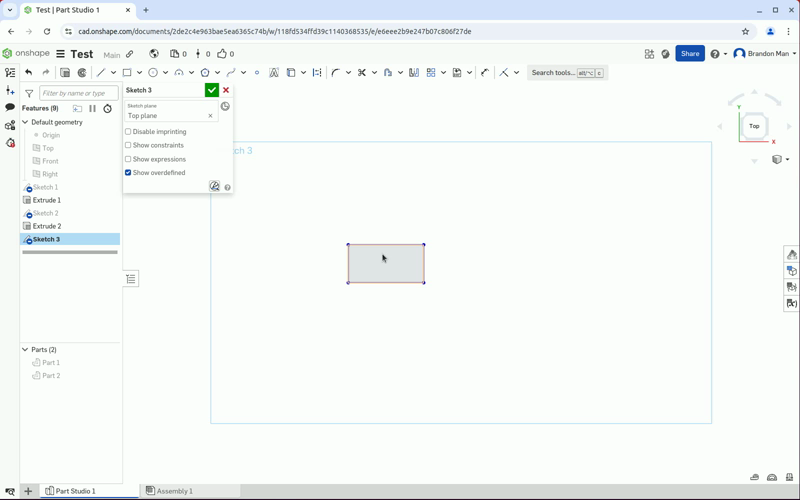
click(382, 253)
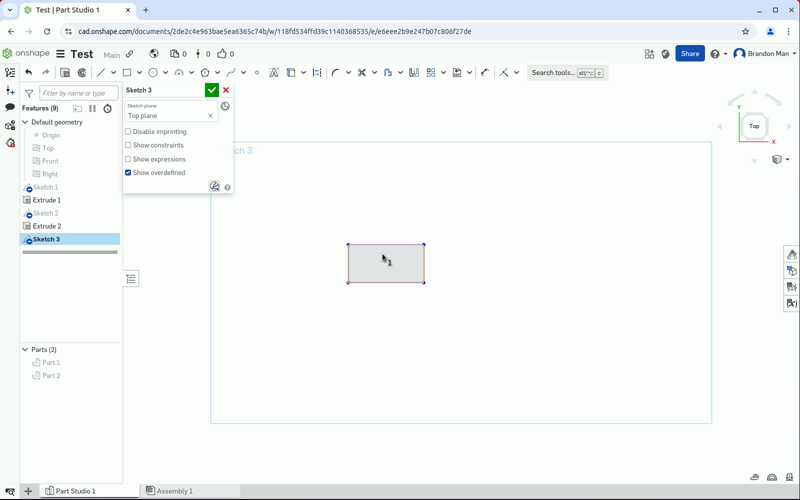
mouse_move(73, 352)
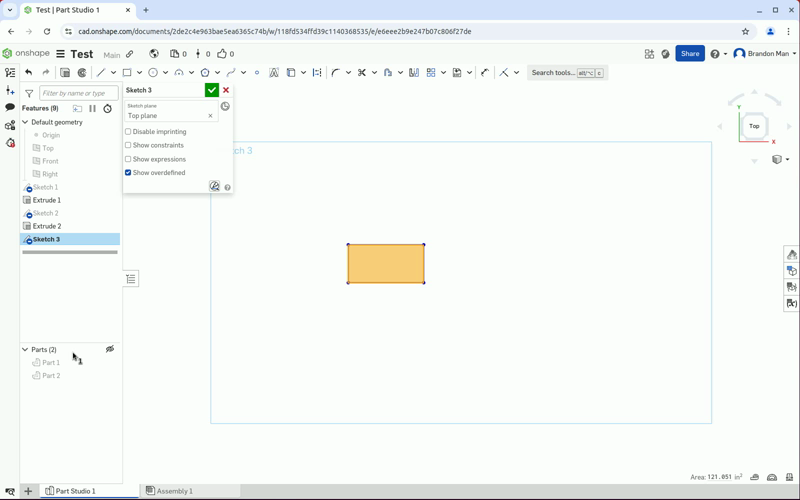
key(shift+y)
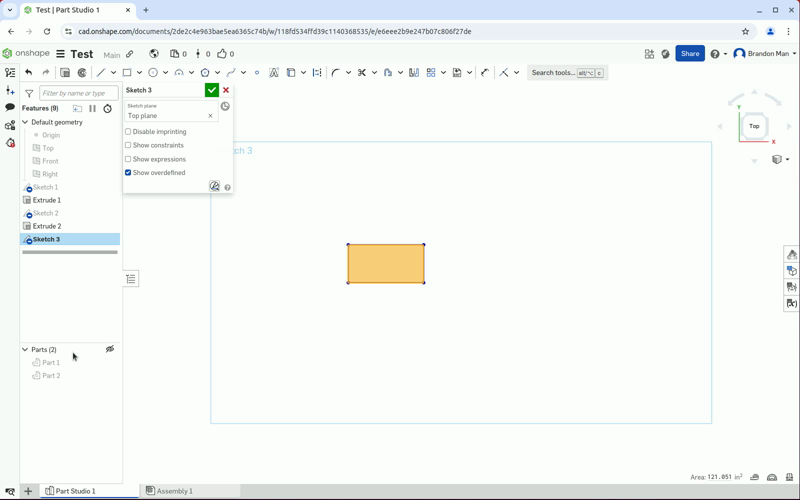
key(shift+e)
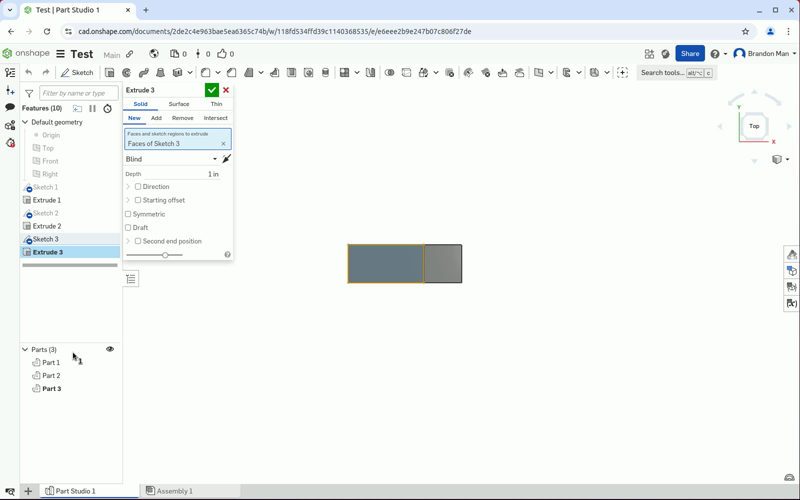
mouse_move(143, 106)
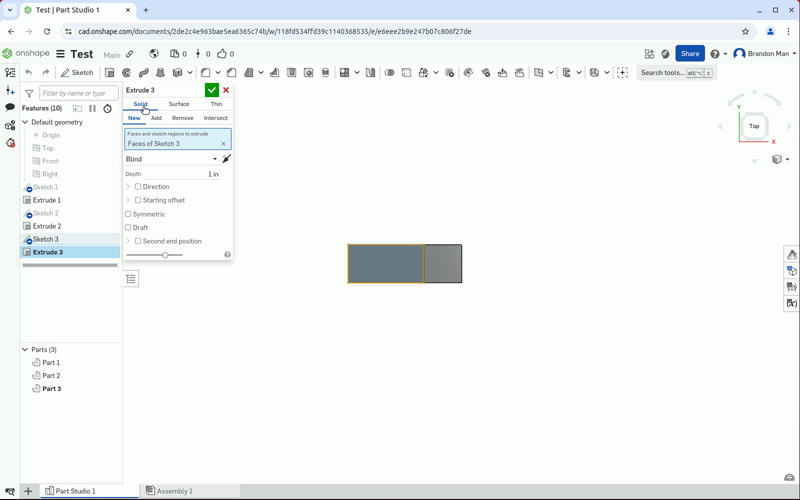
click(143, 106)
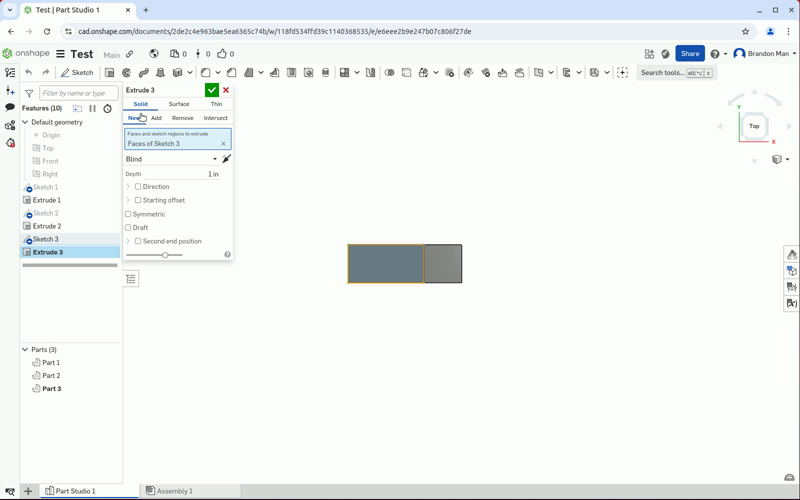
mouse_move(137, 120)
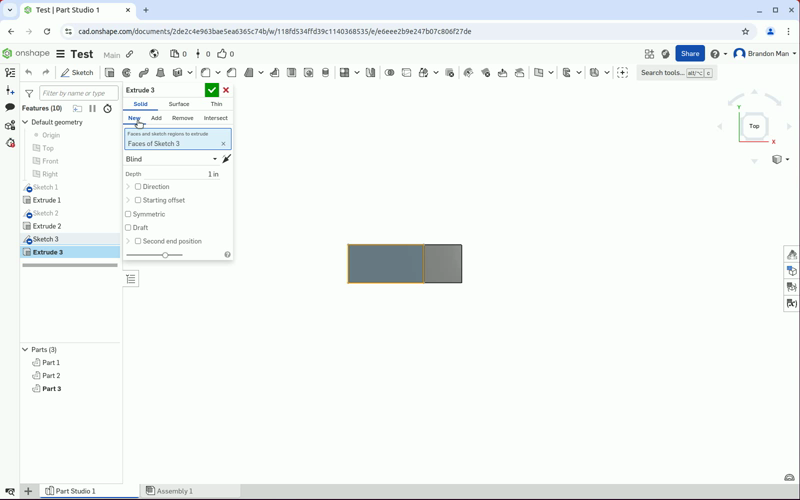
click(137, 120)
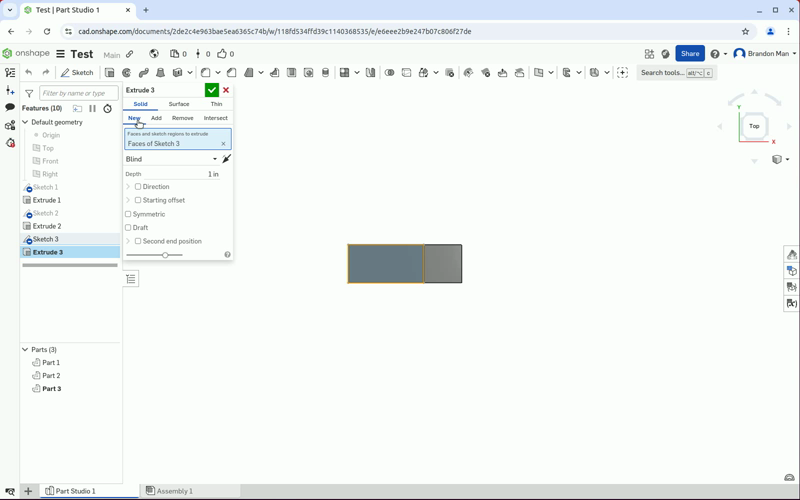
key(tab, 4)
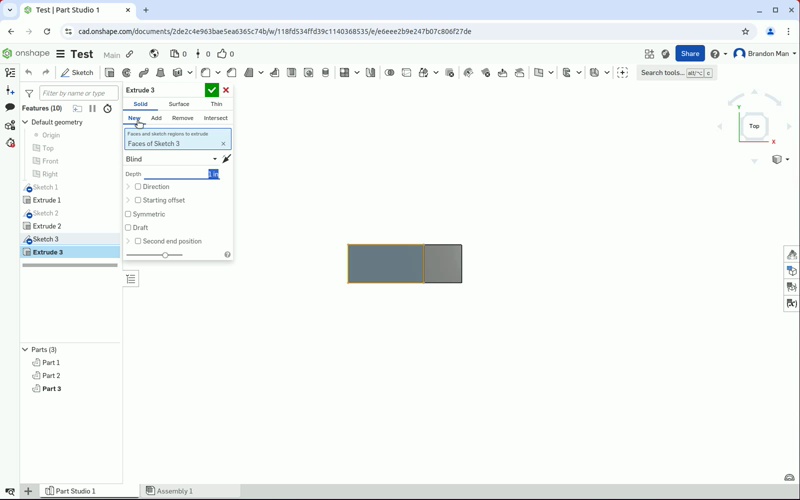
text(-1.444)
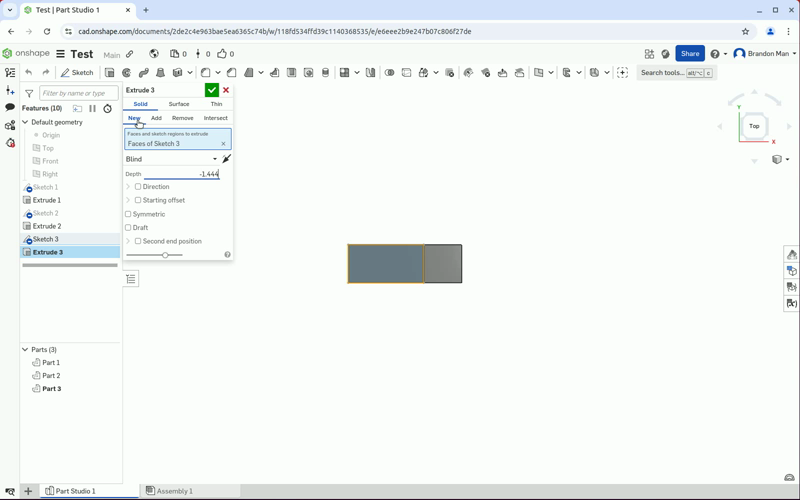
key(enter)
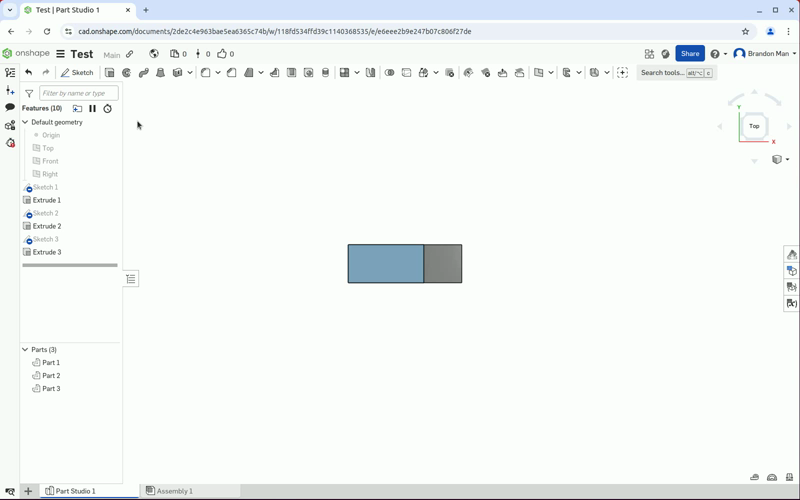
key(shift+h)
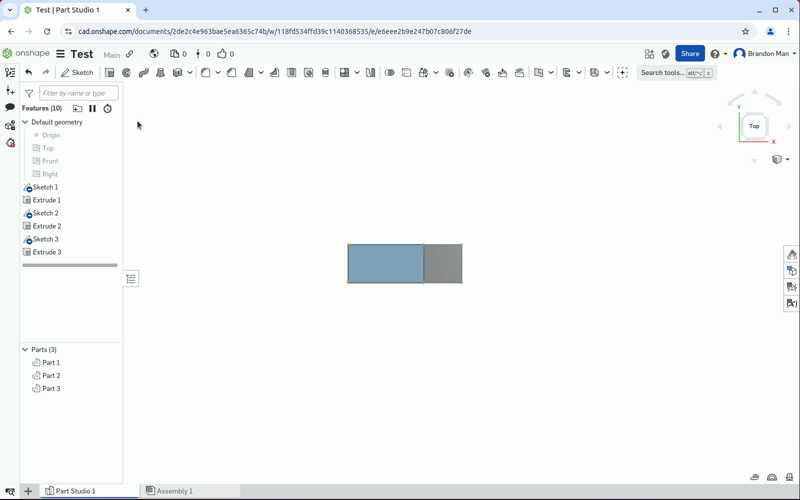
key(shift+h)
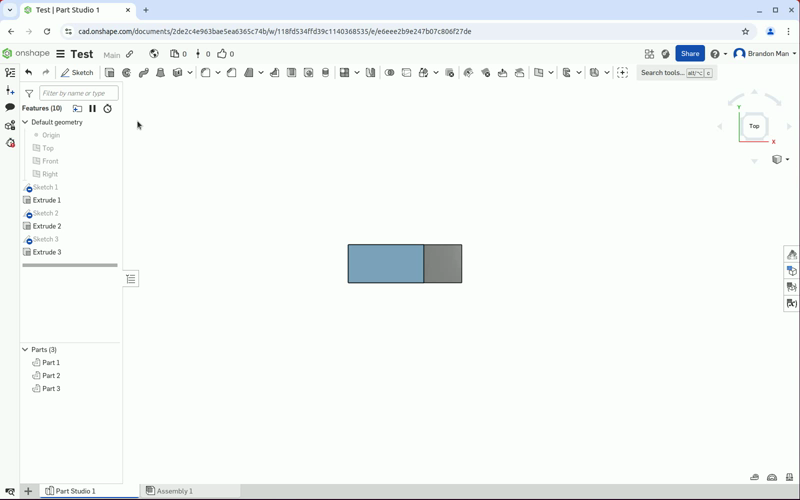
mouse_move(73, 189)
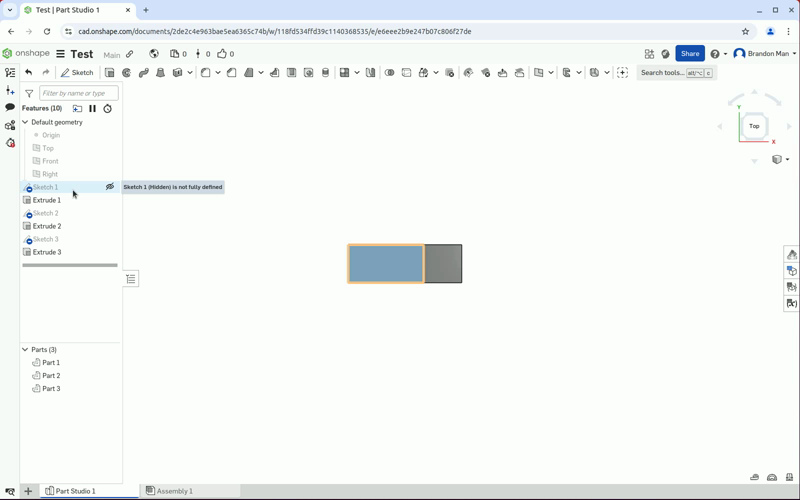
click(73, 189)
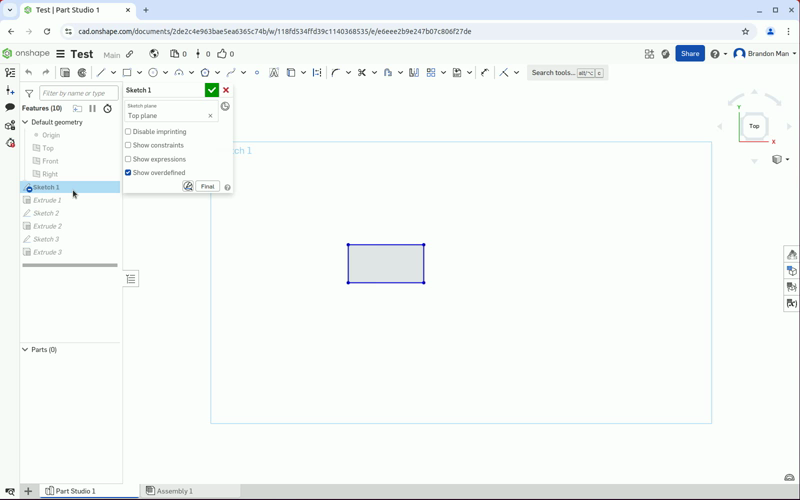
mouse_move(229, 92)
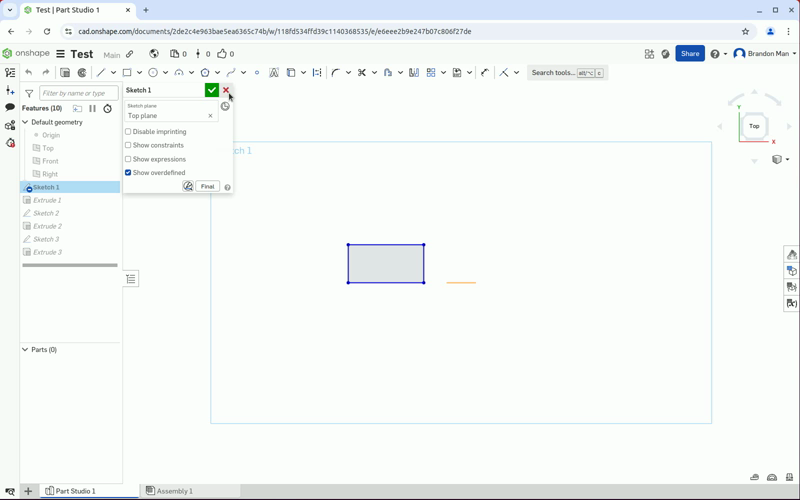
click(229, 92)
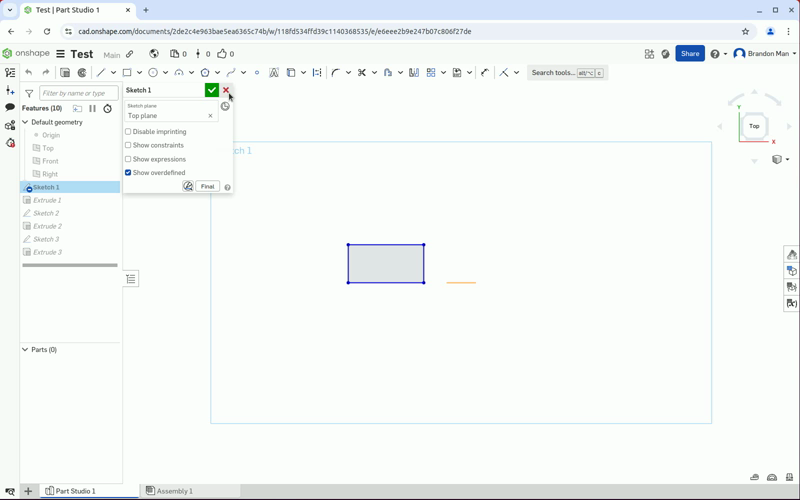
key(shift+s)
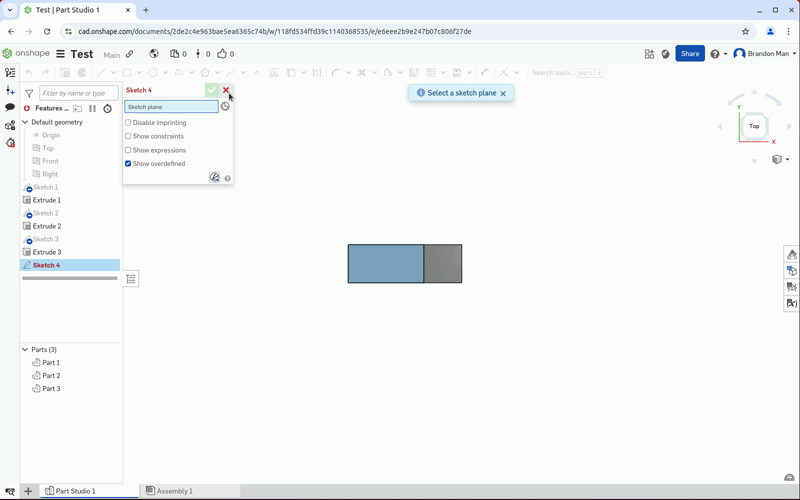
mouse_move(73, 150)
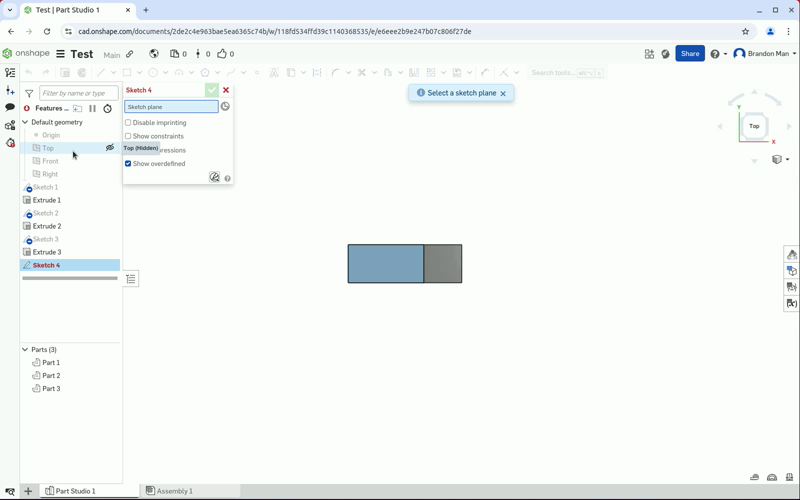
click(73, 150)
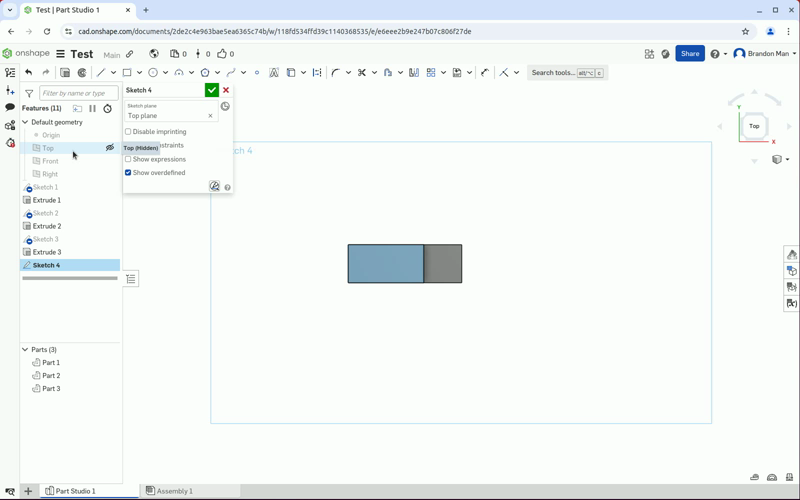
mouse_move(73, 352)
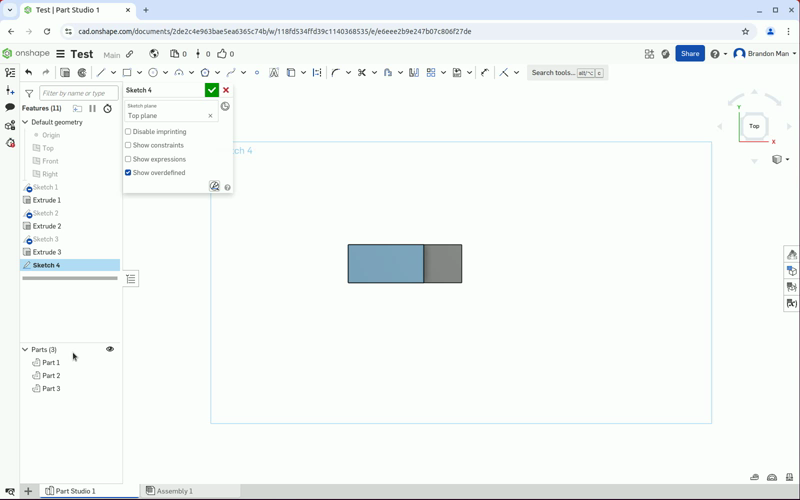
key(y)
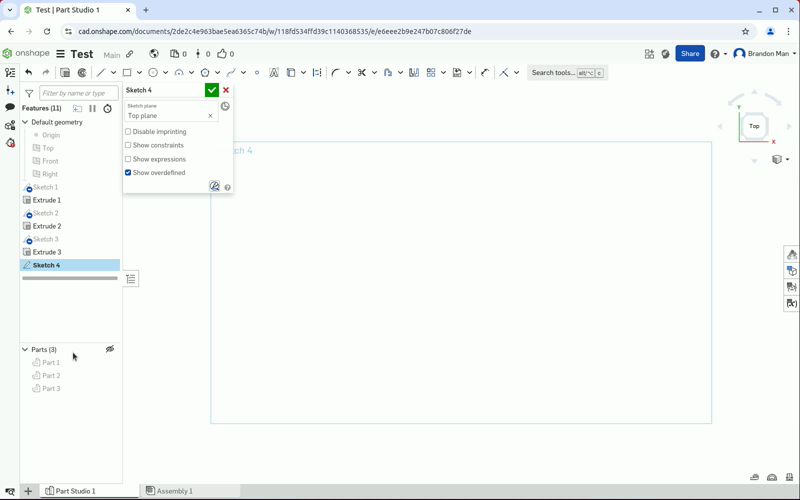
key(l)
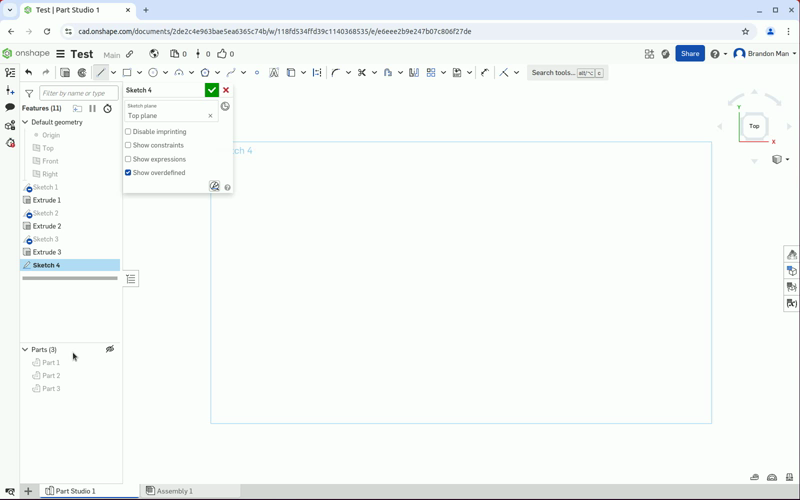
key_down(shift)
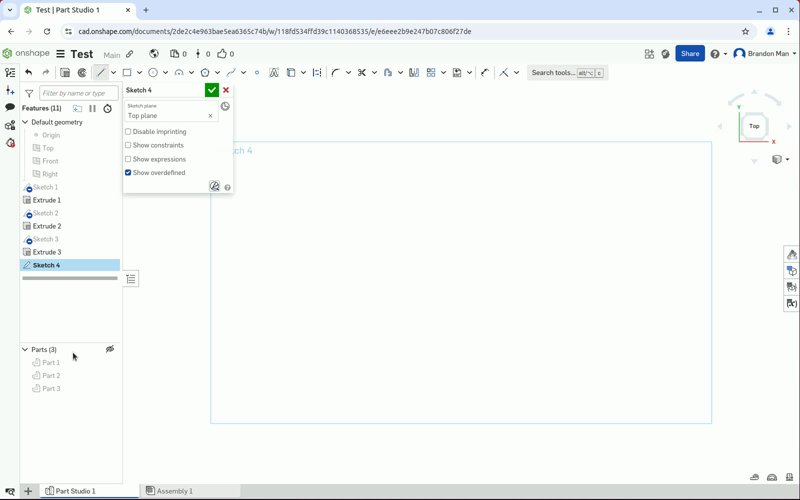
mouse_move(423, 282)
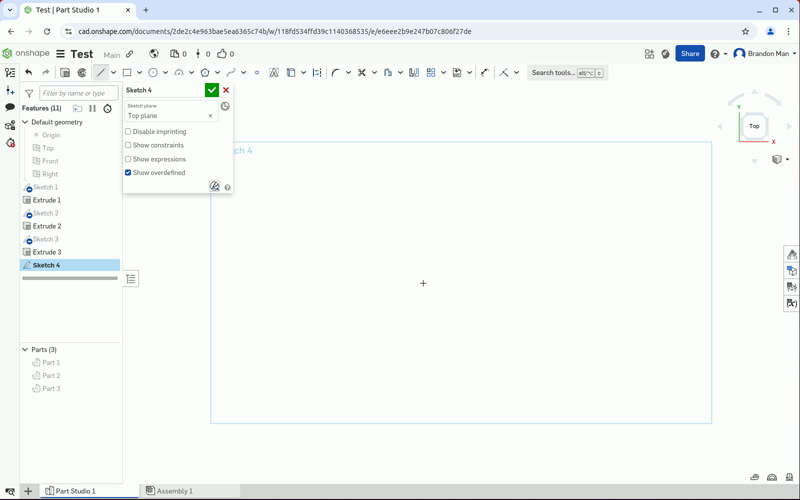
click(423, 282)
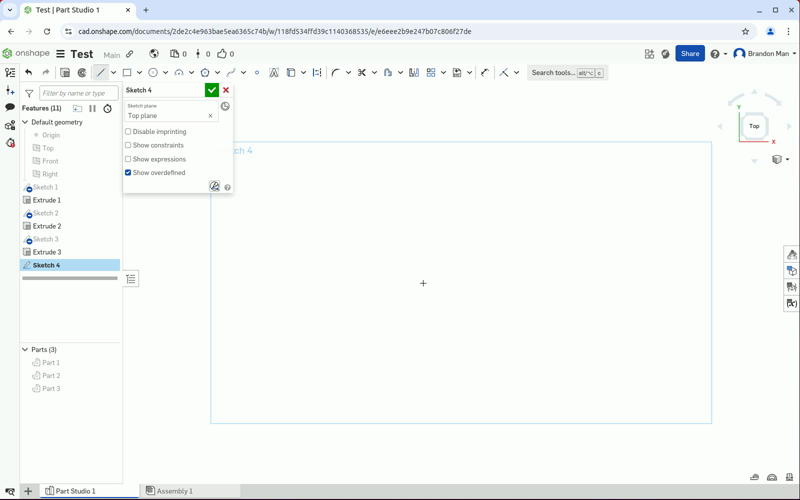
key_up(shift)
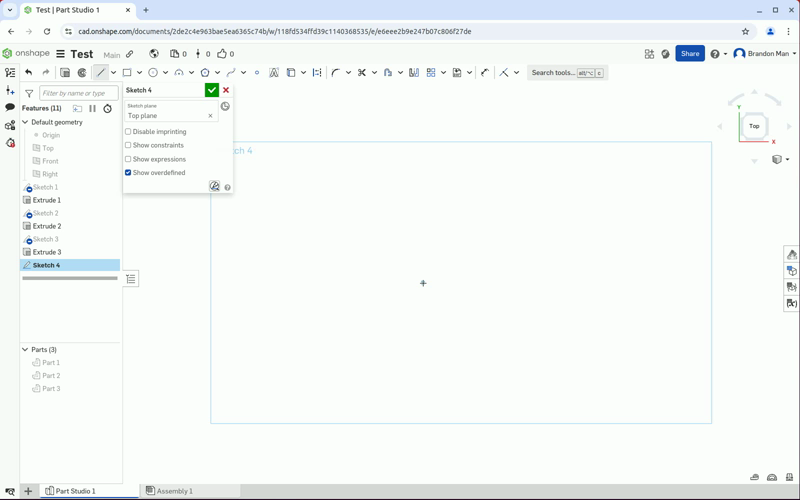
key_down(shift)
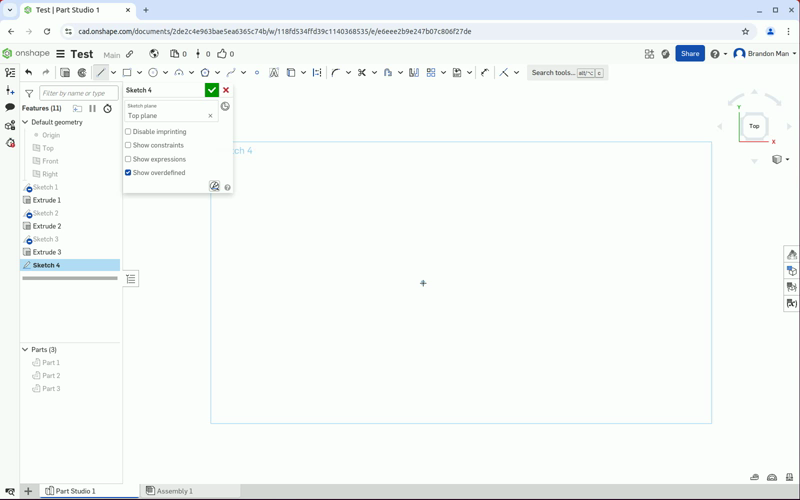
mouse_move(453, 282)
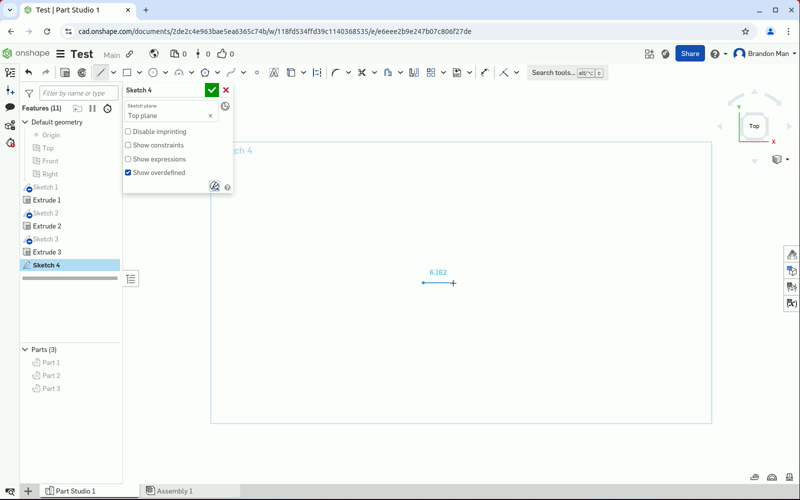
mouse_move(461, 282)
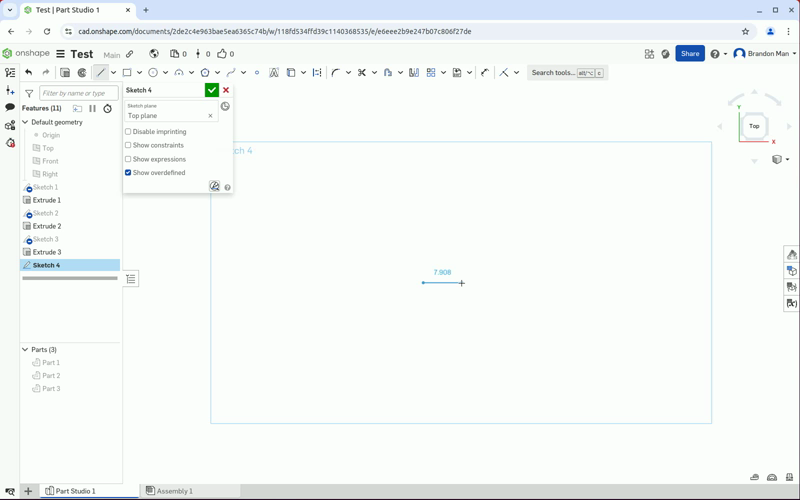
click(461, 282)
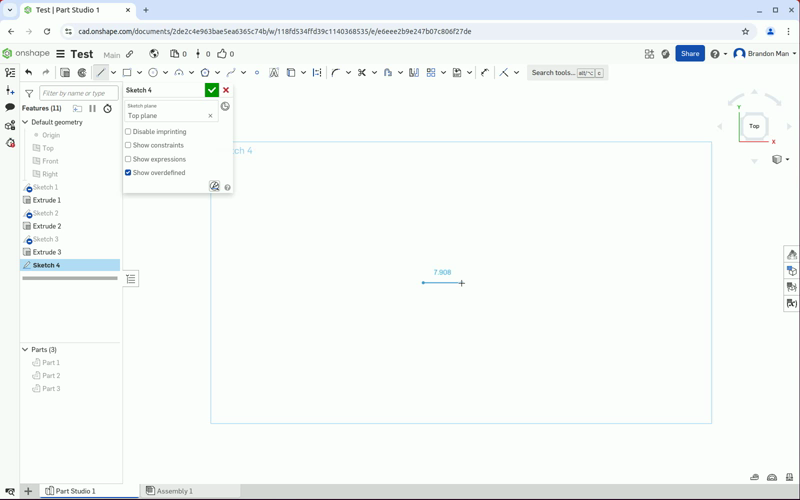
key_up(shift)
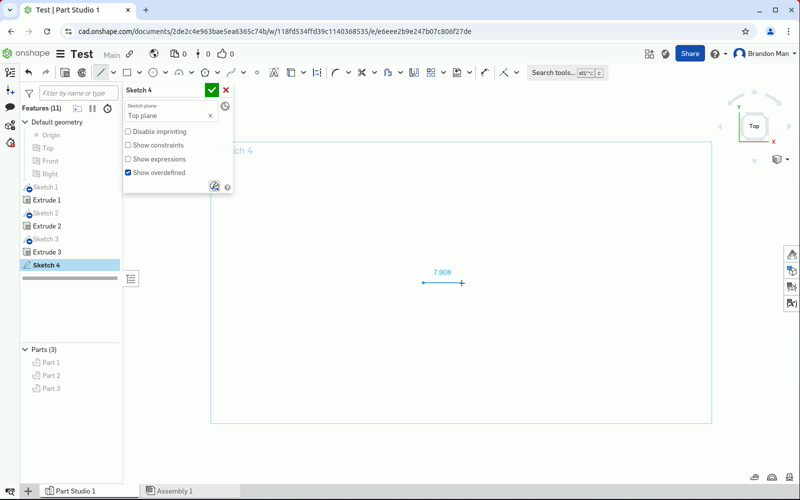
key_down(shift)
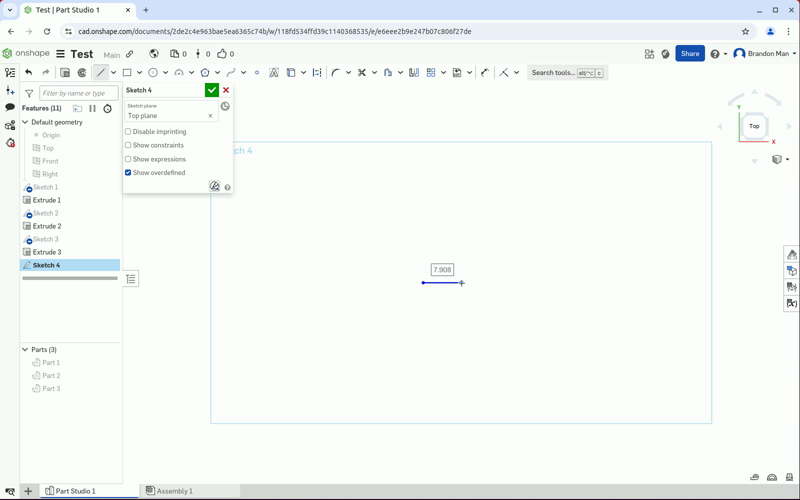
mouse_move(491, 282)
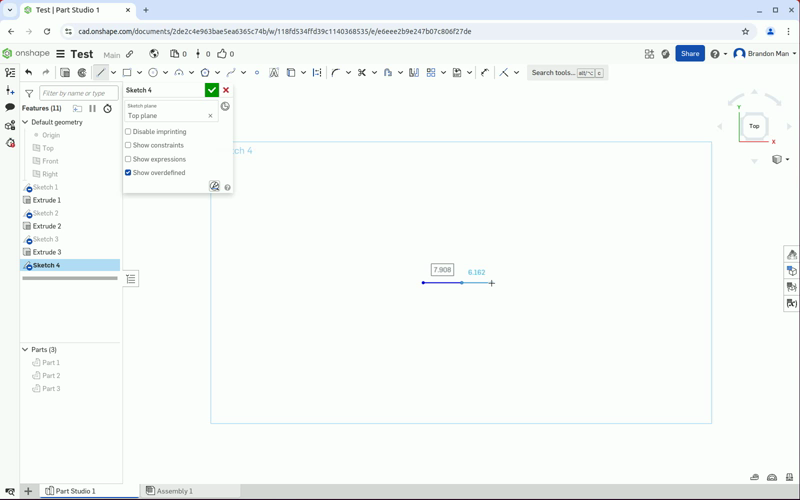
mouse_move(461, 244)
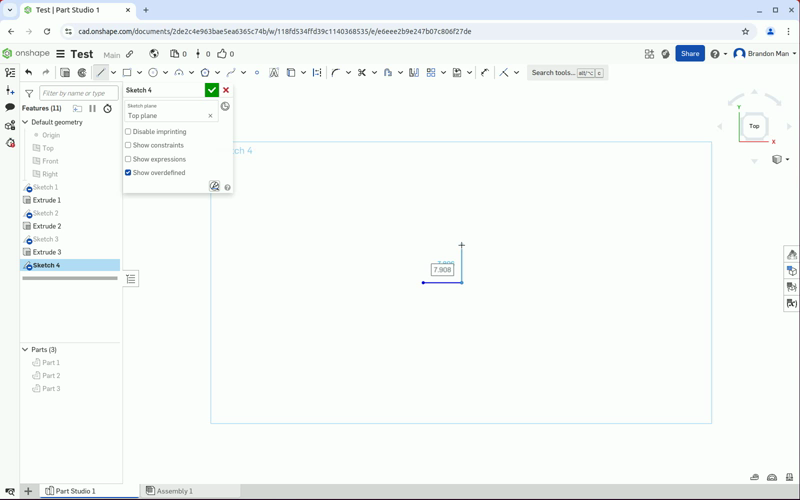
click(461, 244)
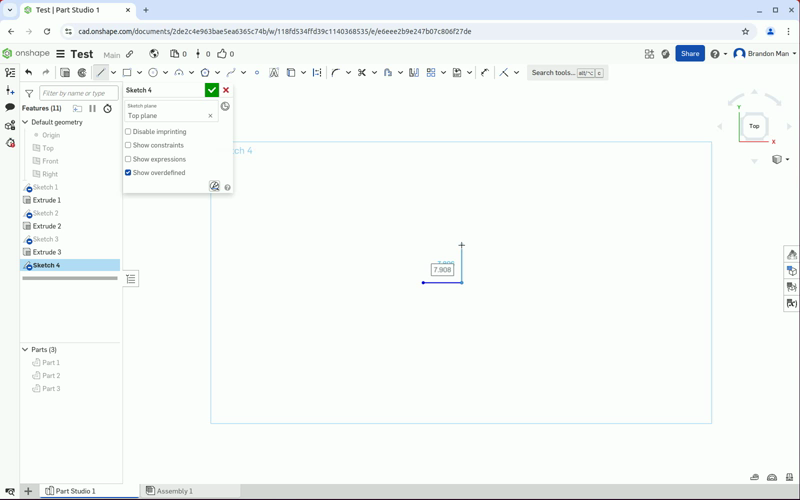
key_up(shift)
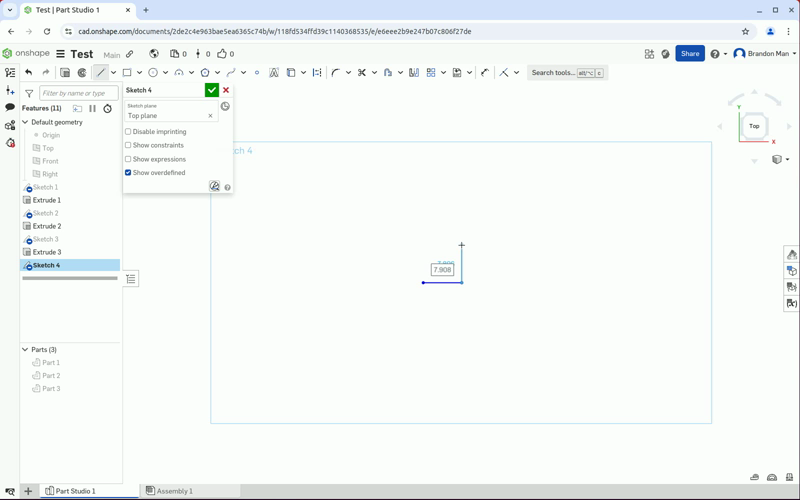
key_down(shift)
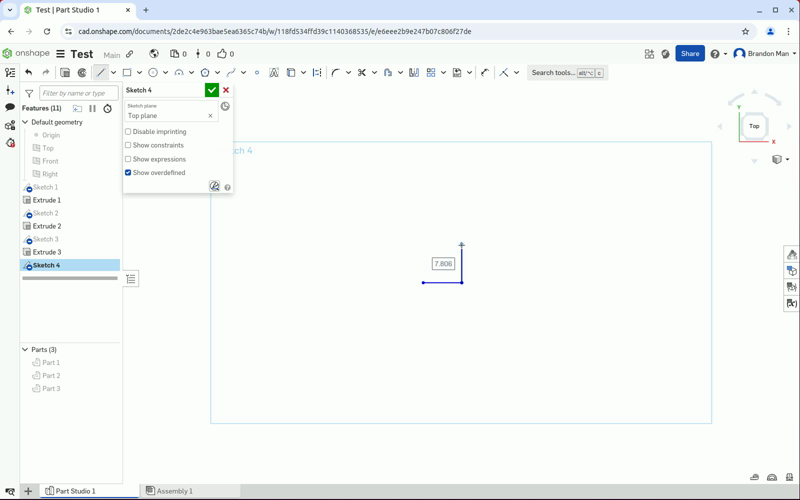
mouse_move(491, 244)
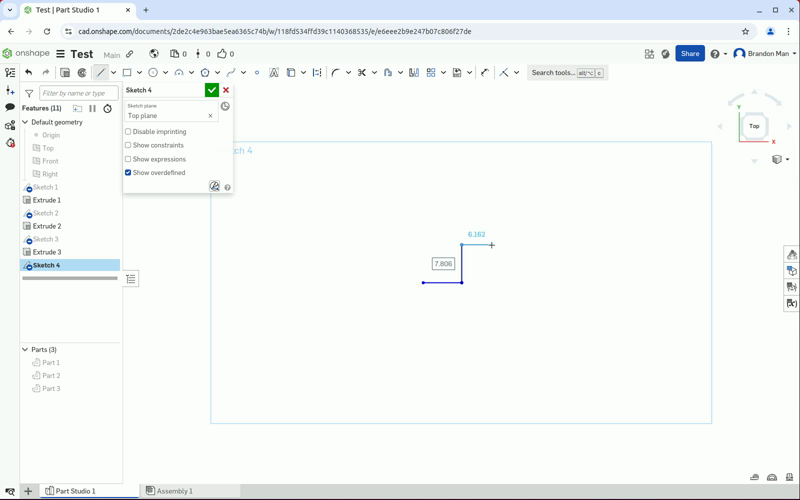
mouse_move(423, 244)
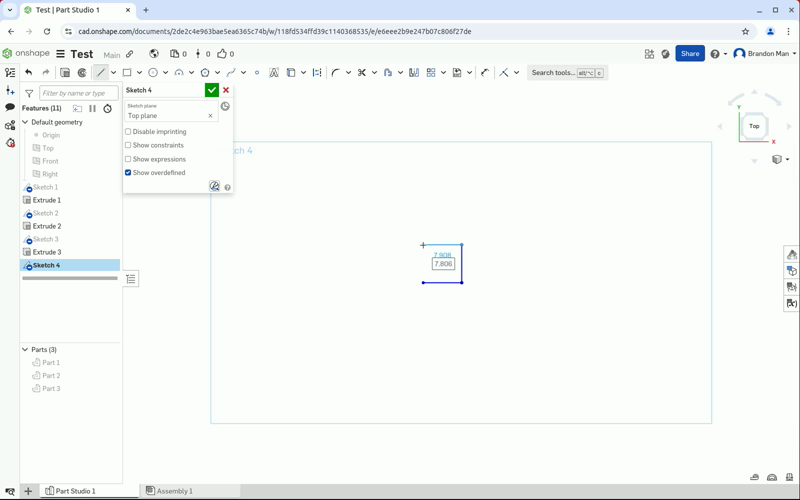
click(423, 244)
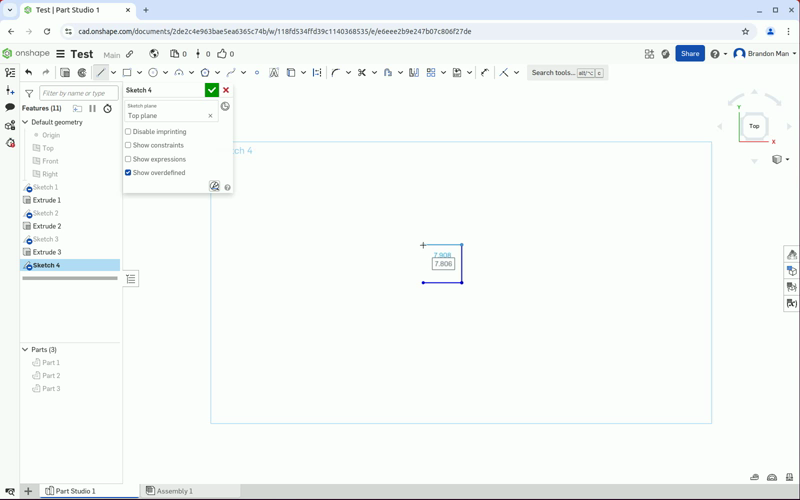
key_up(shift)
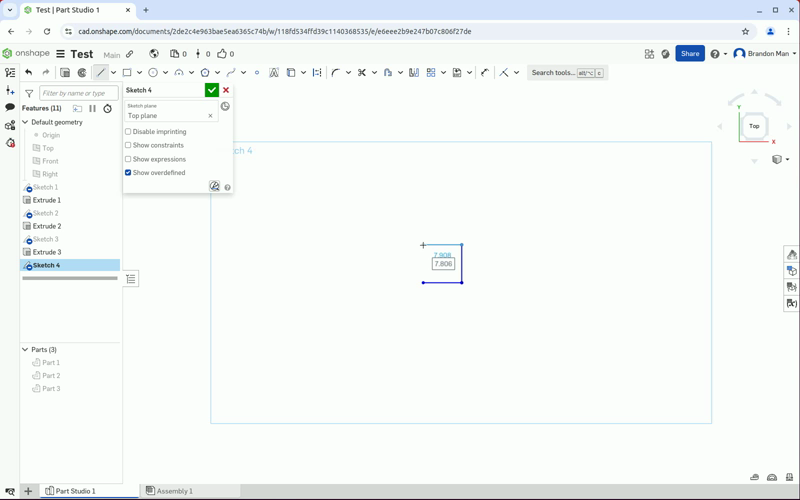
mouse_move(453, 244)
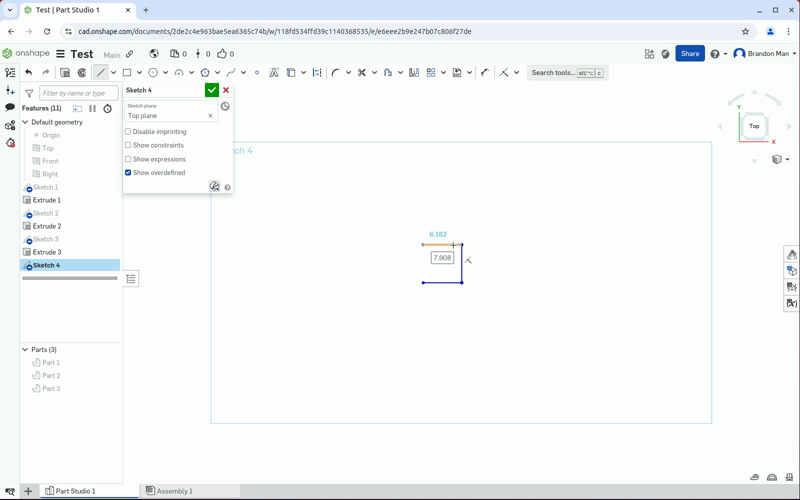
key_down(shift)
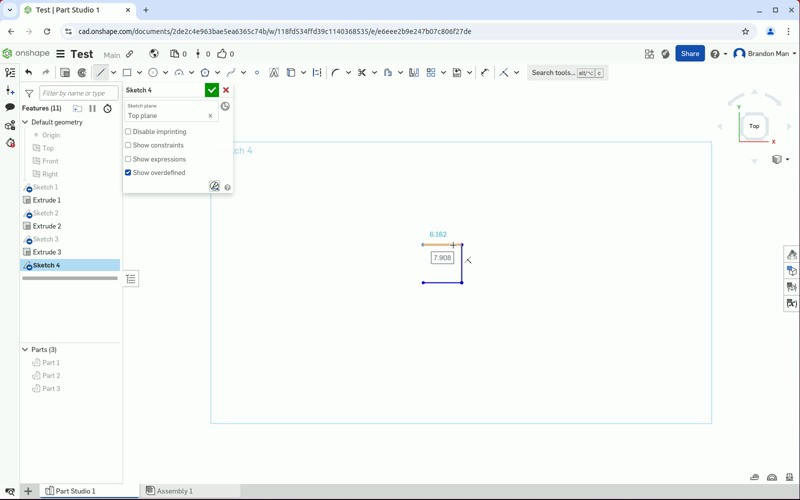
mouse_move(423, 282)
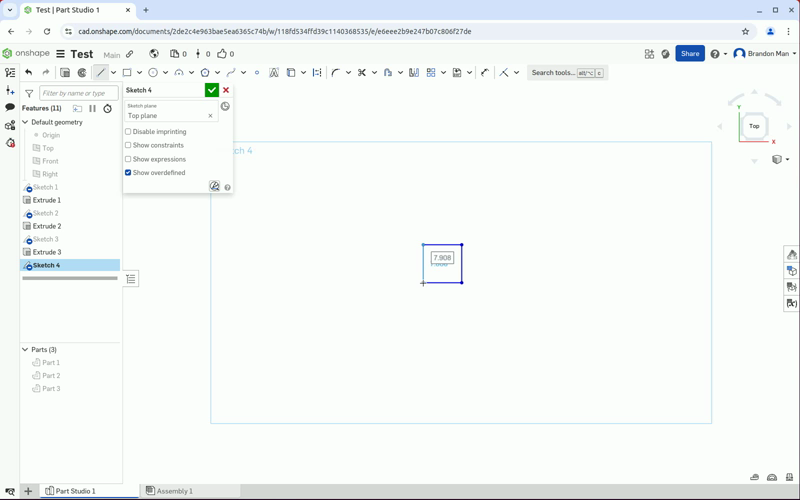
key_up(shift)
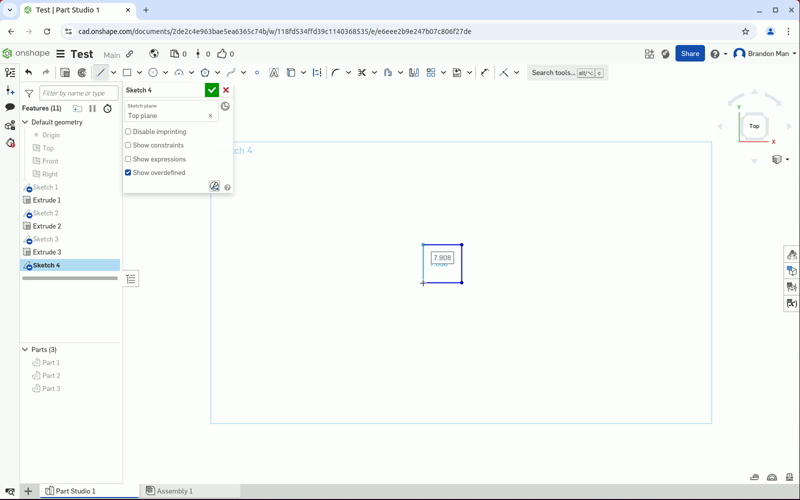
click(423, 282)
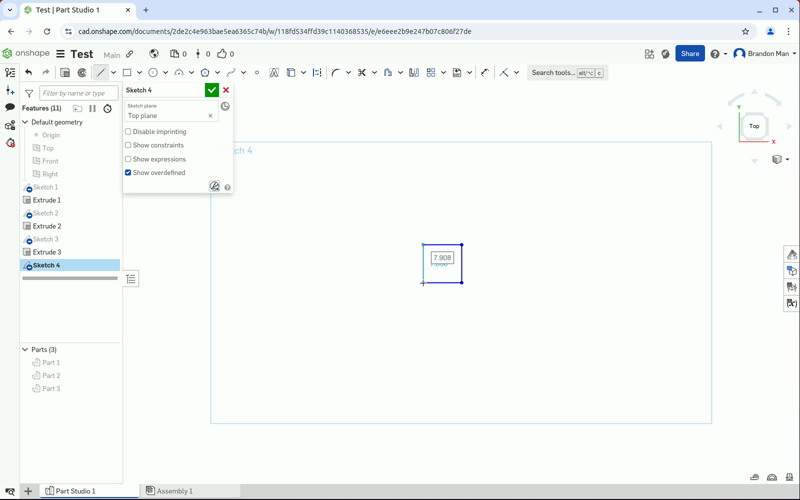
key(esc)
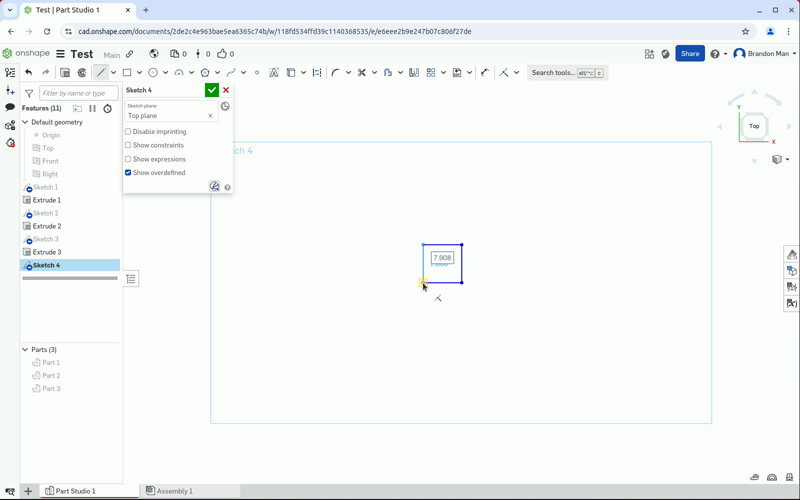
mouse_move(439, 281)
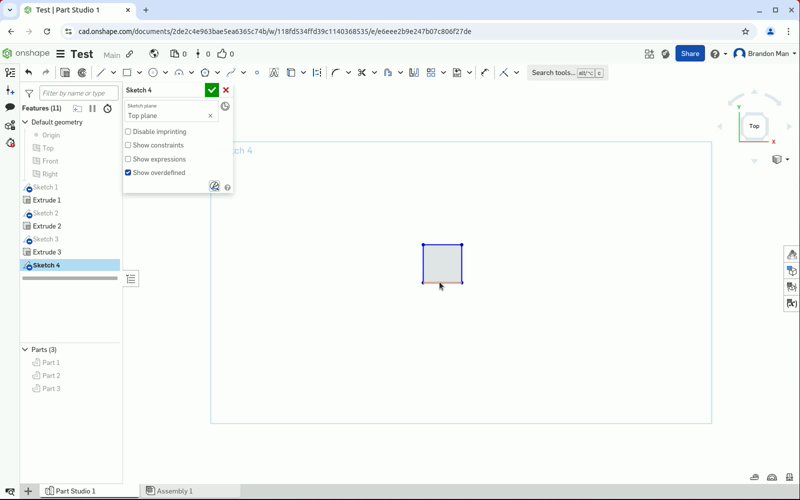
scroll(6)
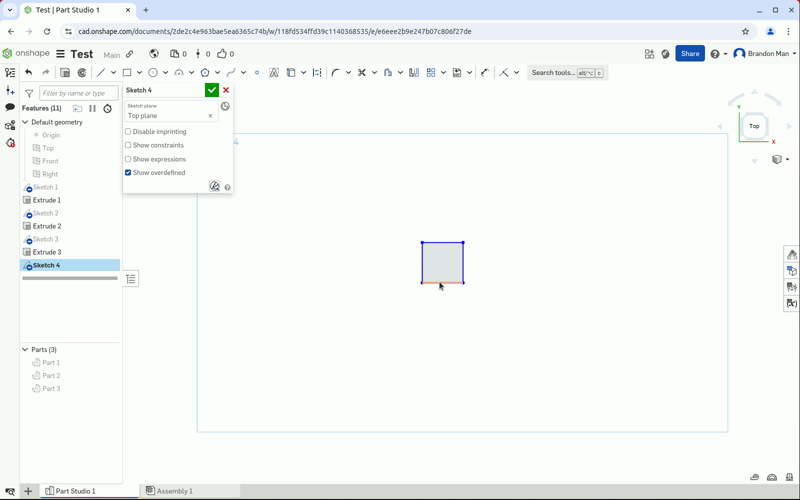
scroll(6)
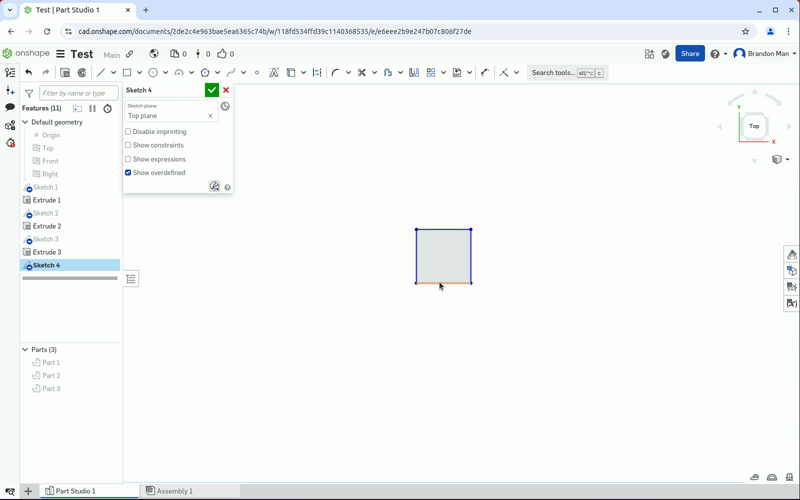
scroll(6)
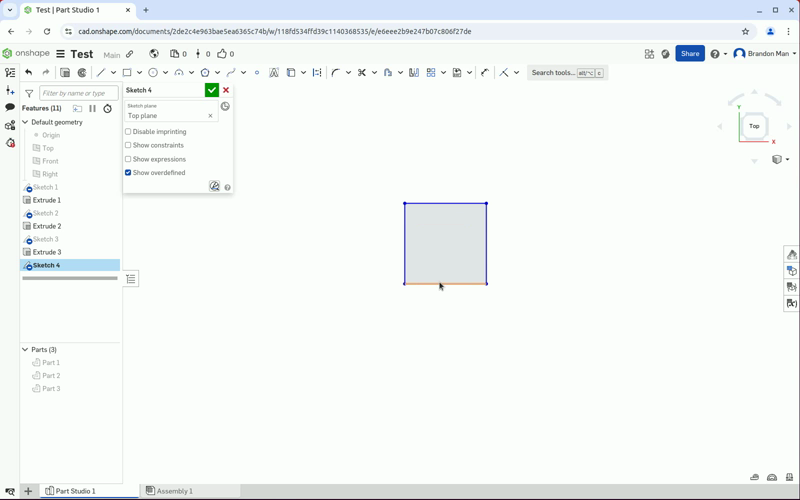
scroll(6)
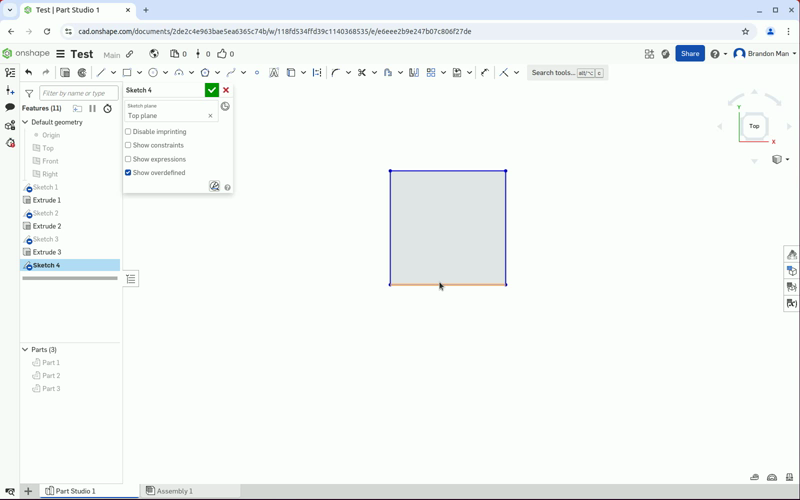
scroll(6)
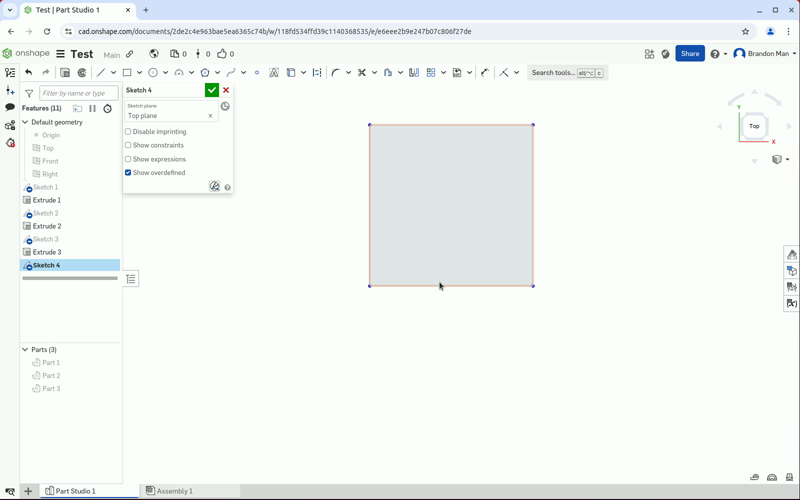
scroll(6)
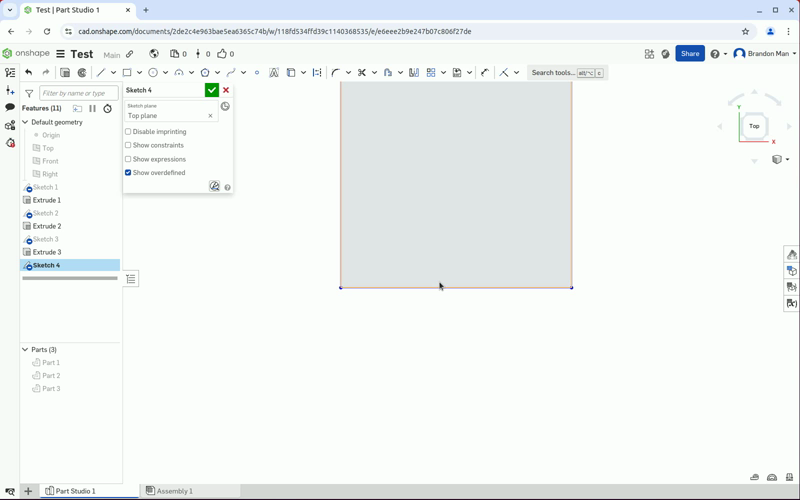
scroll(6)
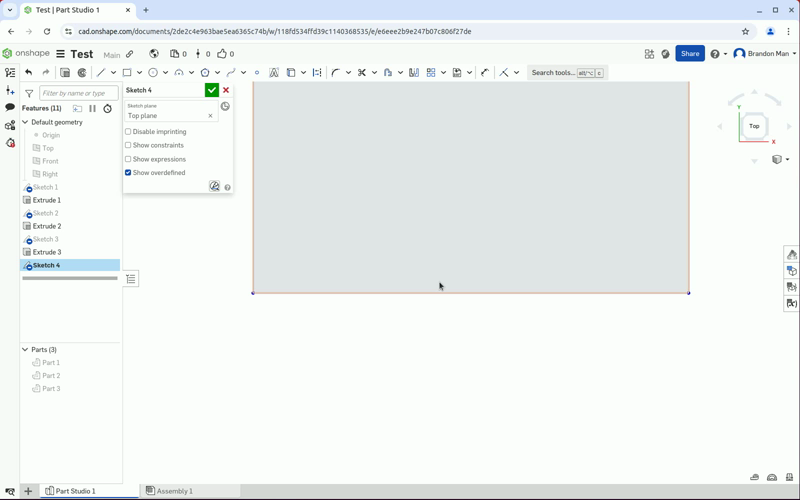
click(439, 281)
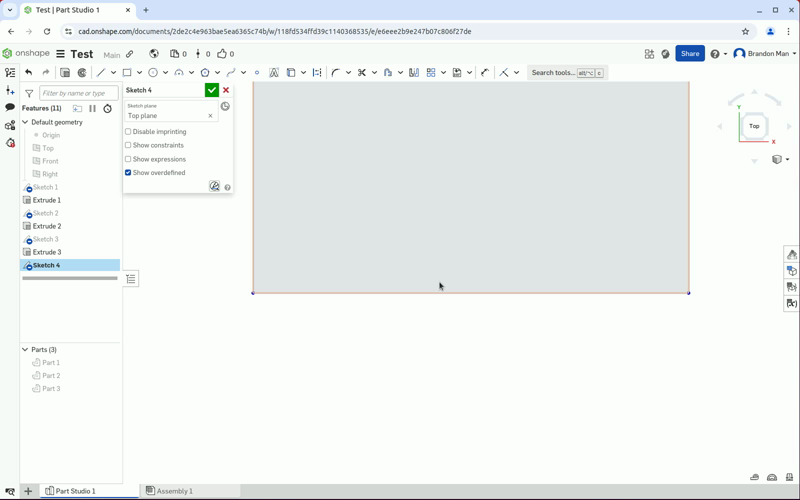
scroll(-6)
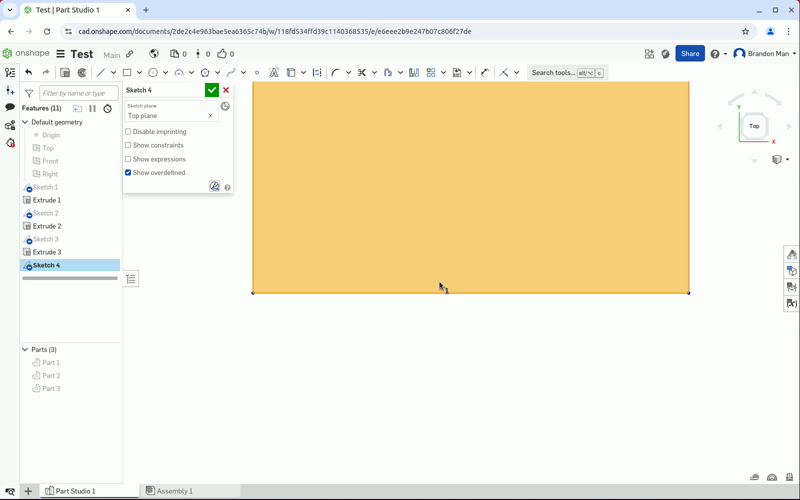
scroll(-6)
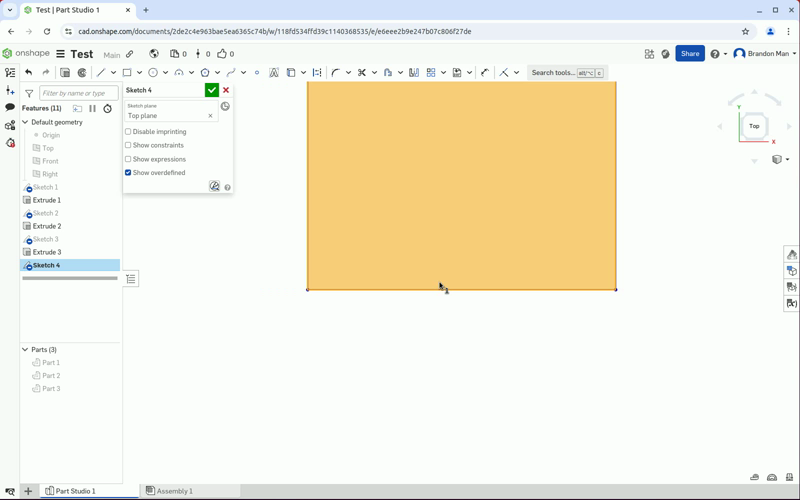
scroll(-6)
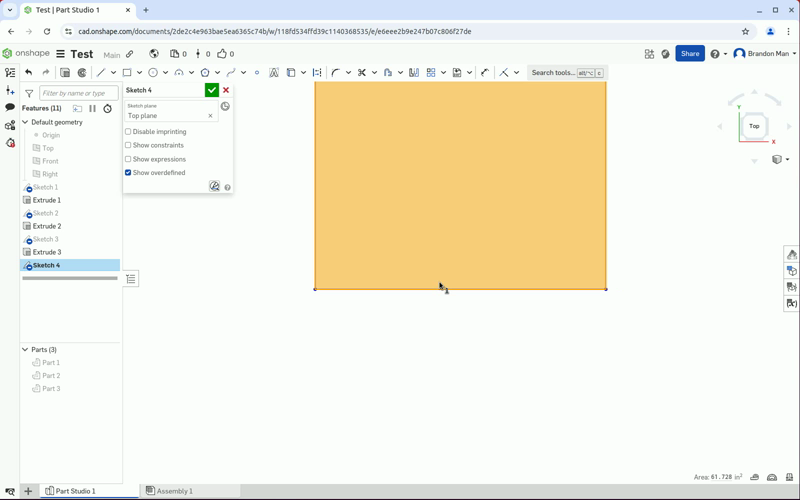
scroll(-6)
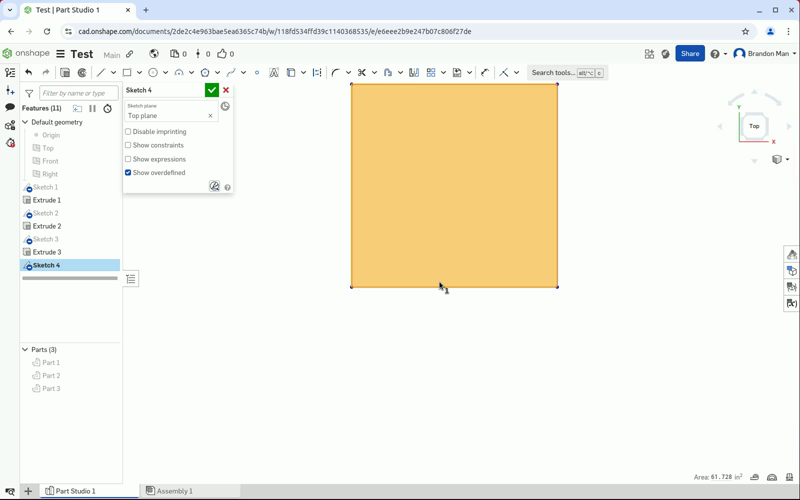
scroll(-6)
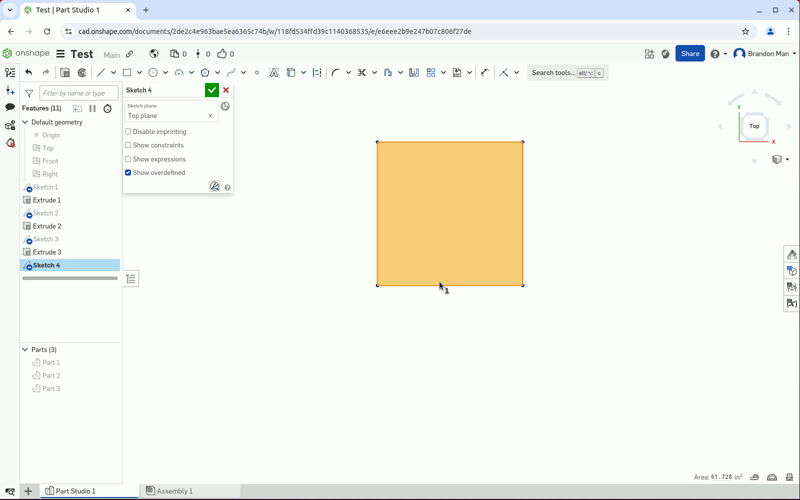
scroll(-6)
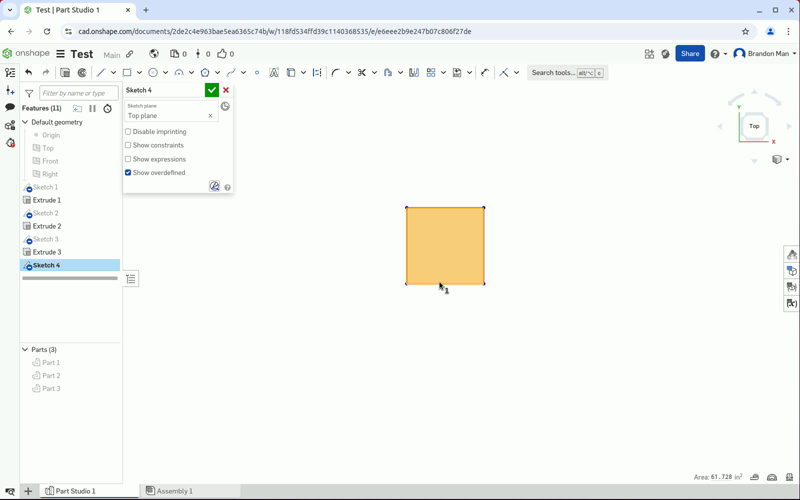
scroll(-6)
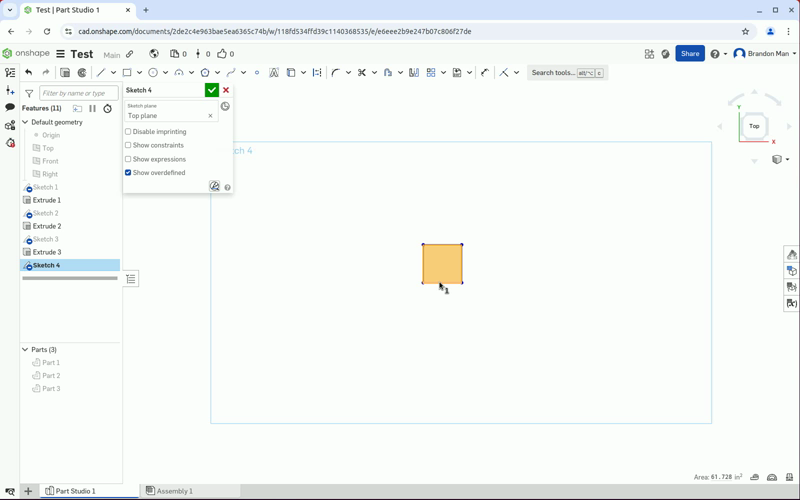
mouse_move(73, 352)
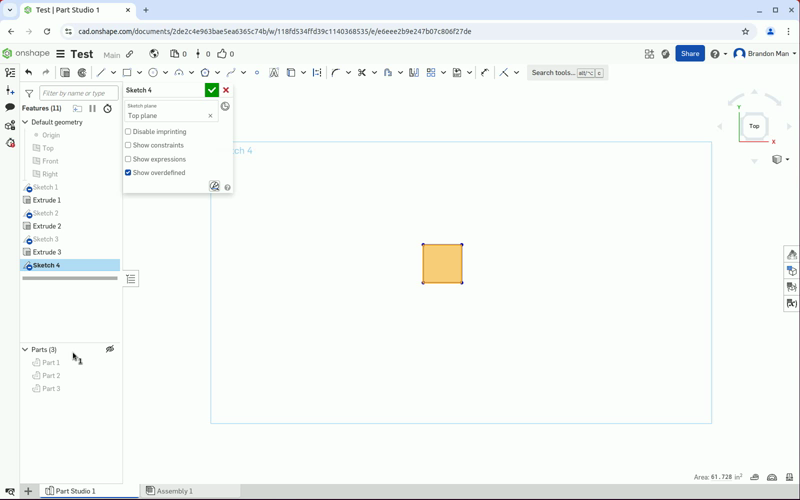
key(shift+y)
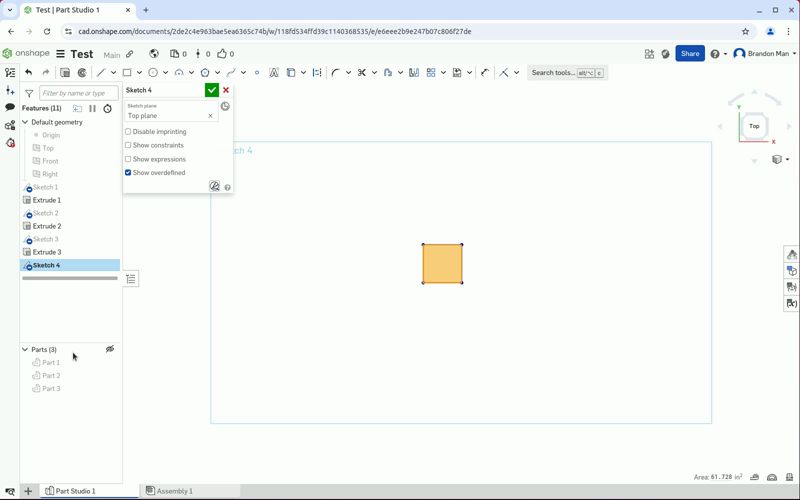
key(shift+e)
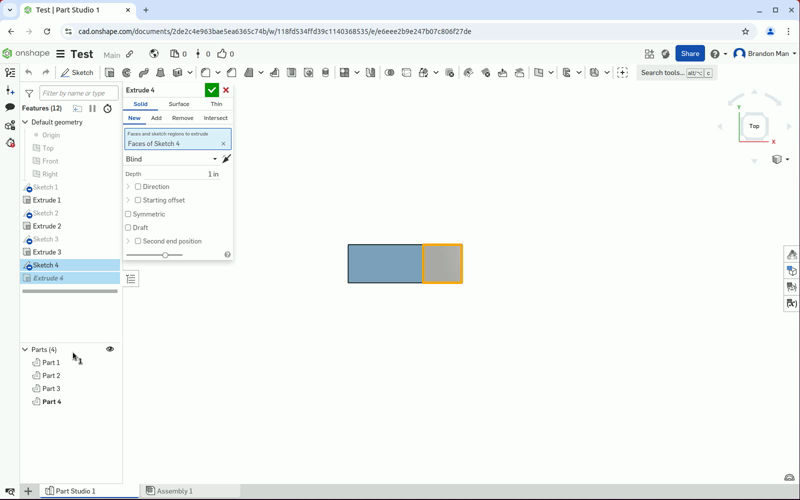
mouse_move(143, 106)
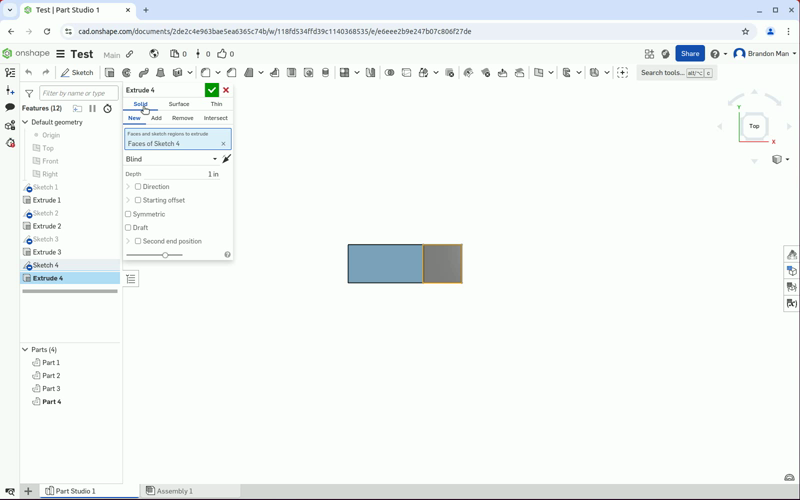
click(143, 106)
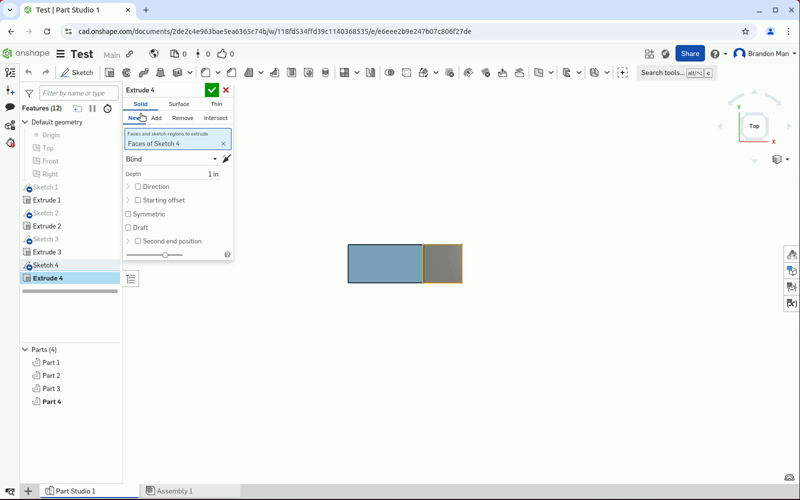
mouse_move(137, 120)
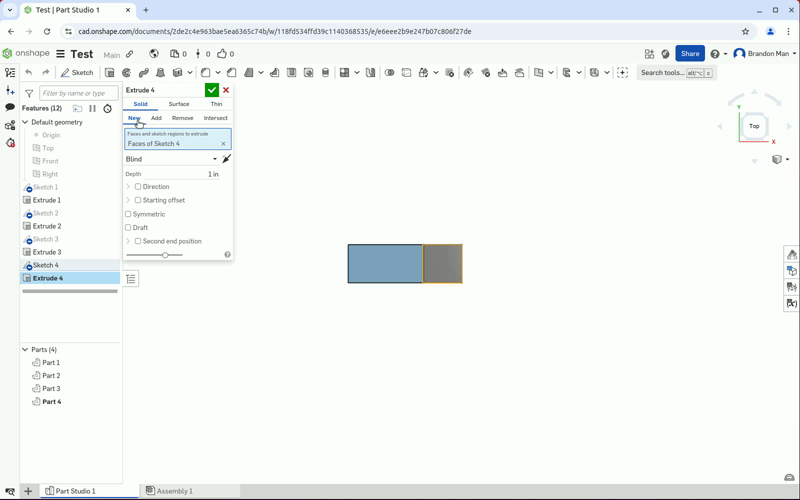
click(137, 120)
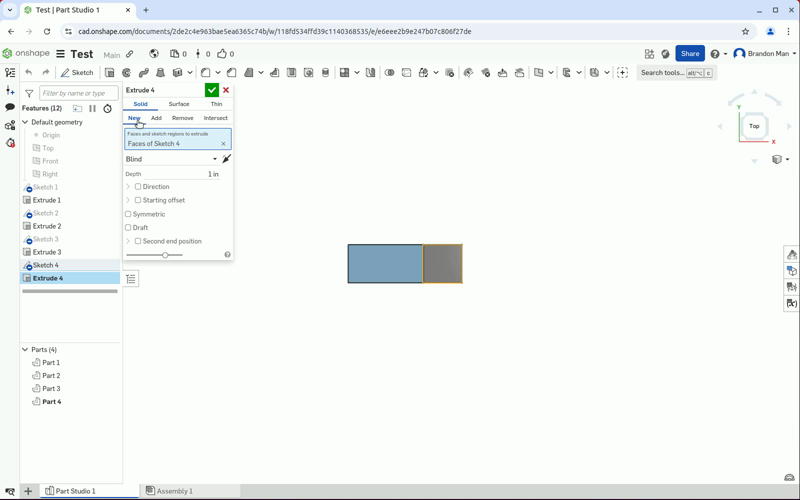
key(tab, 4)
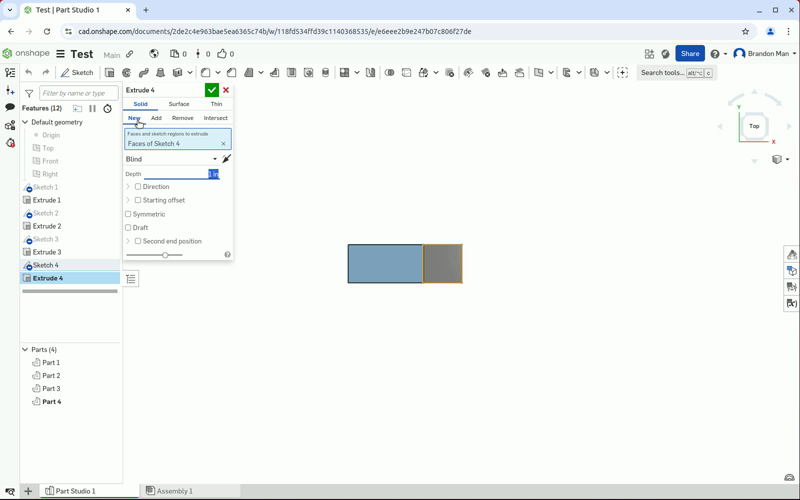
text(1.444)
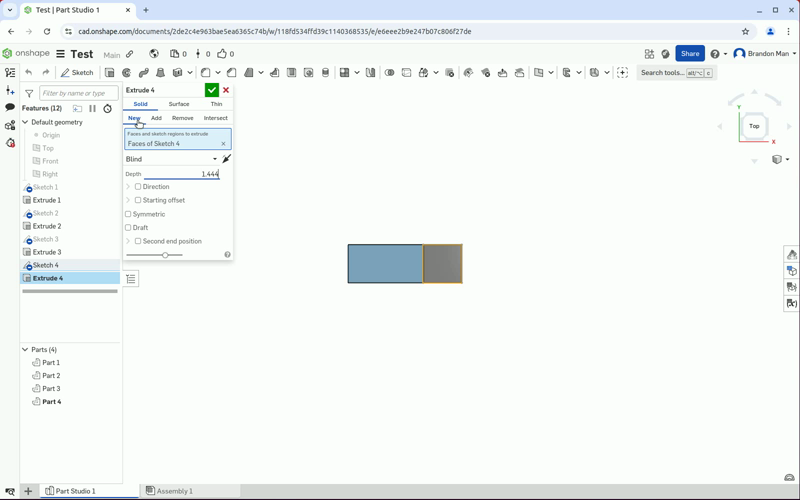
key(enter)
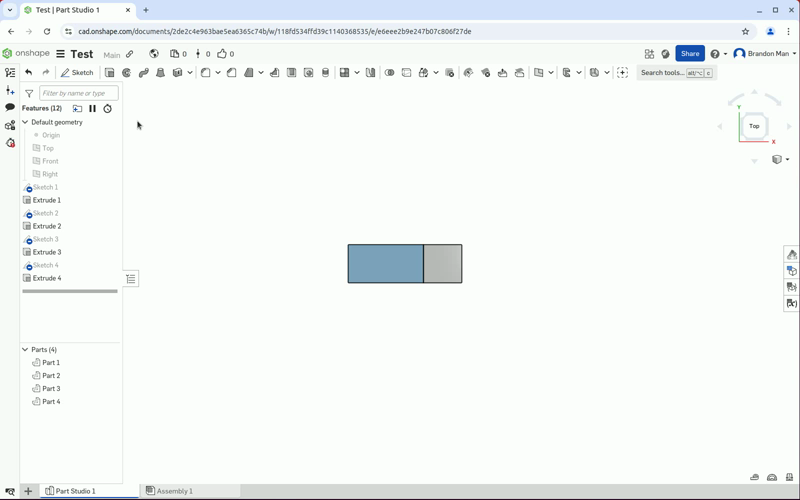
key(shift+h)
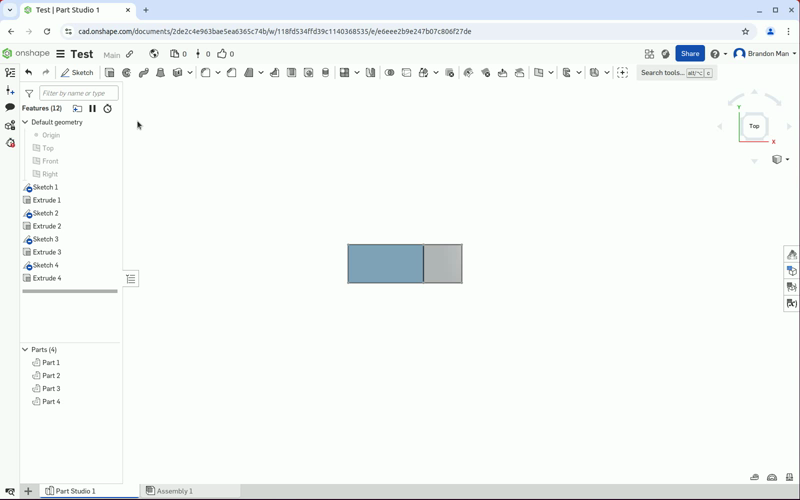
key(shift+h)
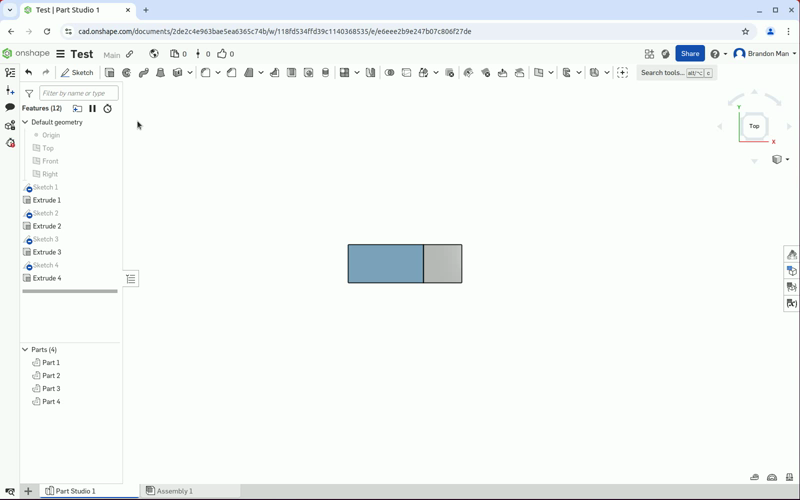
mouse_move(73, 189)
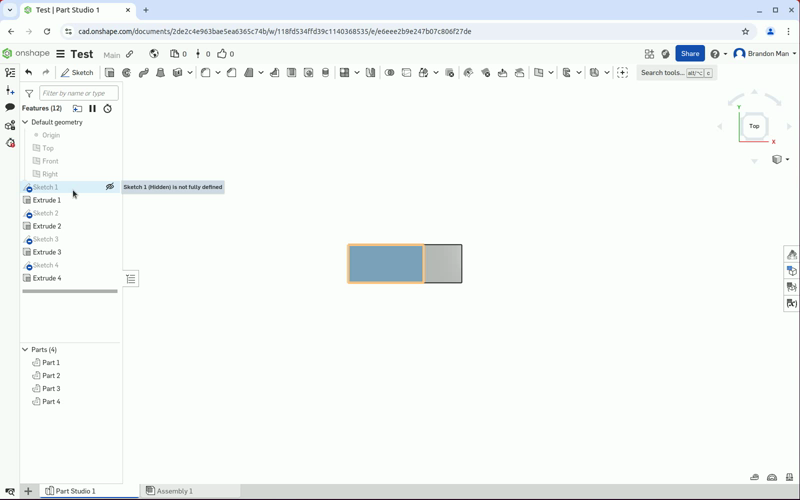
click(73, 189)
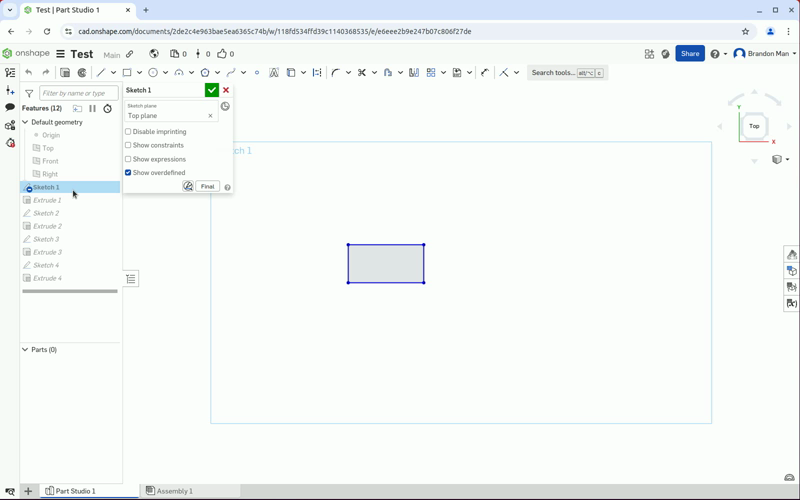
mouse_move(229, 92)
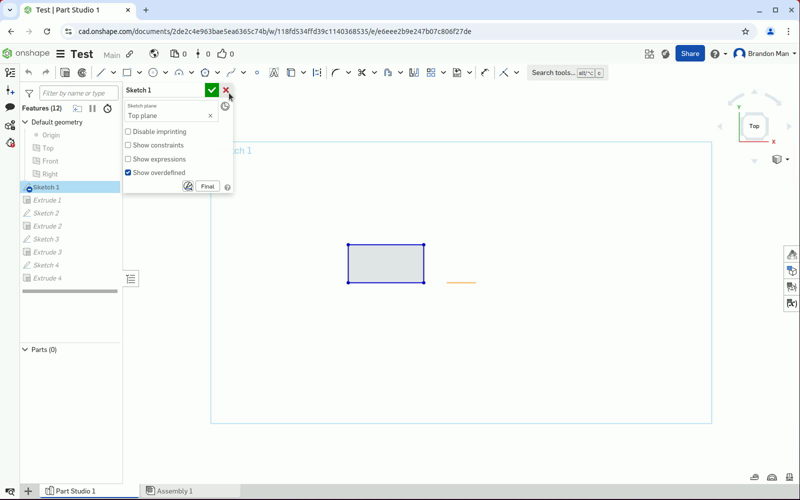
click(229, 92)
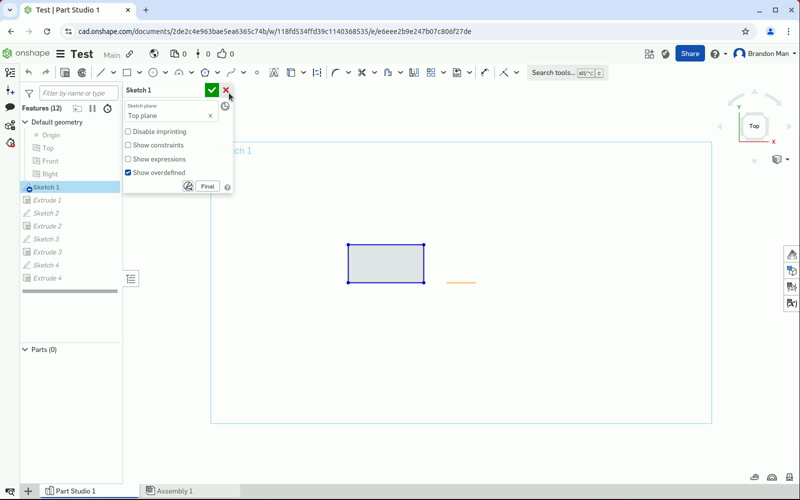
key(shift+s)
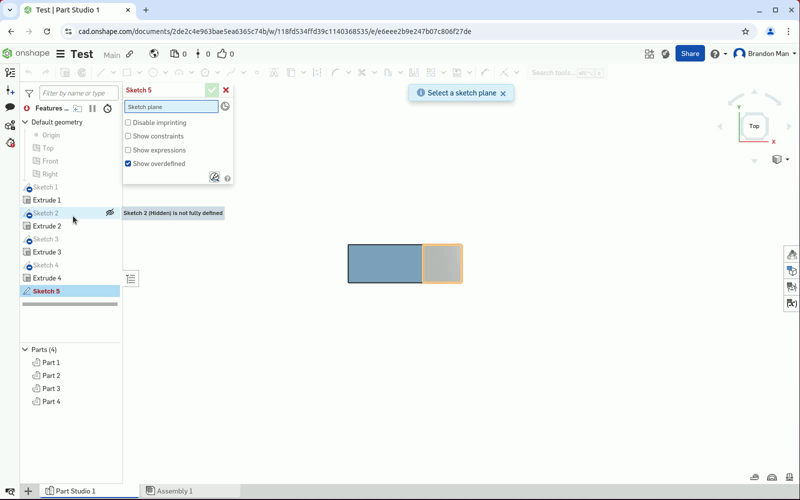
scroll(3)
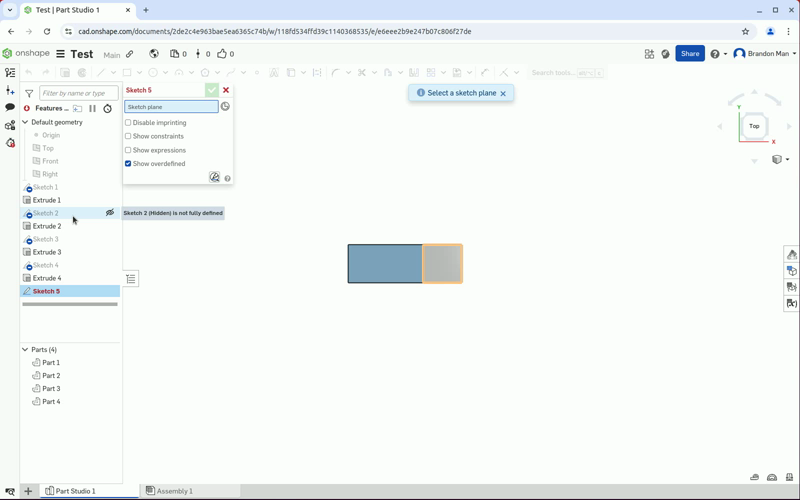
mouse_move(73, 150)
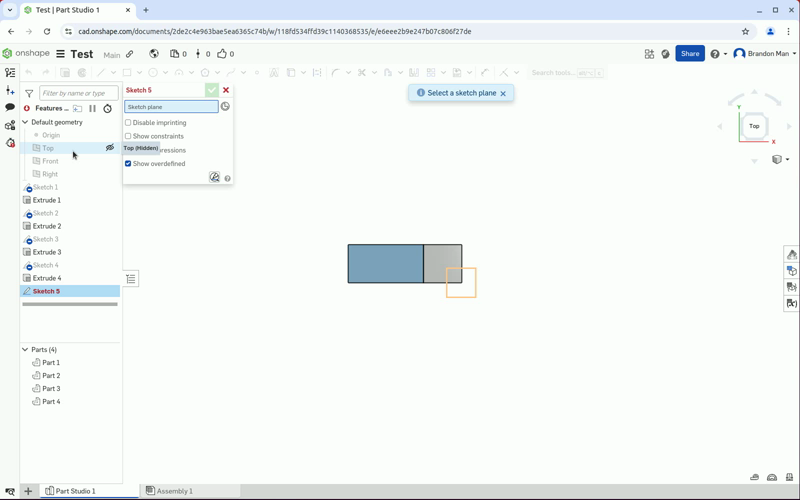
click(73, 150)
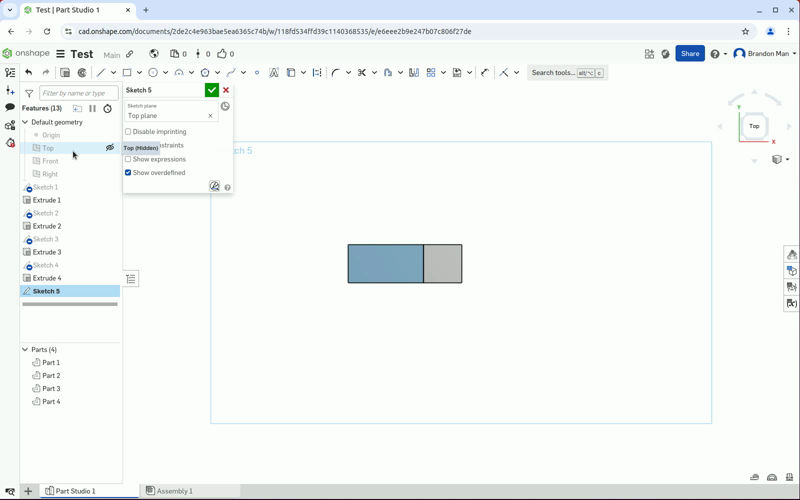
mouse_move(73, 352)
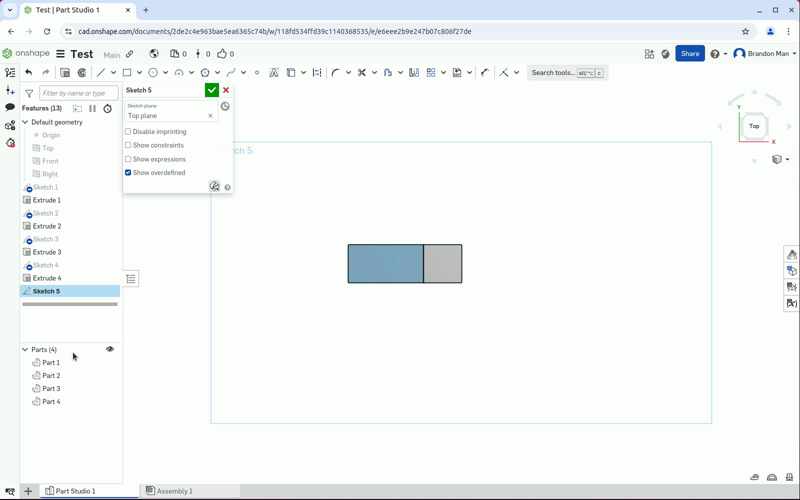
key(y)
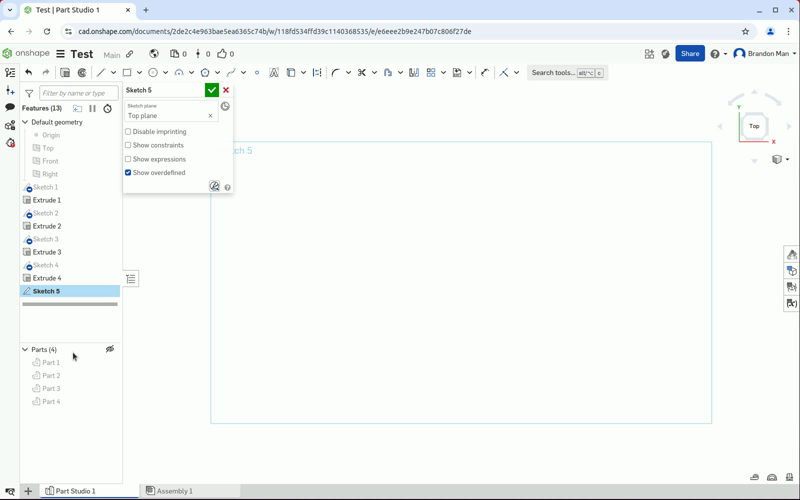
key(l)
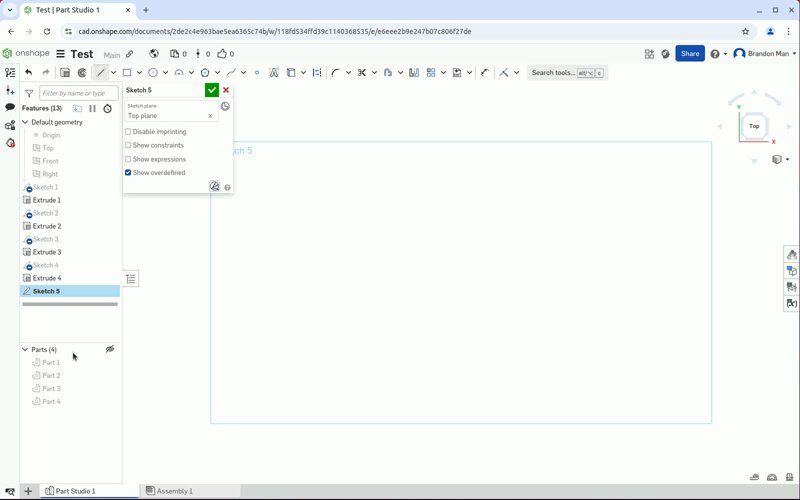
key_down(shift)
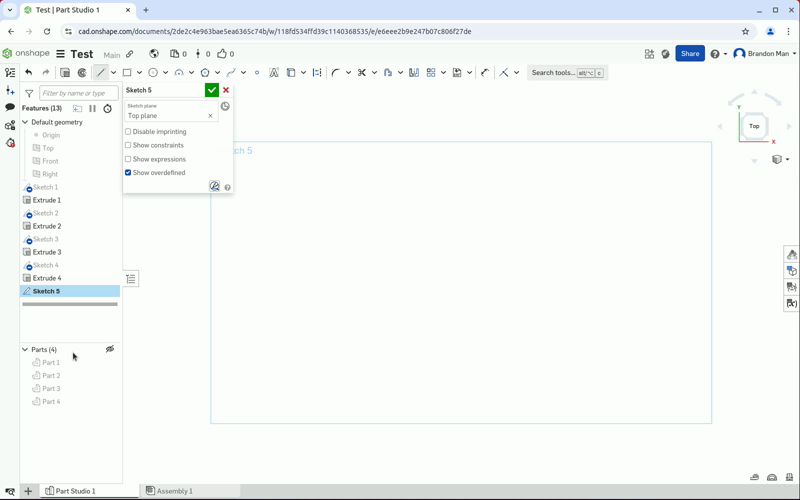
mouse_move(423, 245)
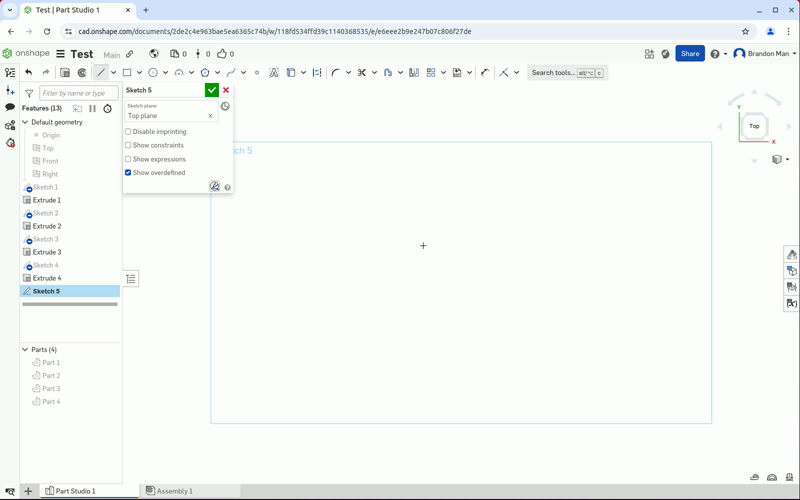
click(423, 245)
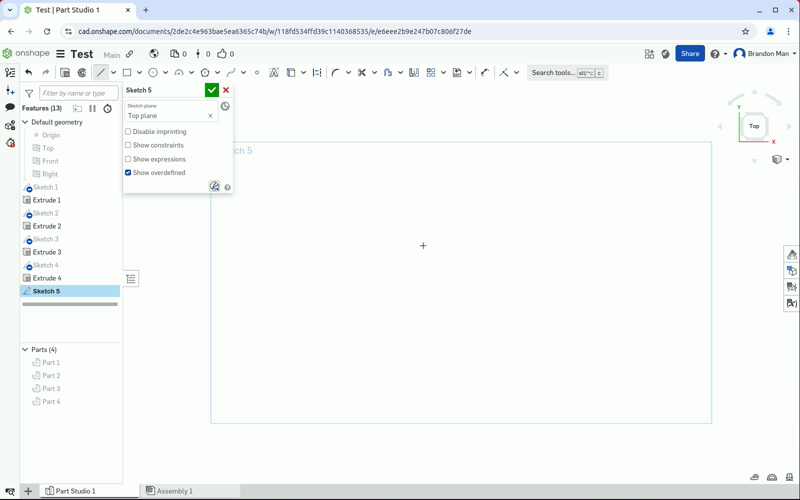
key_up(shift)
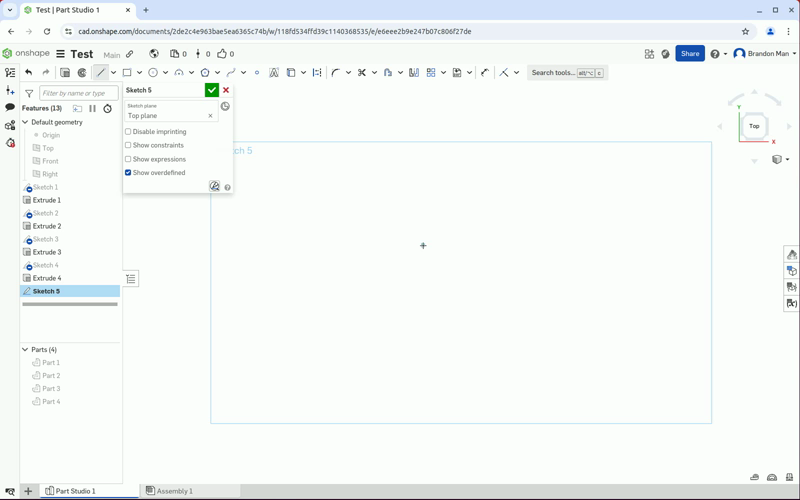
key_down(shift)
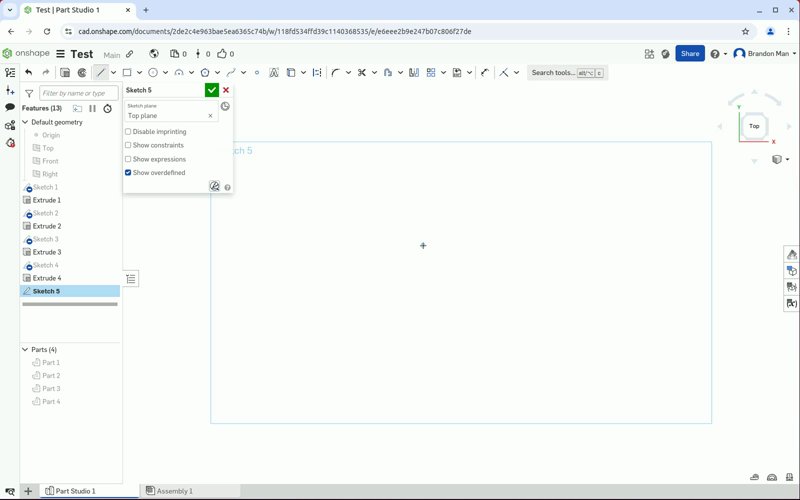
mouse_move(453, 245)
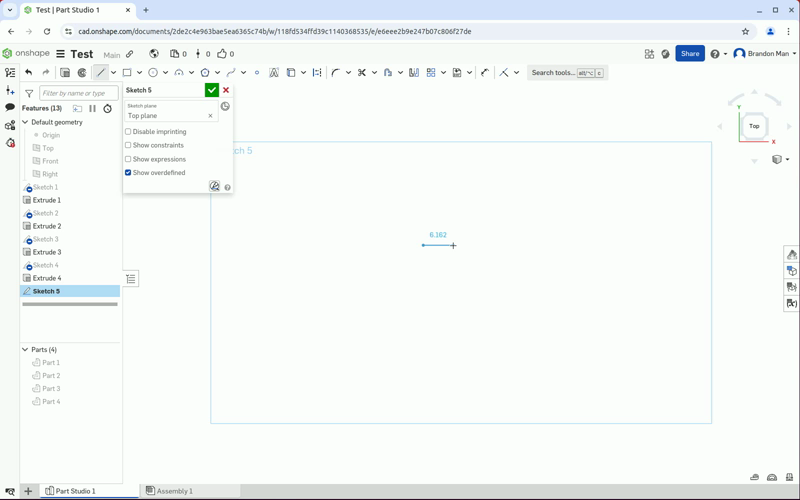
mouse_move(461, 245)
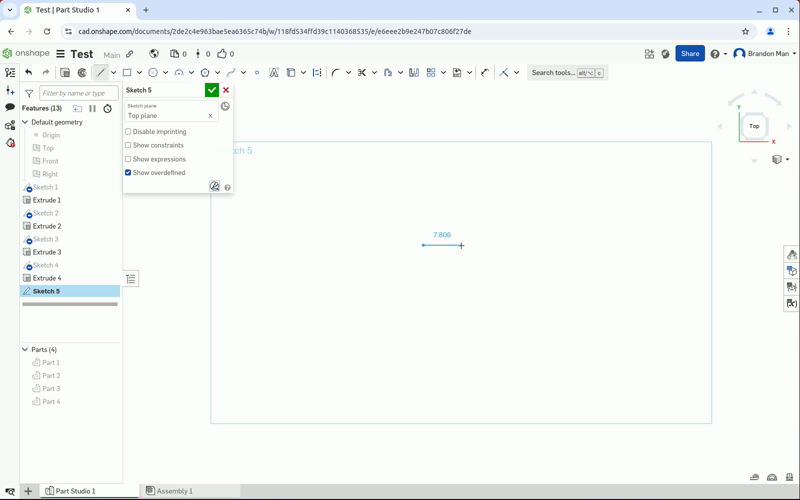
click(461, 245)
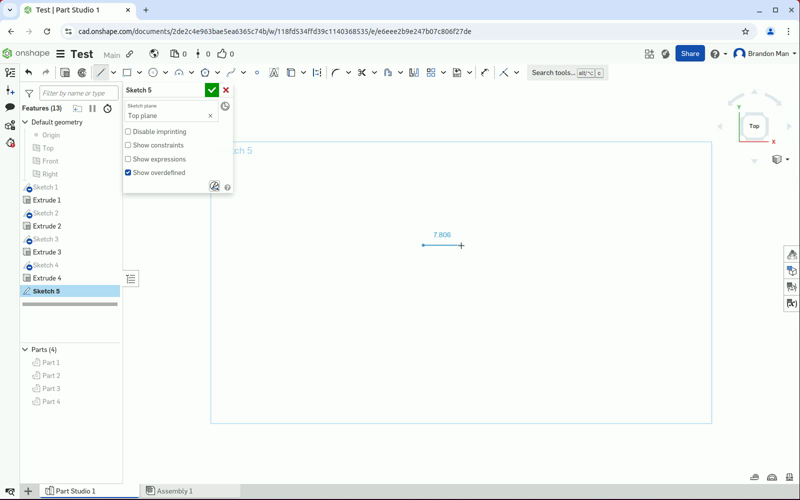
key_up(shift)
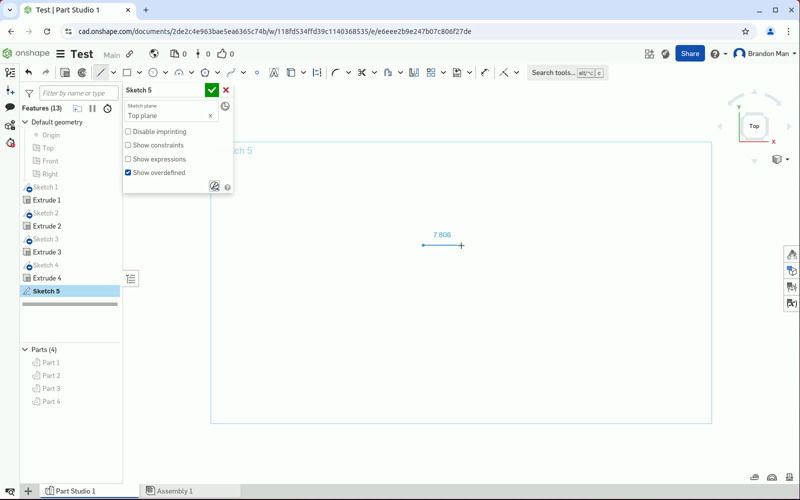
key_down(shift)
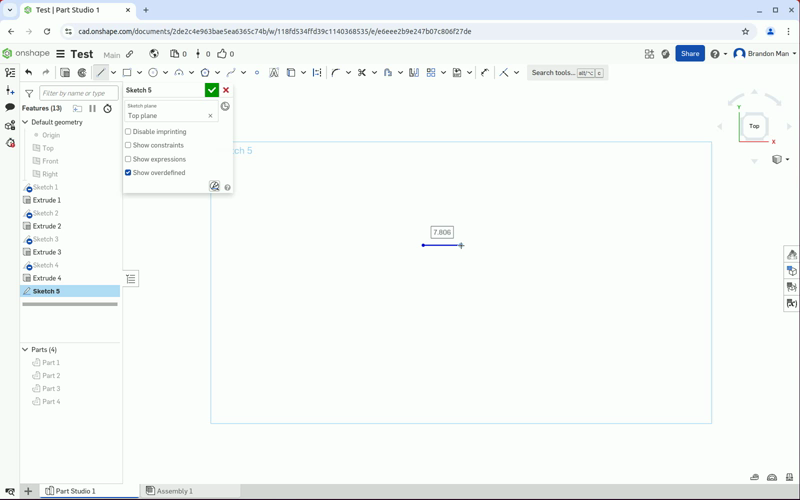
mouse_move(461, 170)
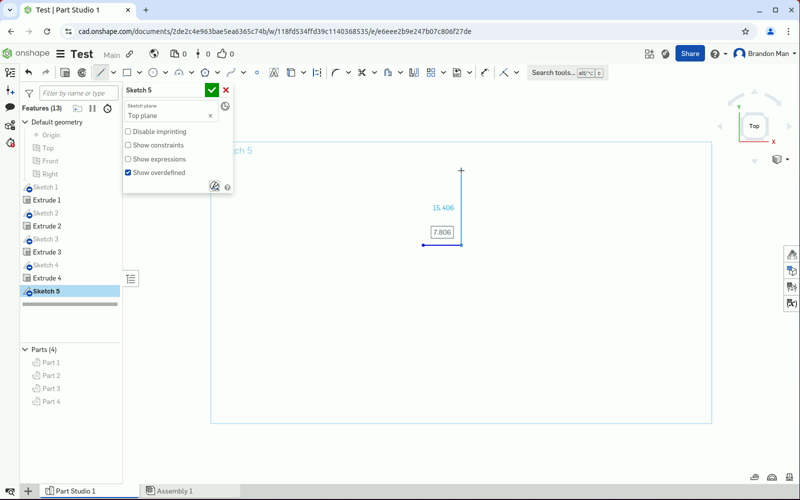
click(461, 170)
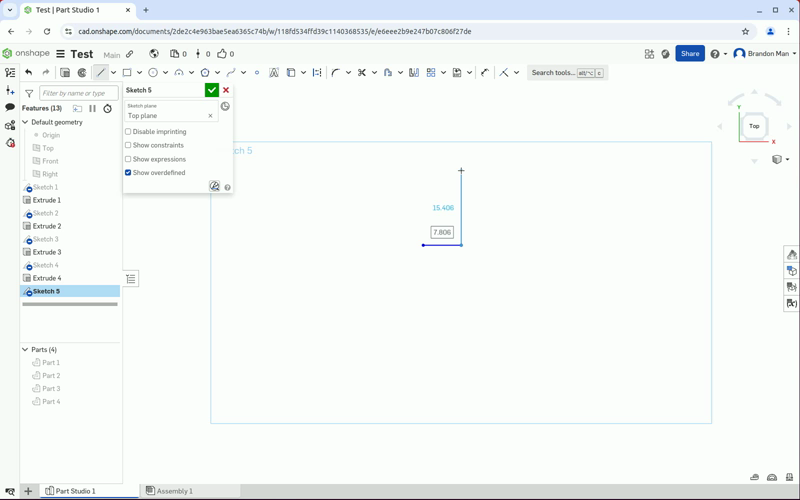
key_up(shift)
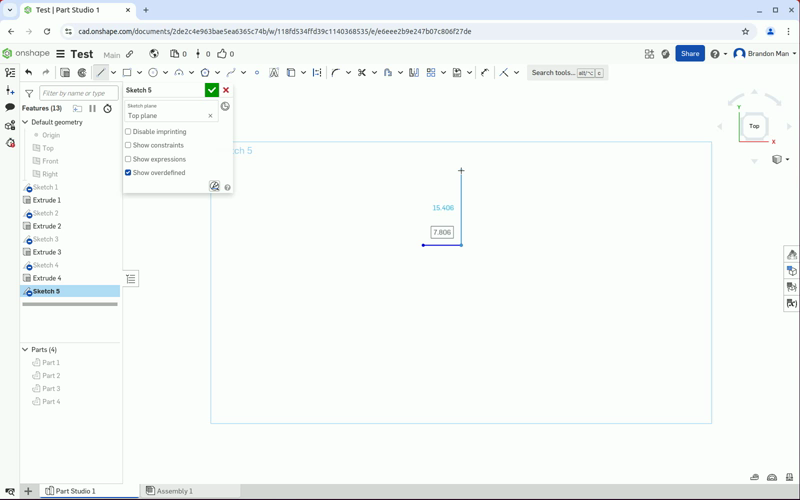
key_down(shift)
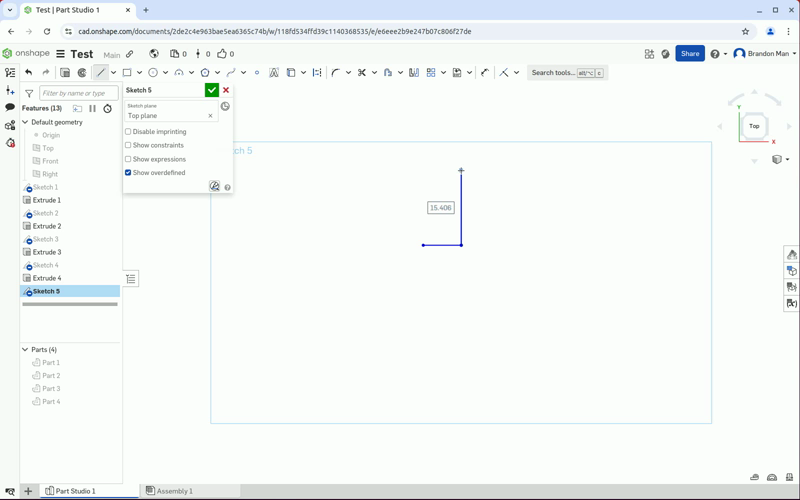
mouse_move(491, 170)
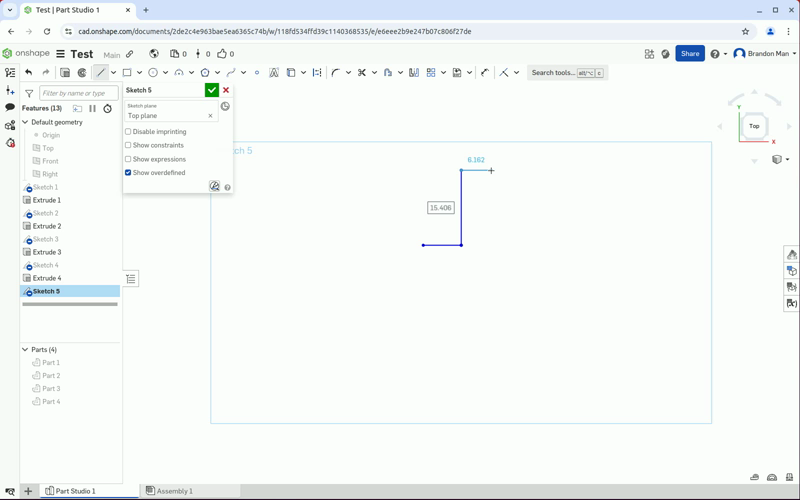
mouse_move(423, 170)
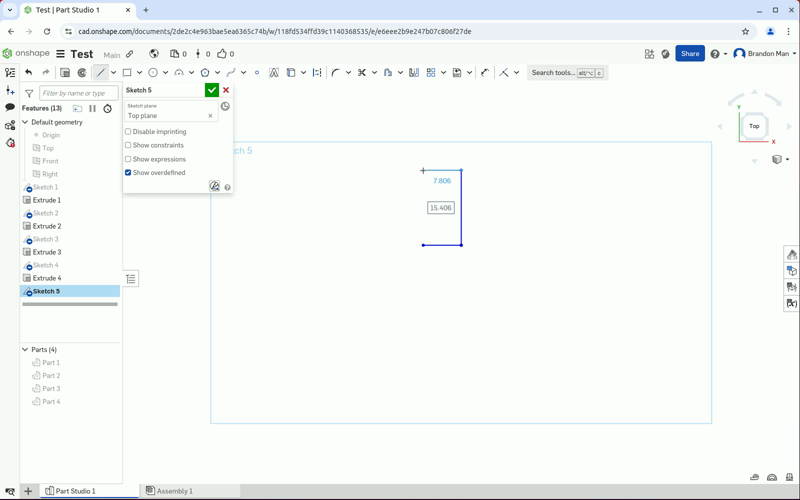
click(423, 170)
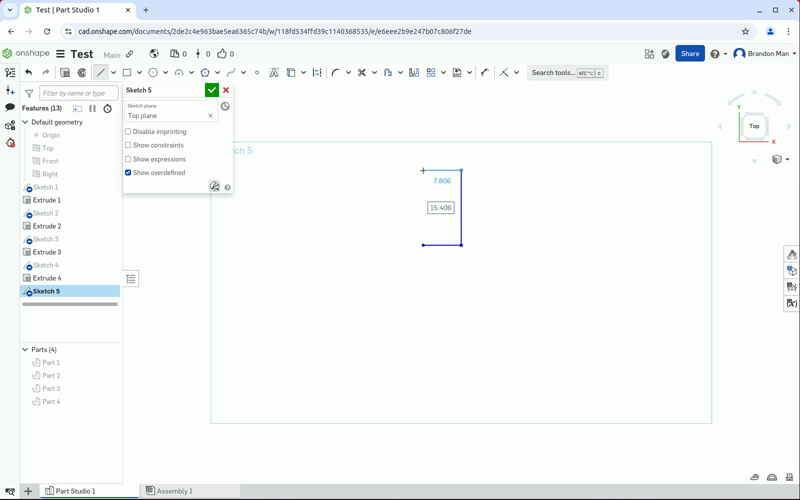
key_up(shift)
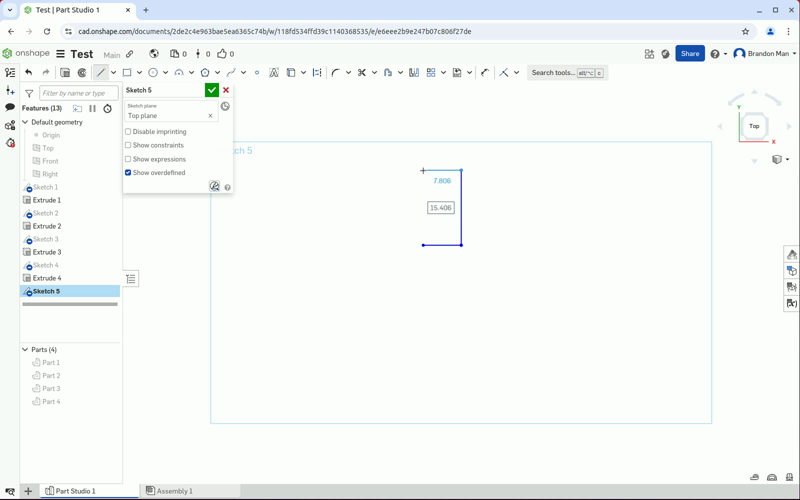
key_down(shift)
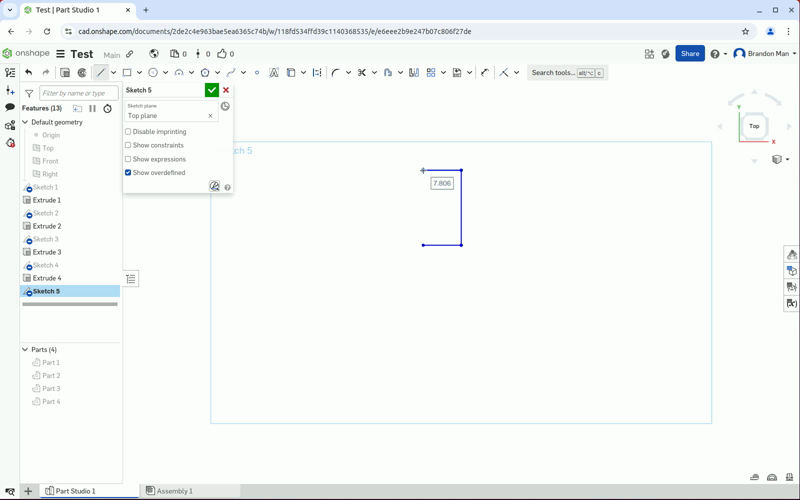
mouse_move(423, 245)
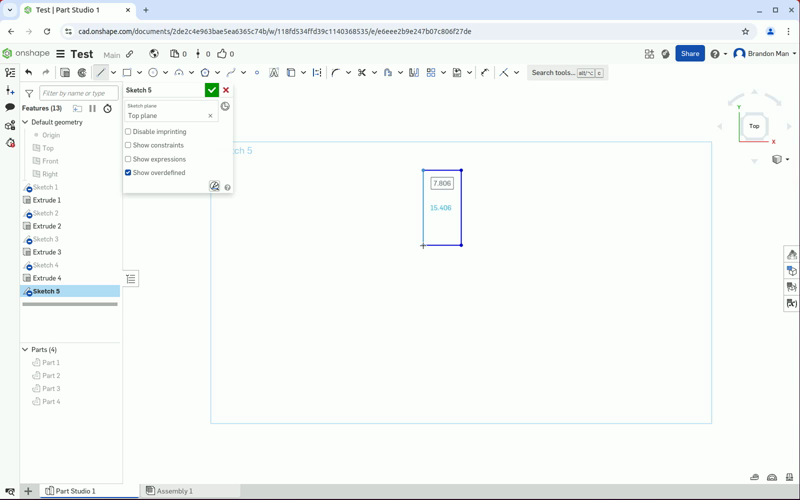
key_up(shift)
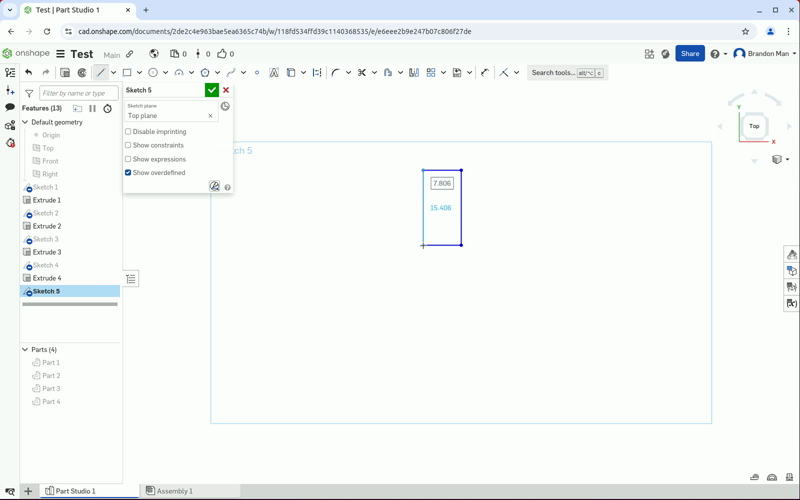
click(423, 245)
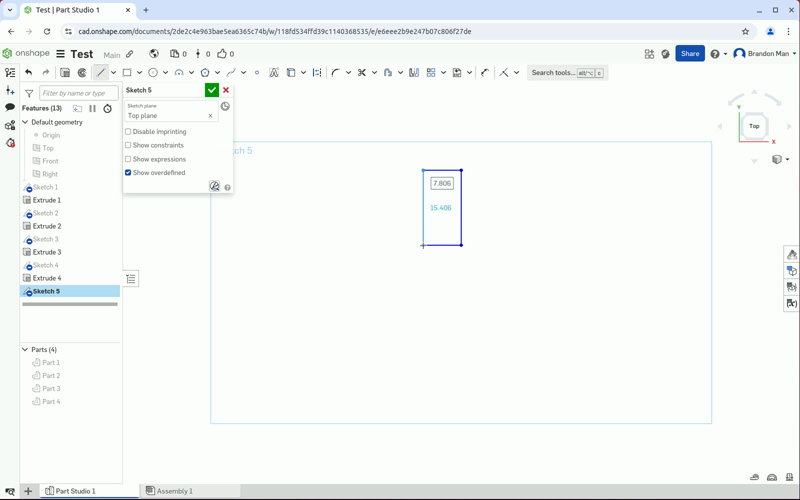
key(esc)
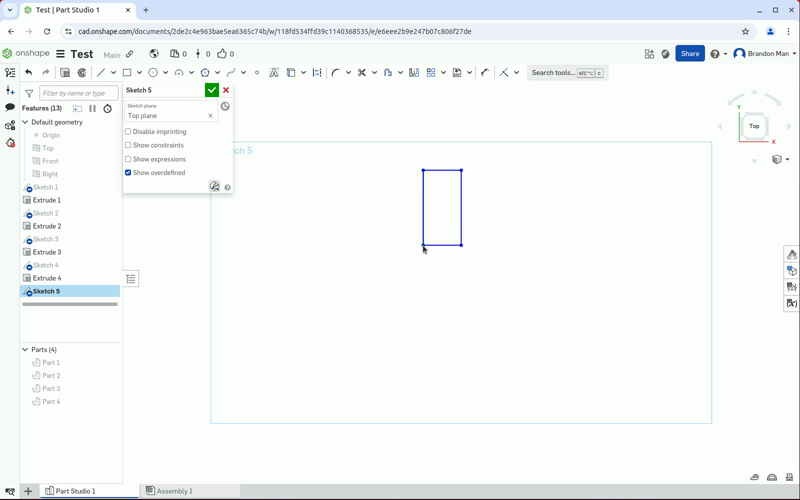
mouse_move(434, 207)
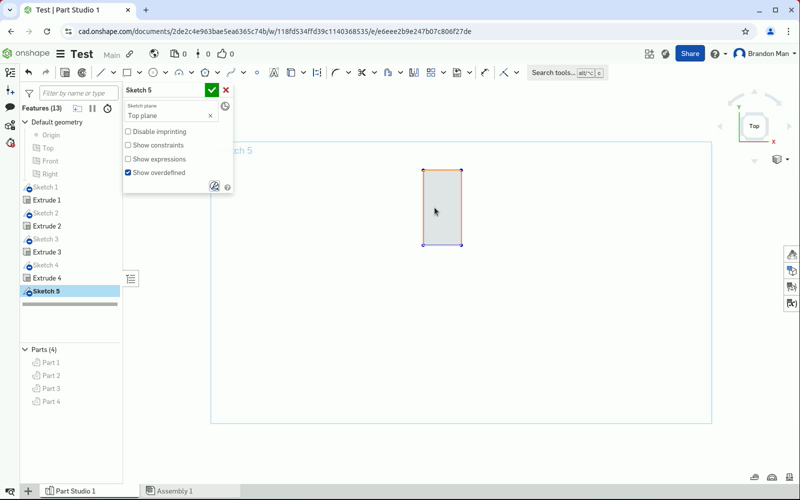
click(434, 207)
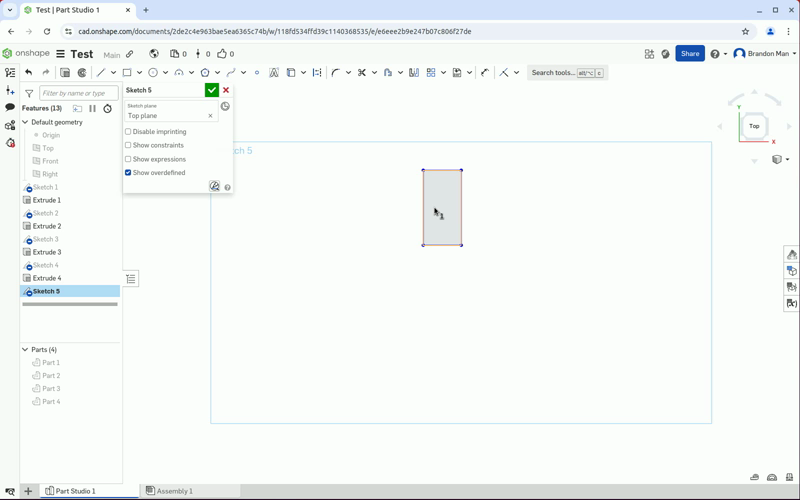
mouse_move(73, 352)
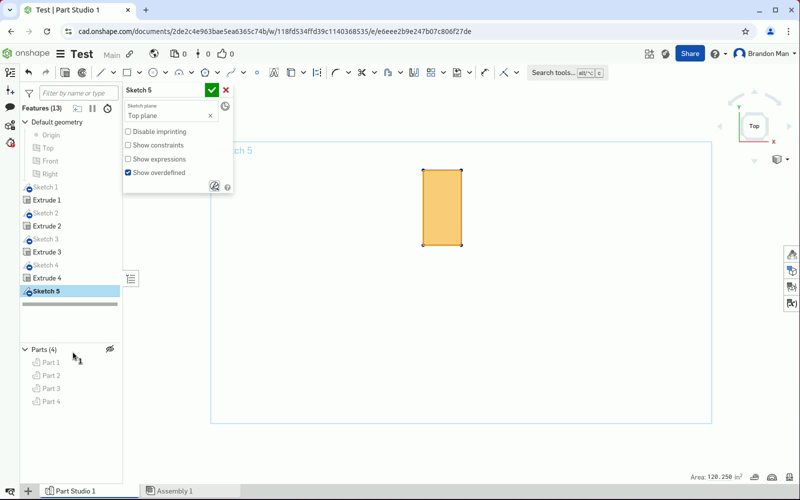
key(shift+y)
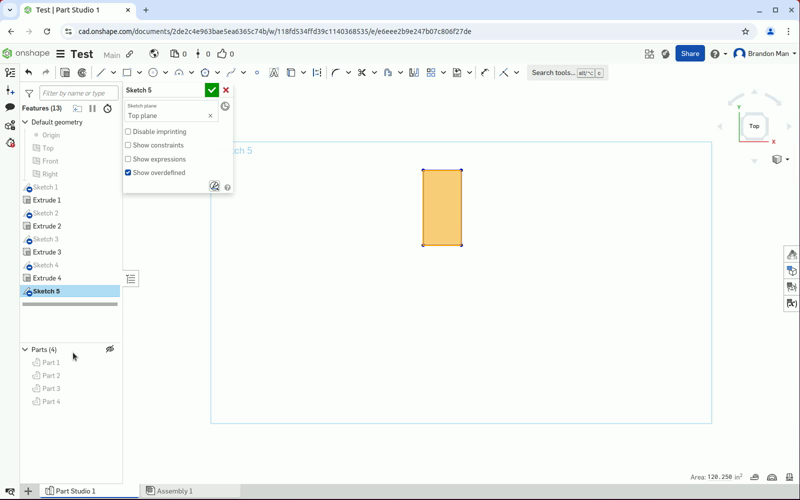
key(shift+e)
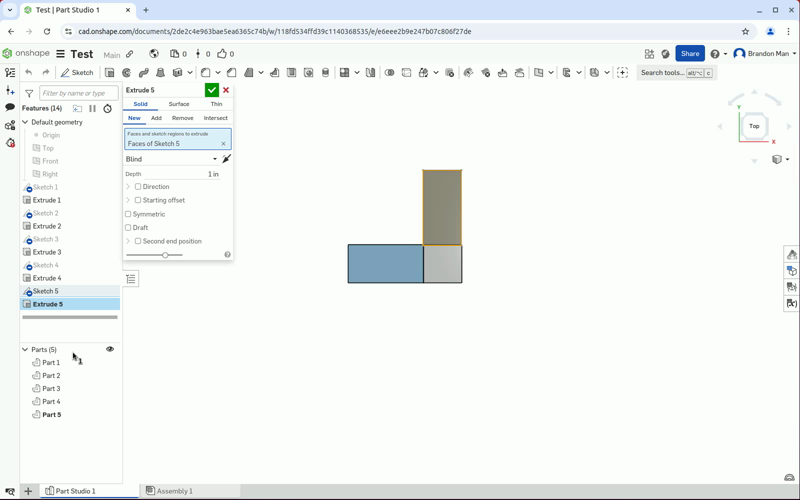
mouse_move(143, 106)
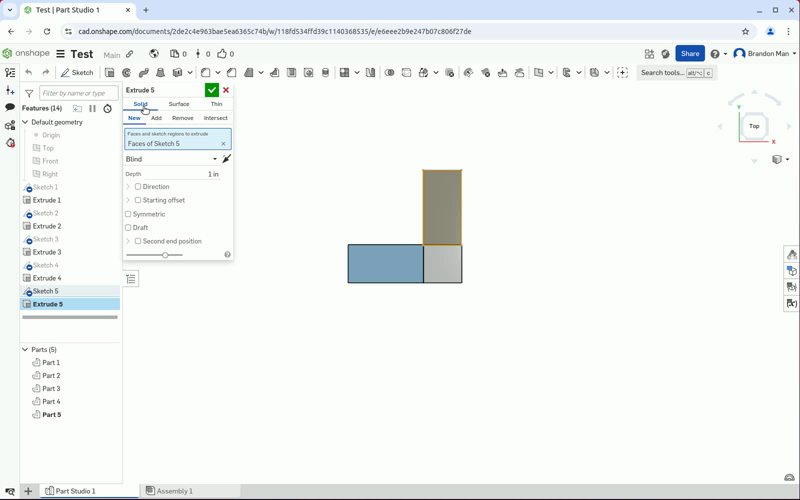
click(143, 106)
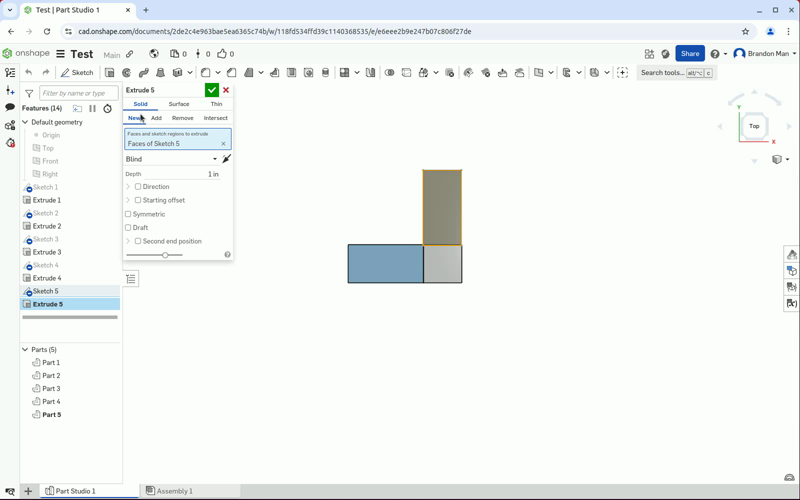
mouse_move(137, 120)
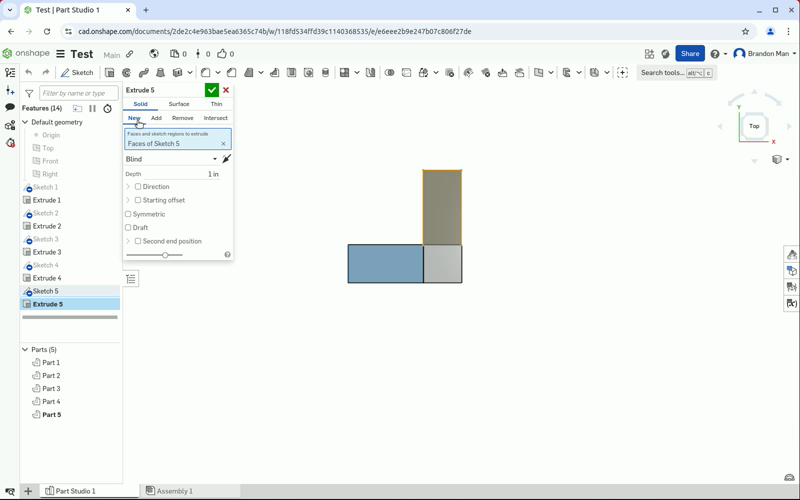
click(137, 120)
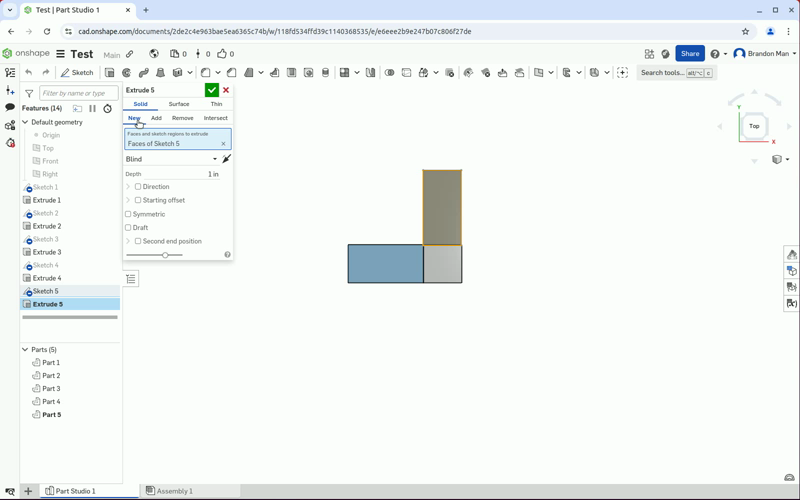
key(tab, 4)
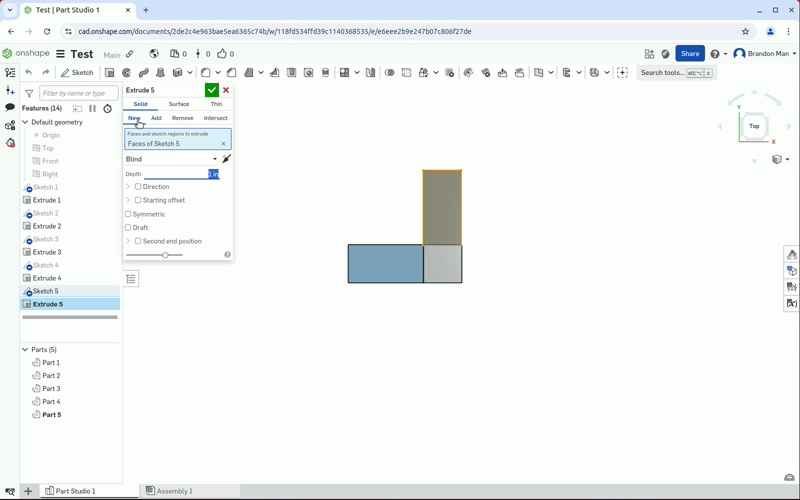
text(1.444)
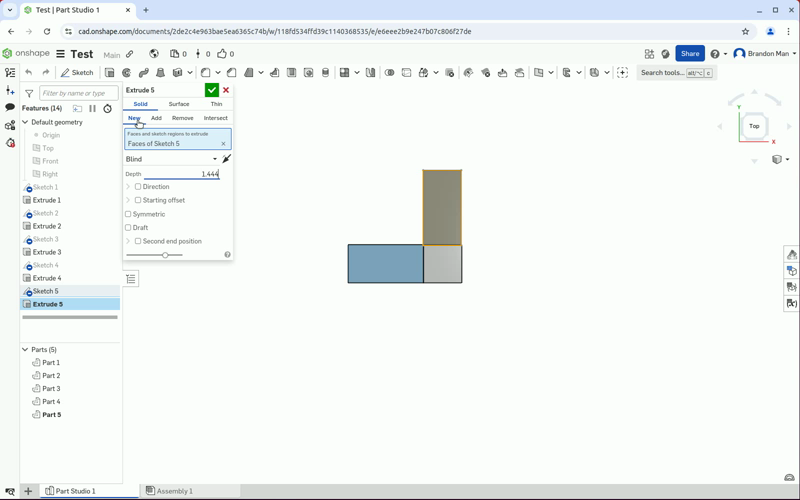
key(enter)
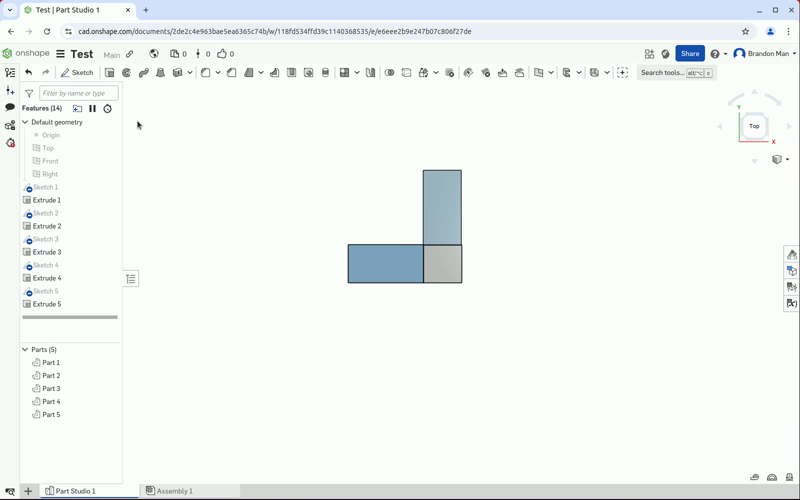
key(shift+h)
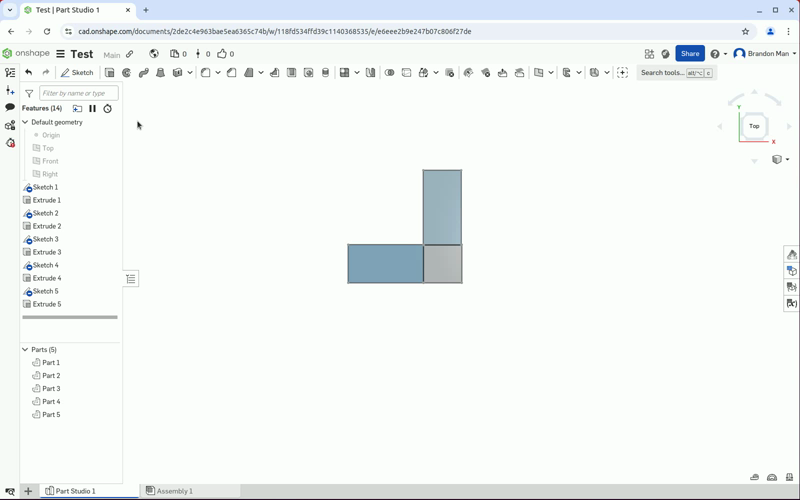
key(shift+h)
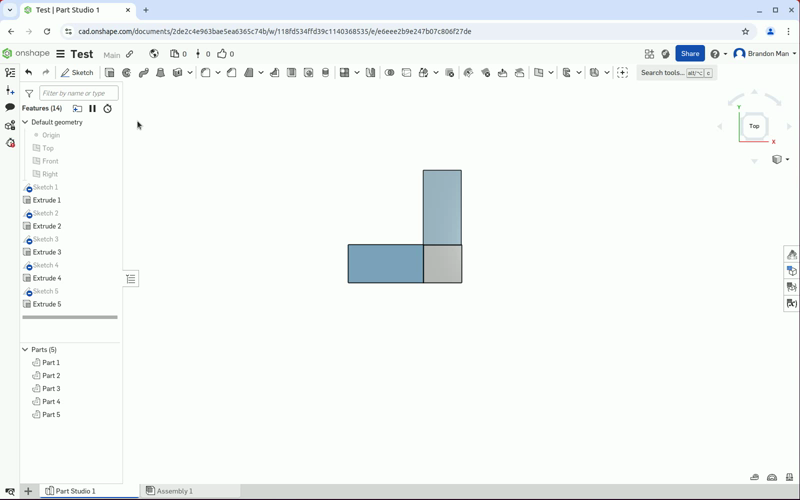
mouse_move(73, 189)
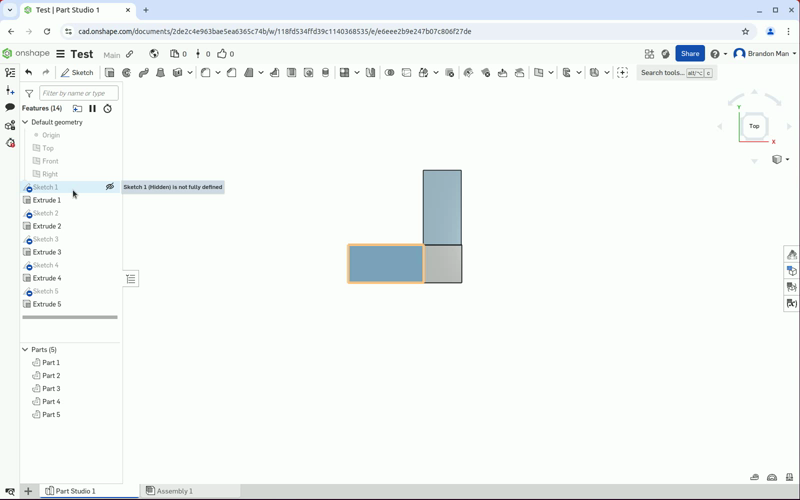
click(73, 189)
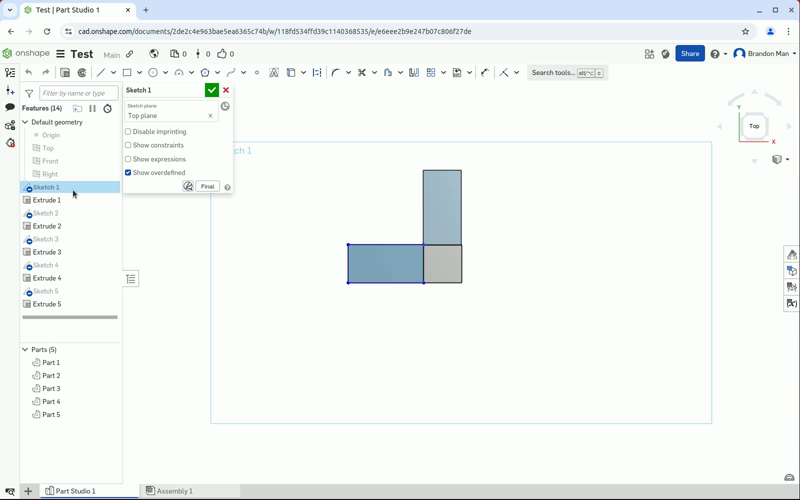
mouse_move(229, 92)
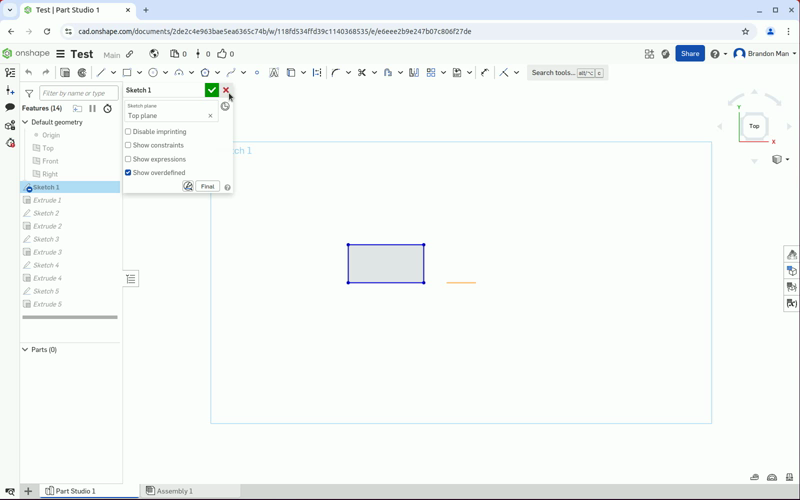
click(229, 92)
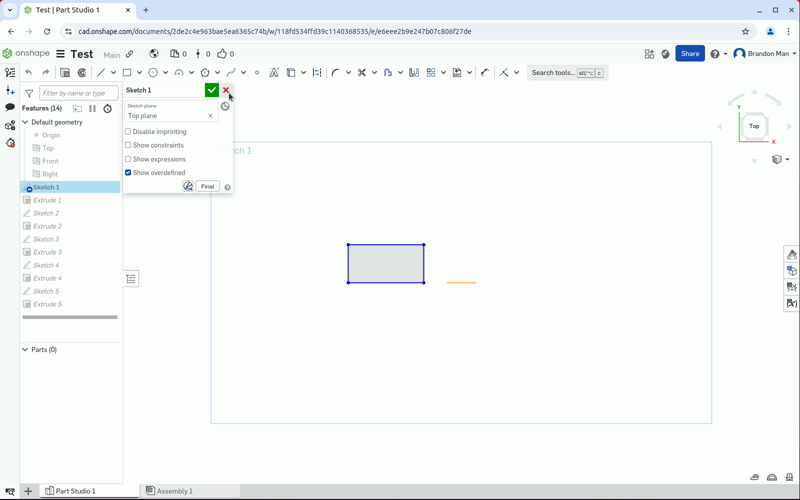
key(shift+s)
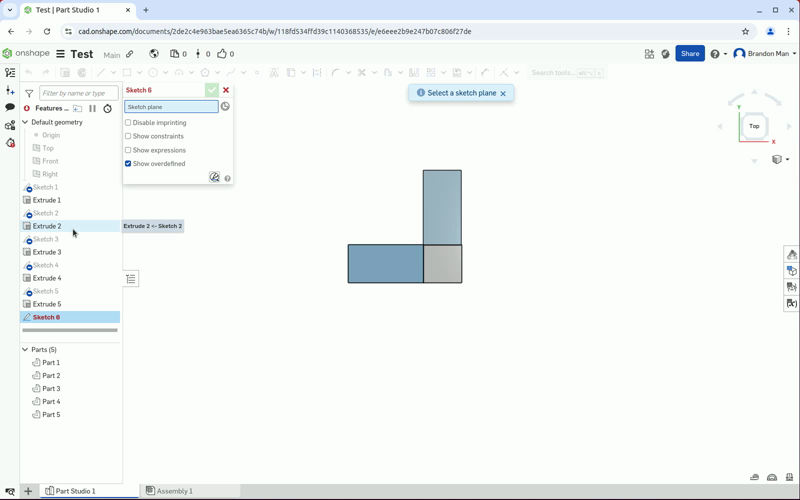
scroll(3)
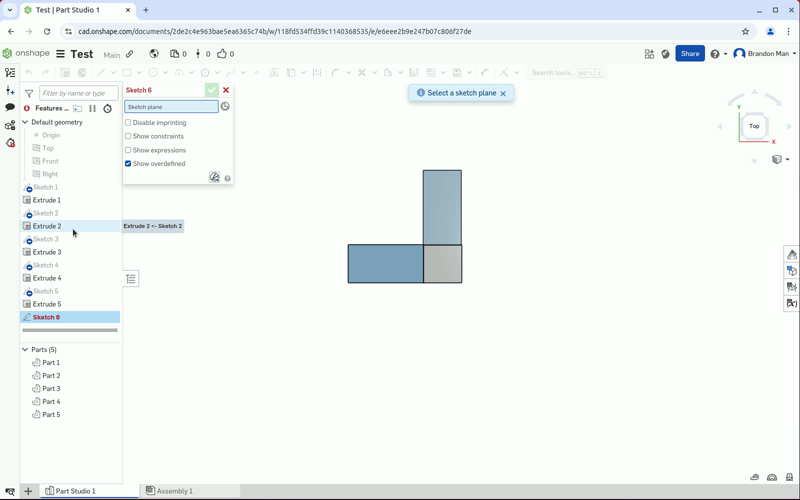
mouse_move(73, 150)
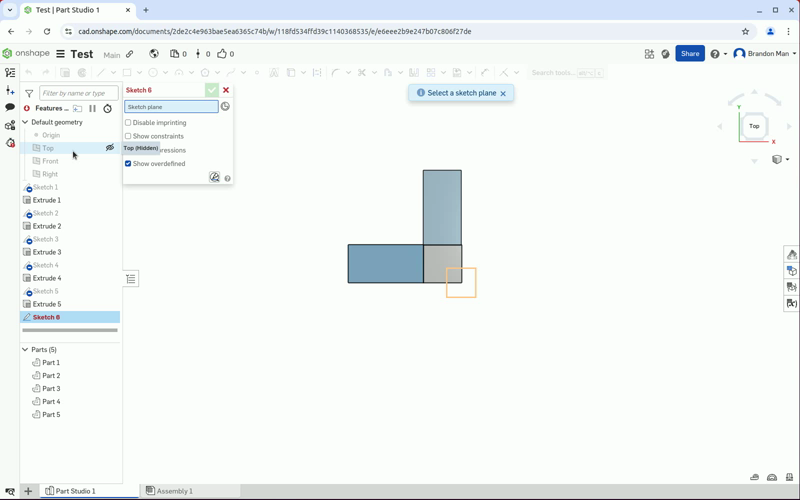
click(73, 150)
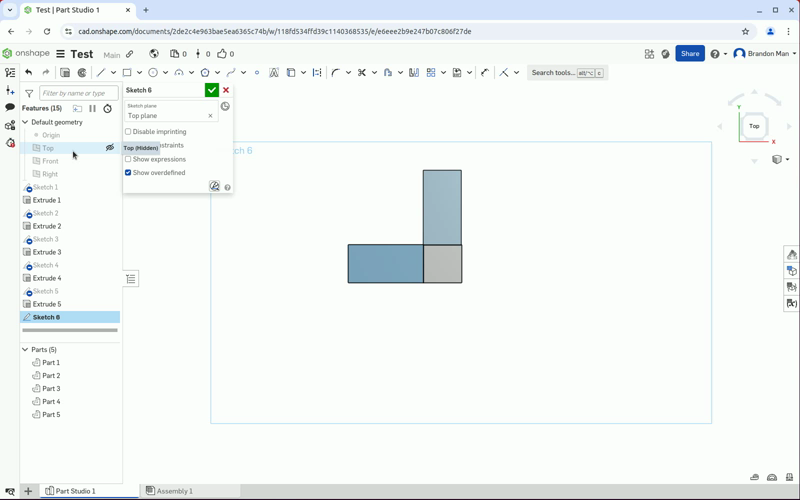
mouse_move(73, 352)
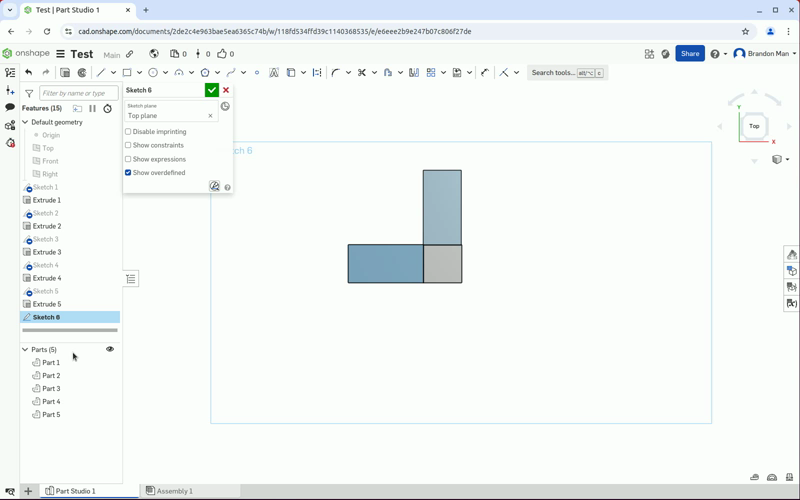
key(y)
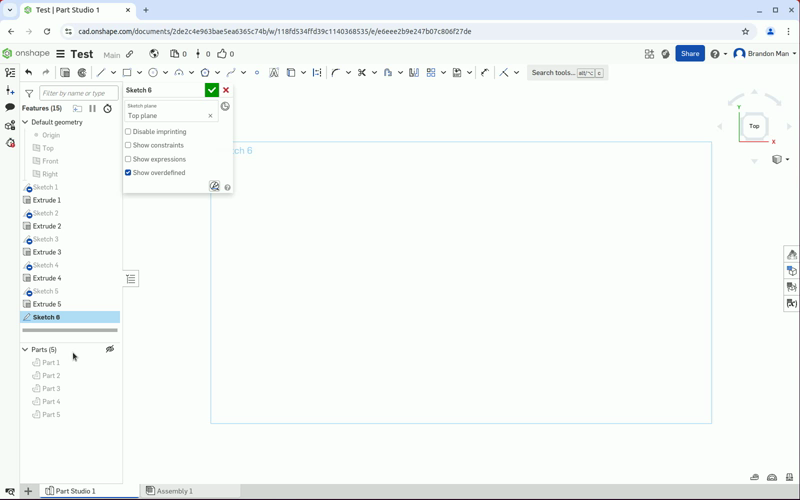
key(l)
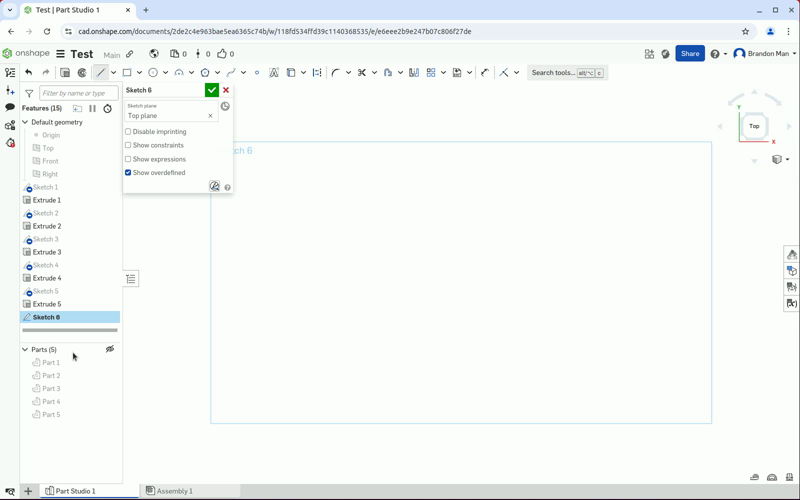
key_down(shift)
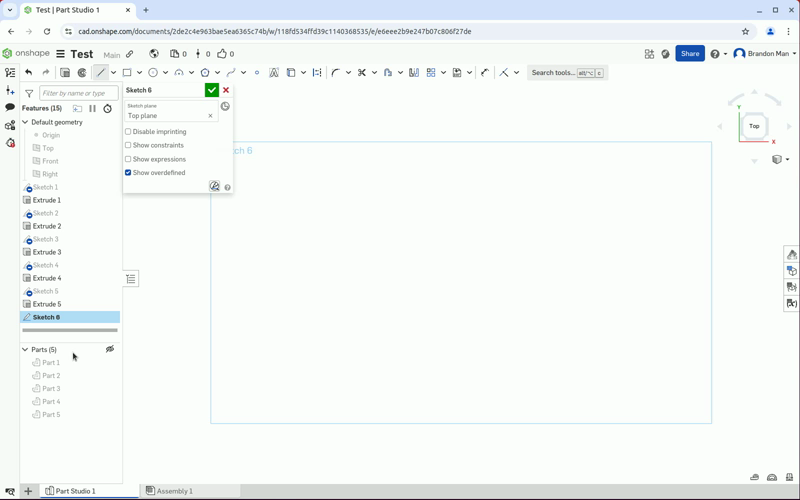
mouse_move(423, 245)
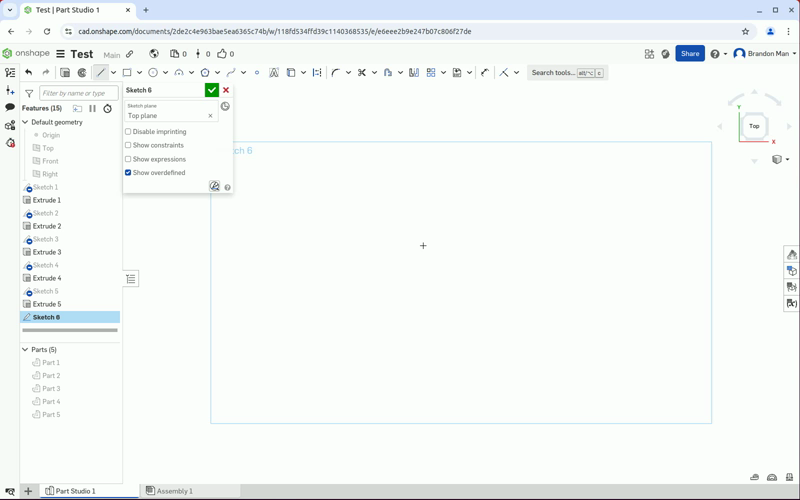
click(423, 245)
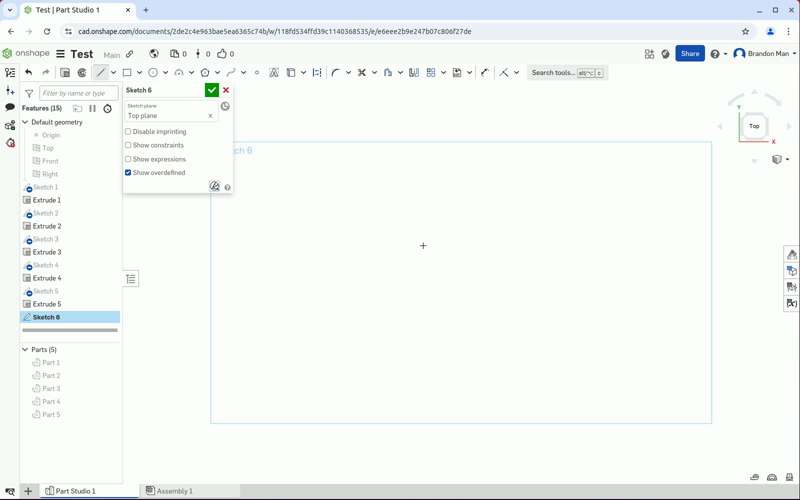
key_up(shift)
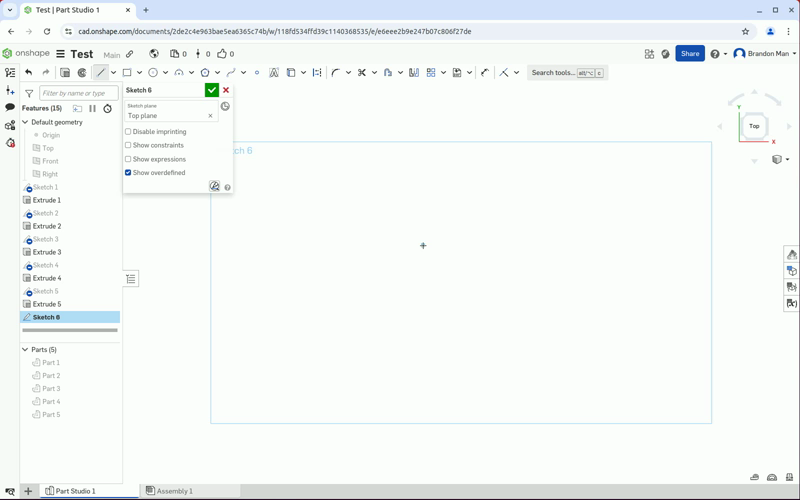
key_down(shift)
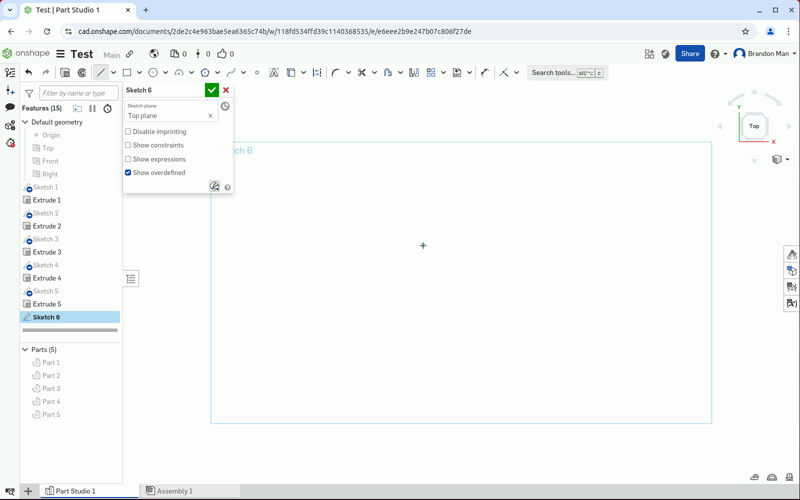
mouse_move(453, 245)
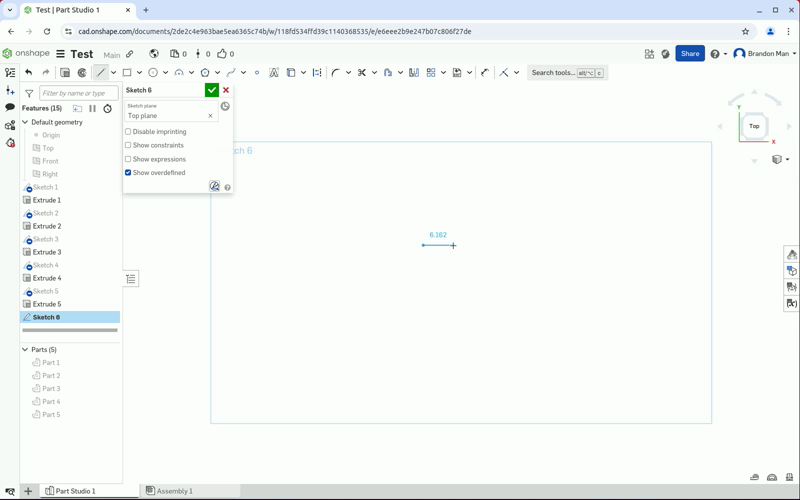
mouse_move(461, 245)
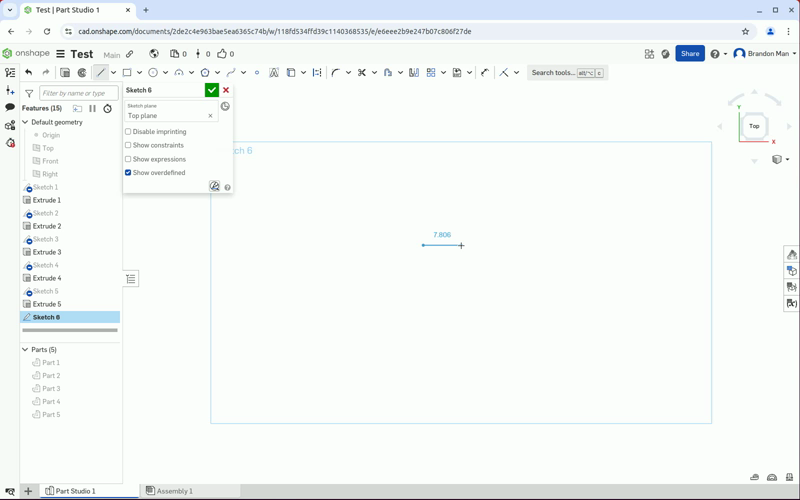
click(461, 245)
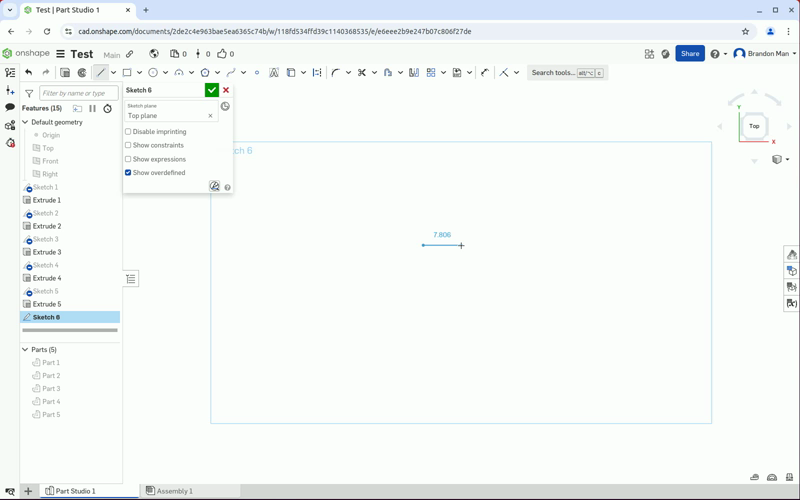
key_up(shift)
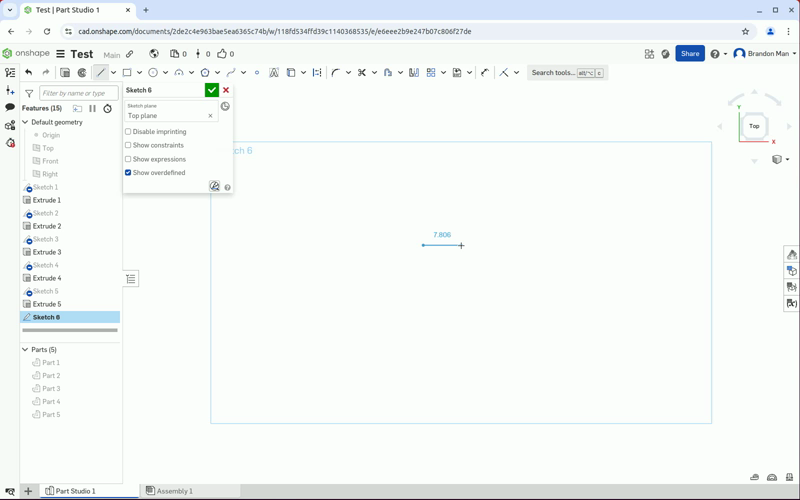
key_down(shift)
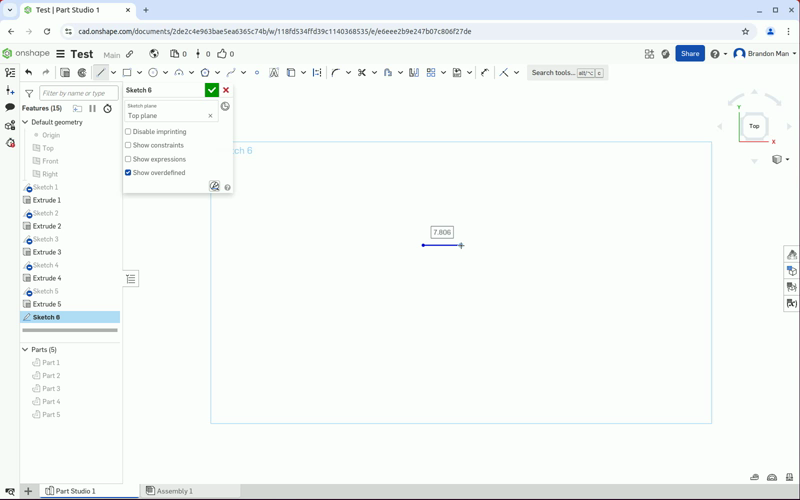
mouse_move(461, 170)
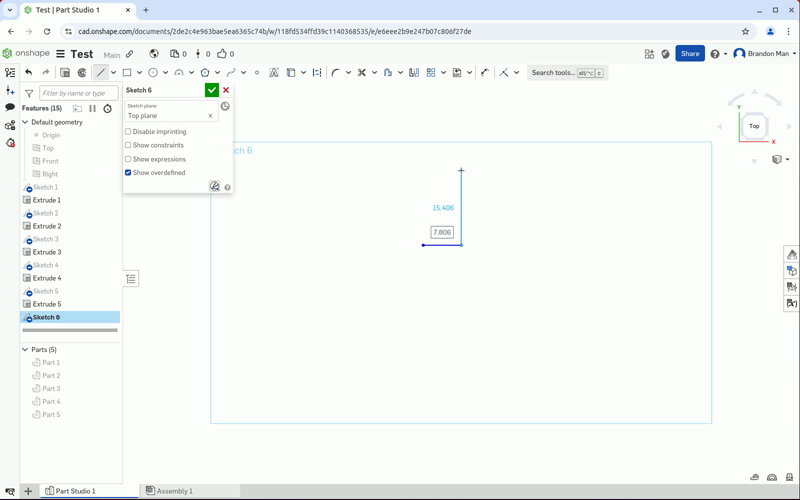
click(461, 170)
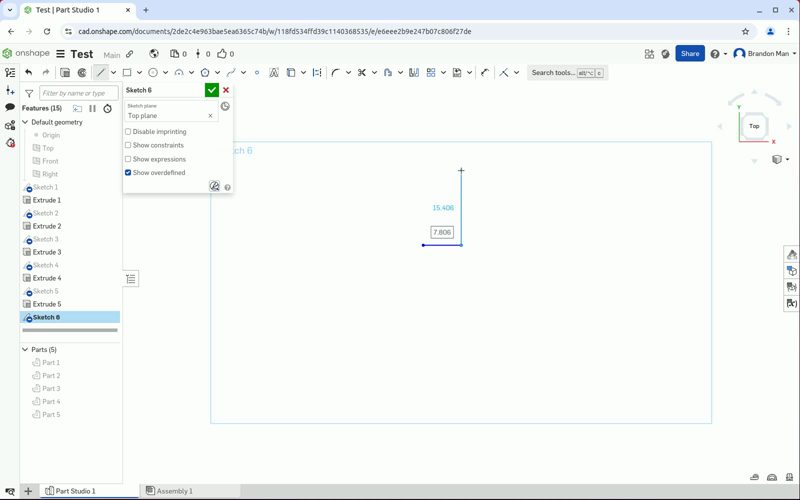
key_up(shift)
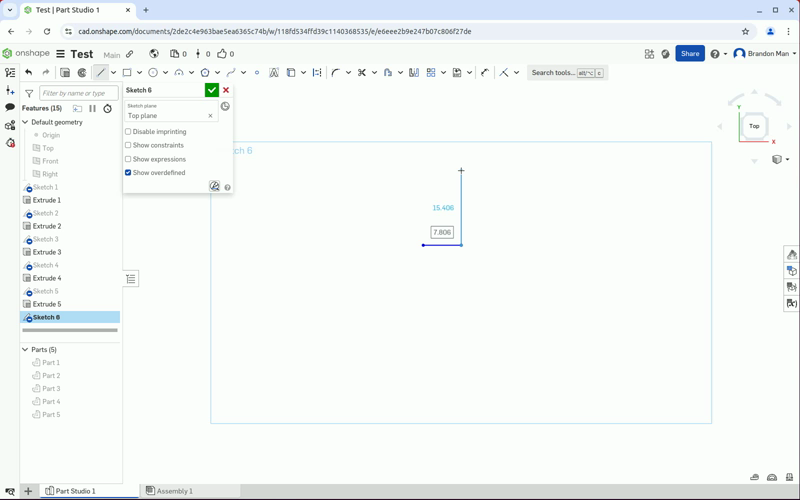
key_down(shift)
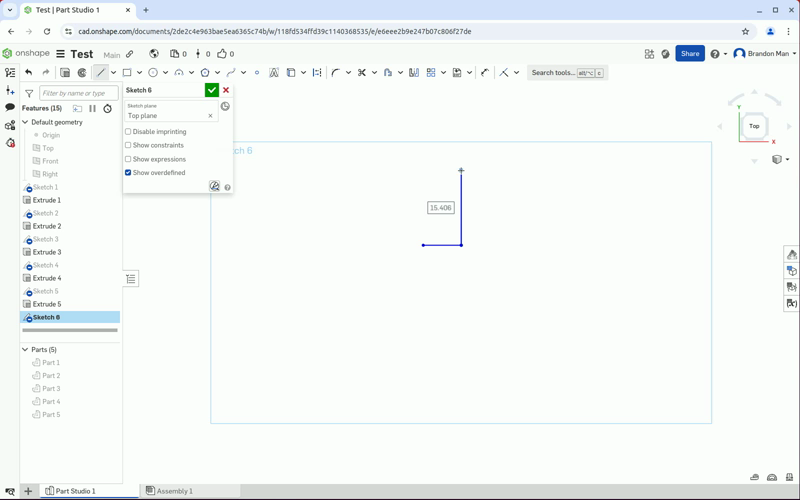
mouse_move(491, 170)
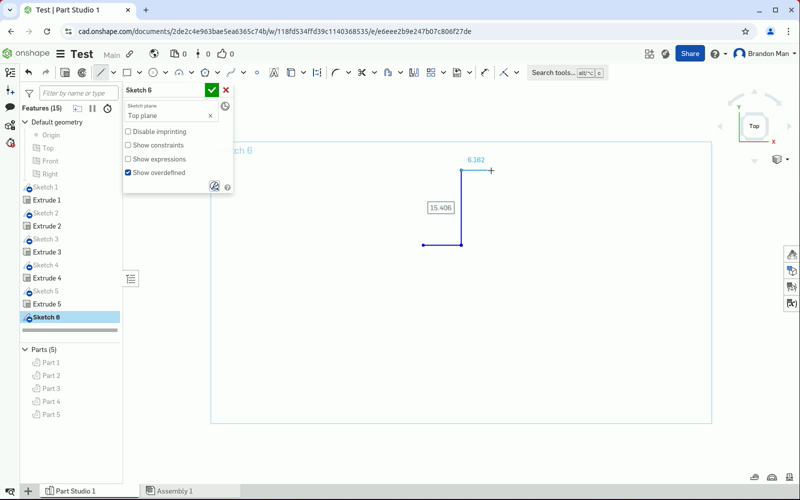
mouse_move(423, 170)
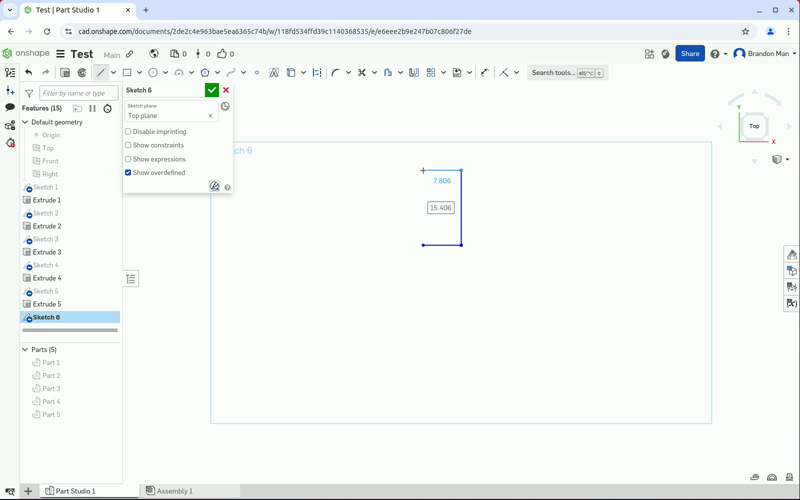
click(423, 170)
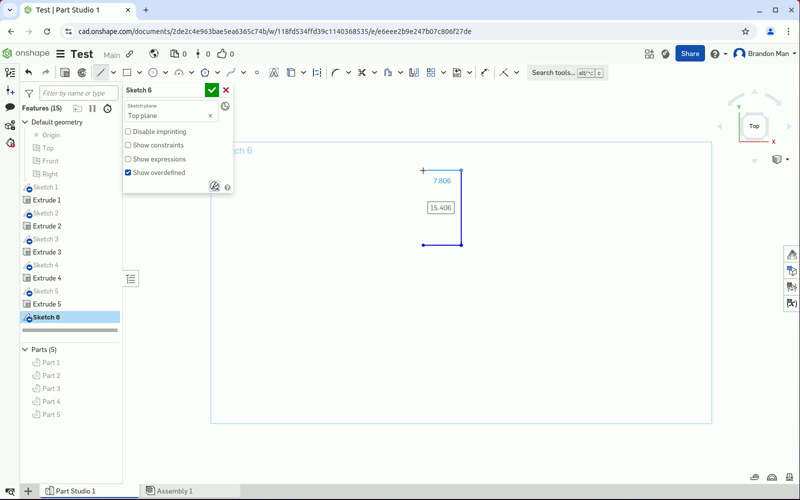
key_up(shift)
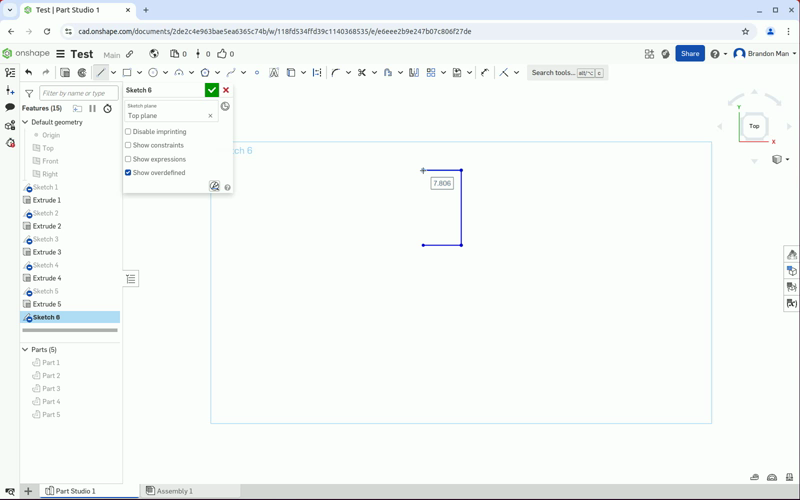
key_down(shift)
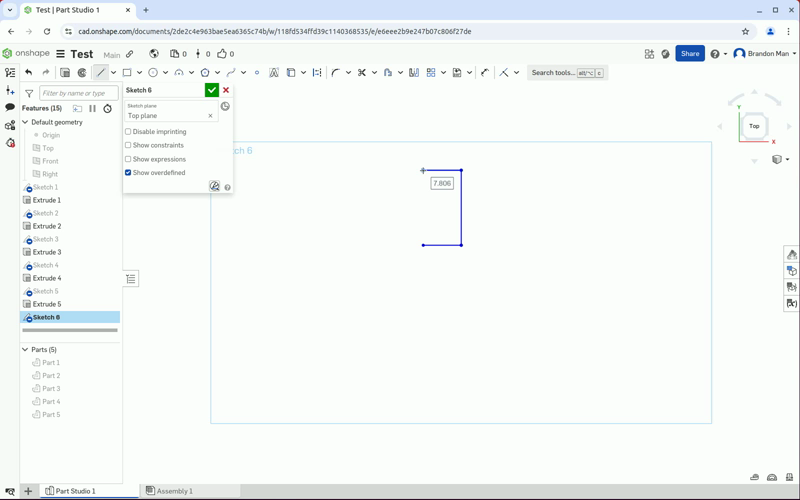
mouse_move(423, 245)
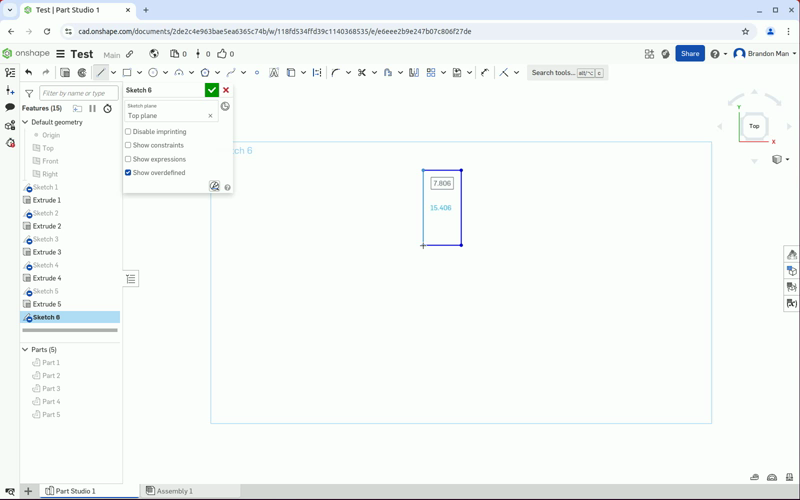
key_up(shift)
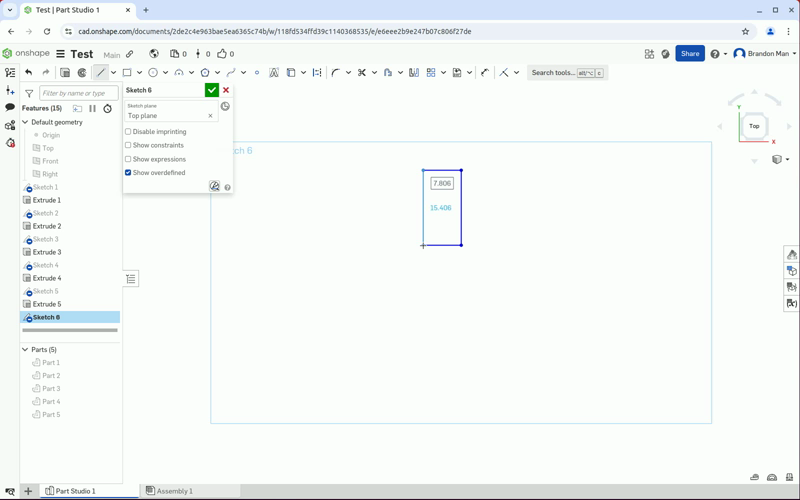
click(423, 245)
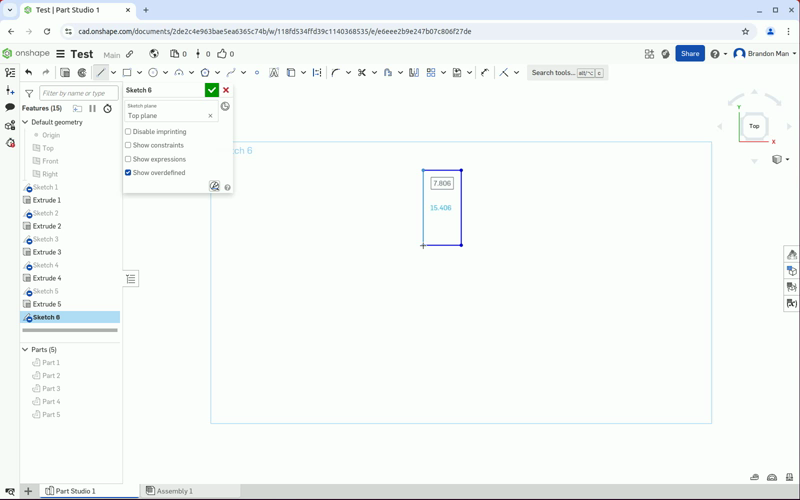
key(esc)
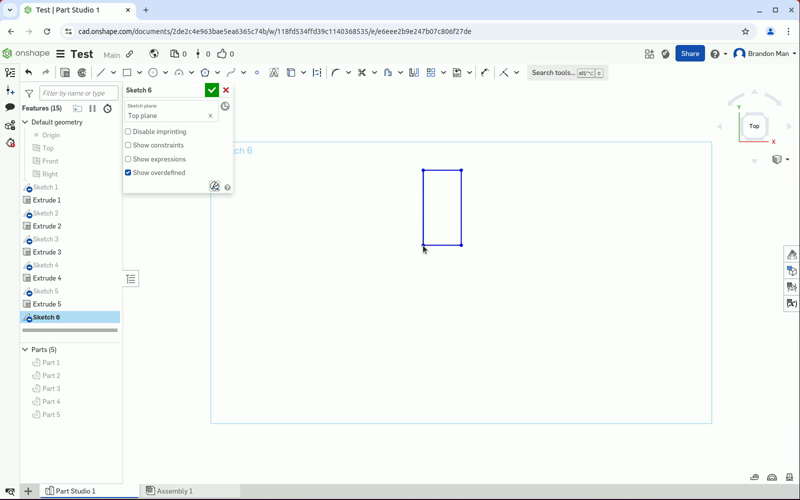
mouse_move(450, 194)
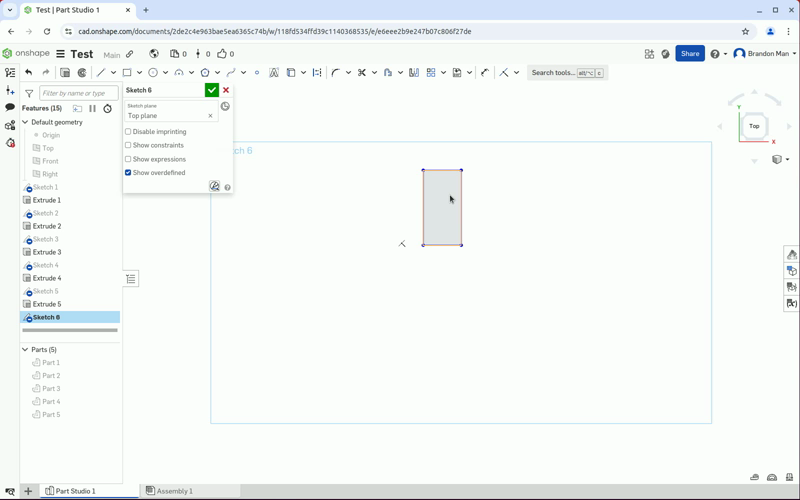
click(450, 194)
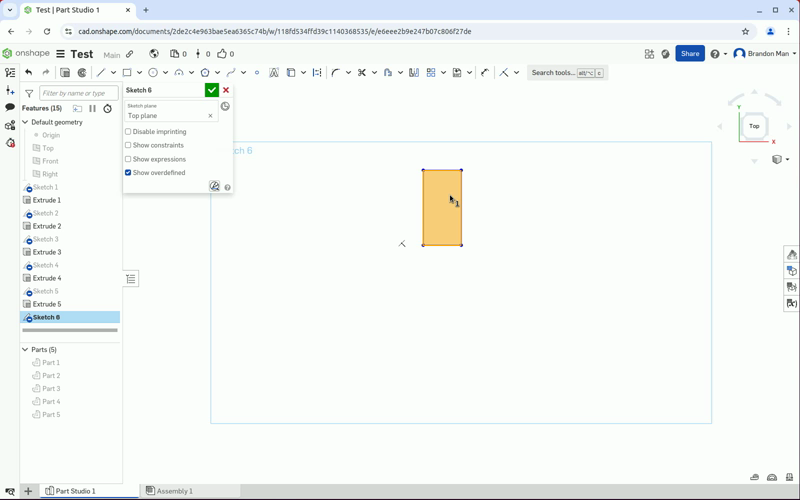
mouse_move(73, 352)
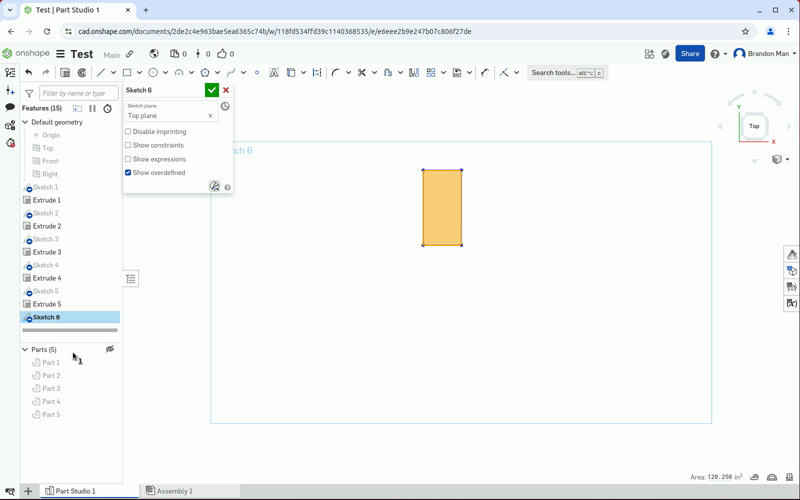
key(shift+y)
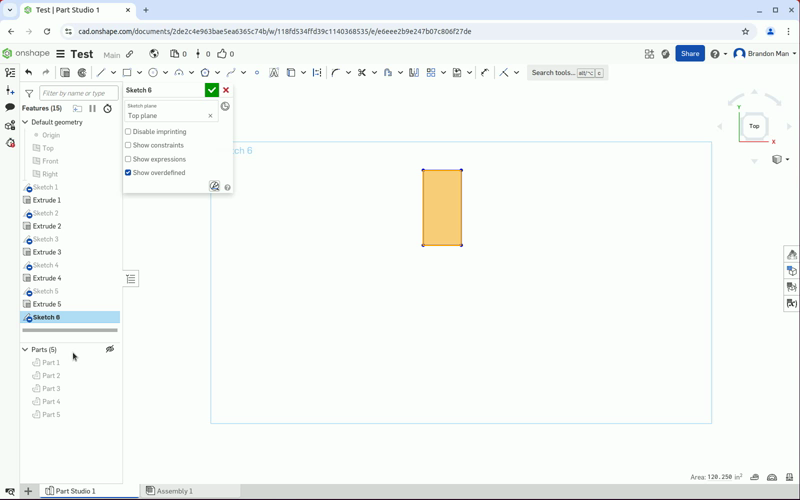
key(shift+e)
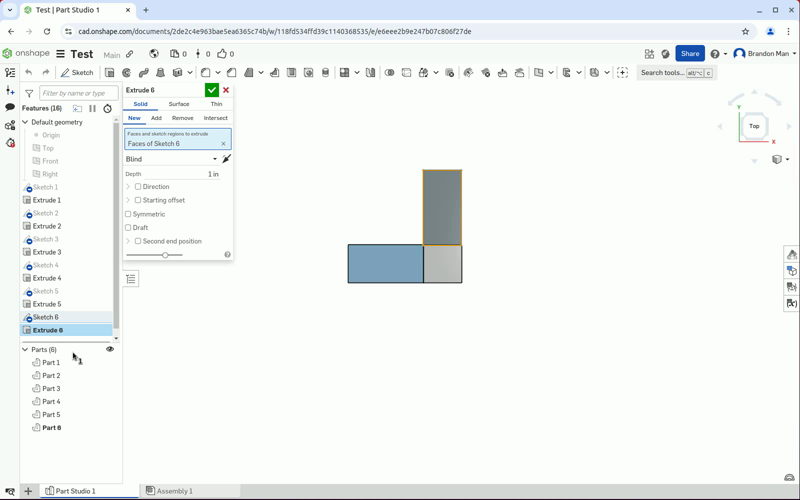
mouse_move(143, 106)
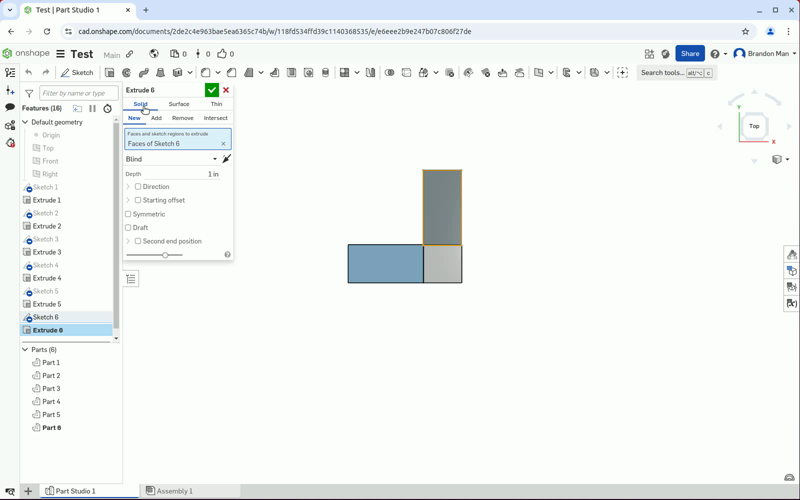
click(143, 106)
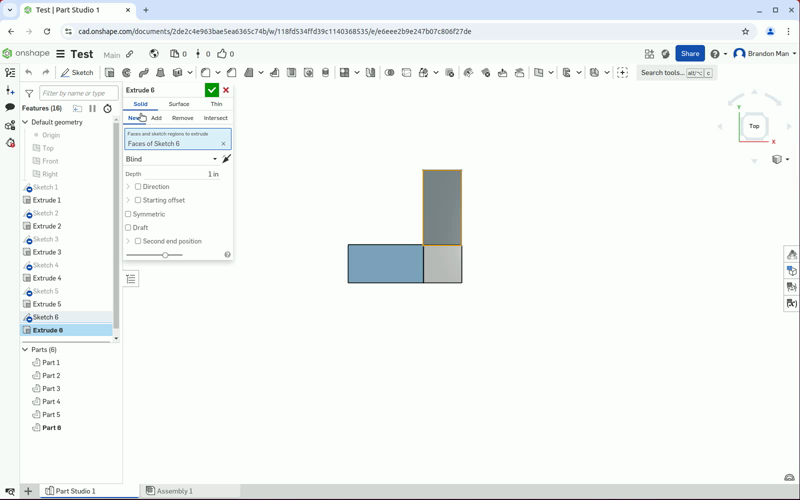
mouse_move(137, 120)
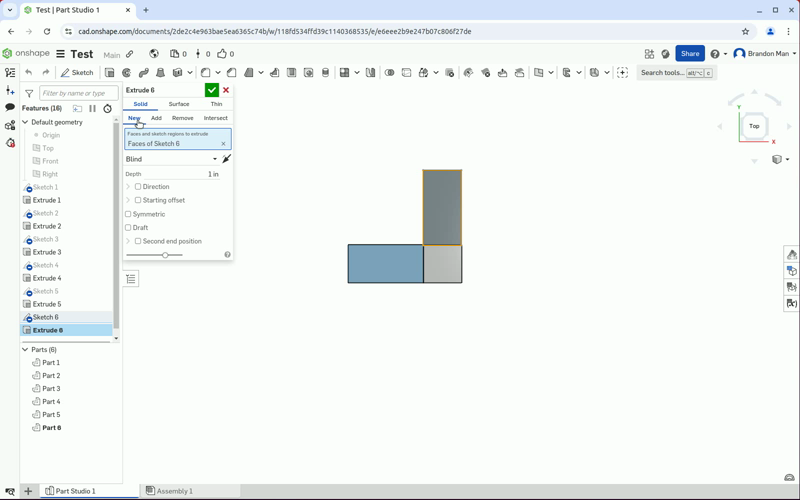
click(137, 120)
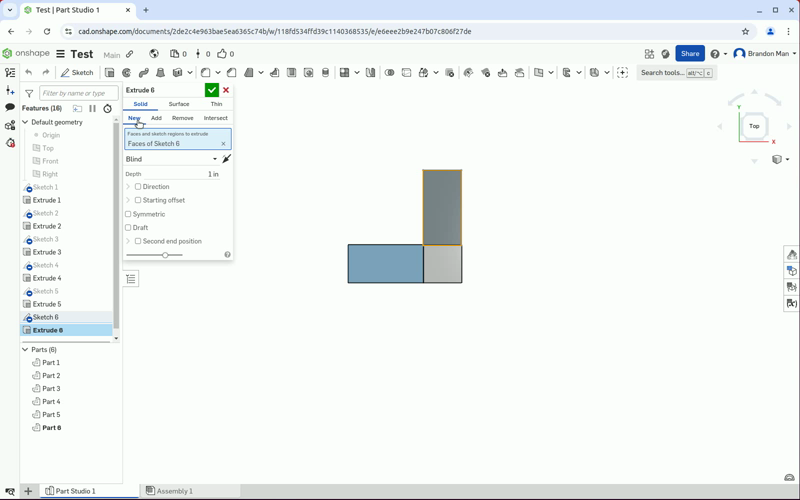
key(tab, 4)
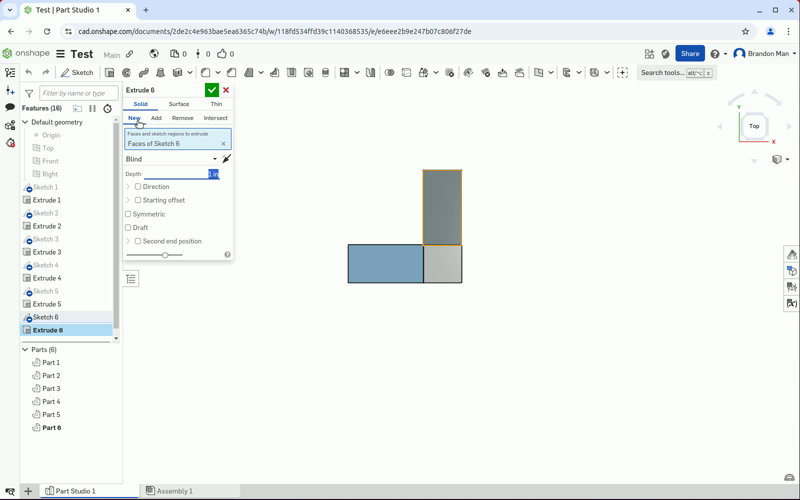
text(-1.444)
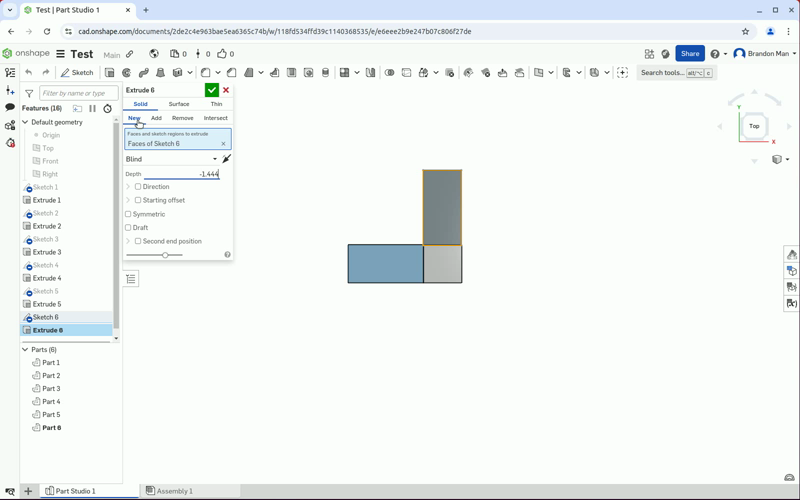
key(enter)
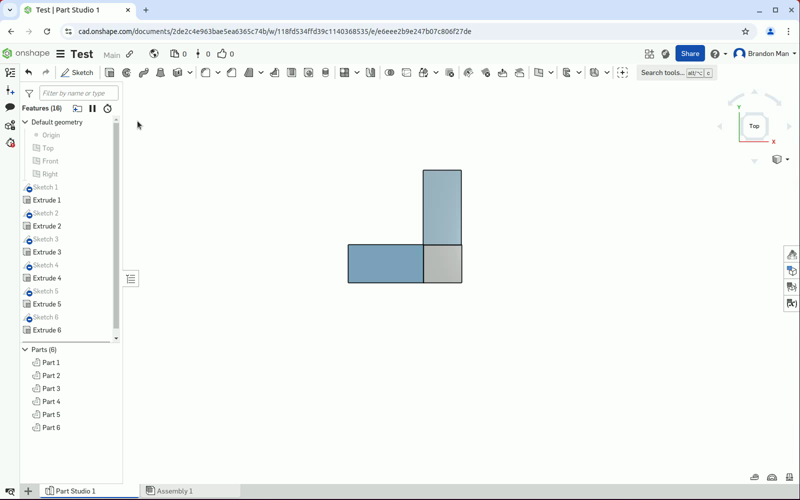
key(shift+h)
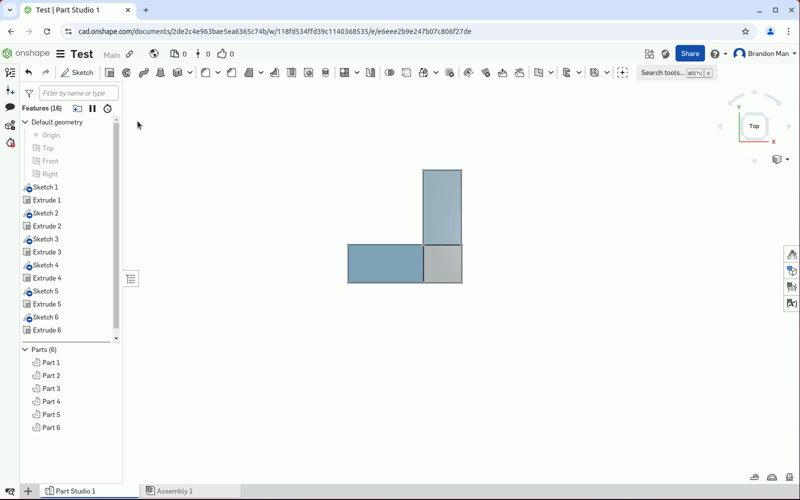
key(shift+h)
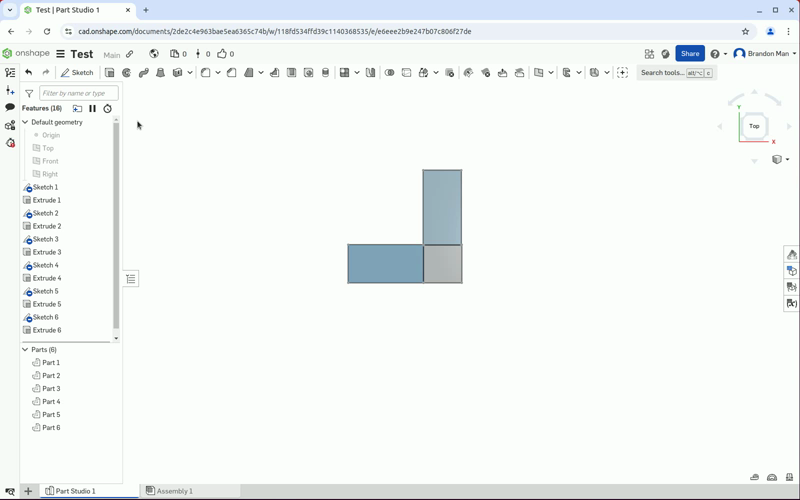
key(shift+7)
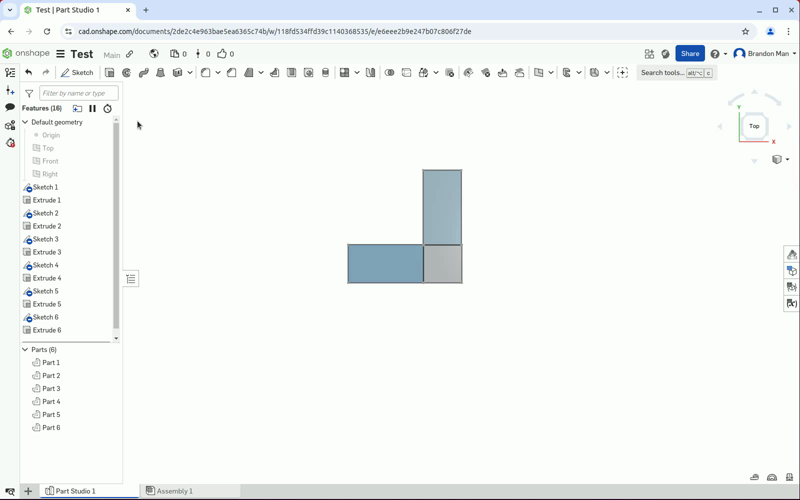
key(up, 3)
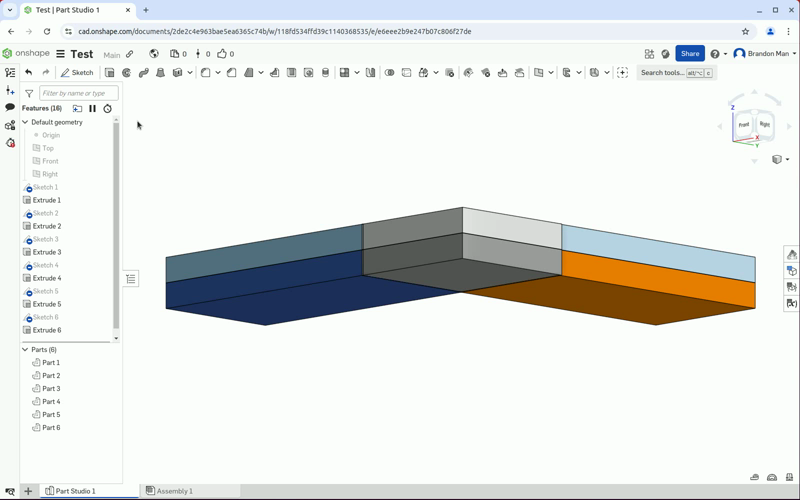
key(left, 3)
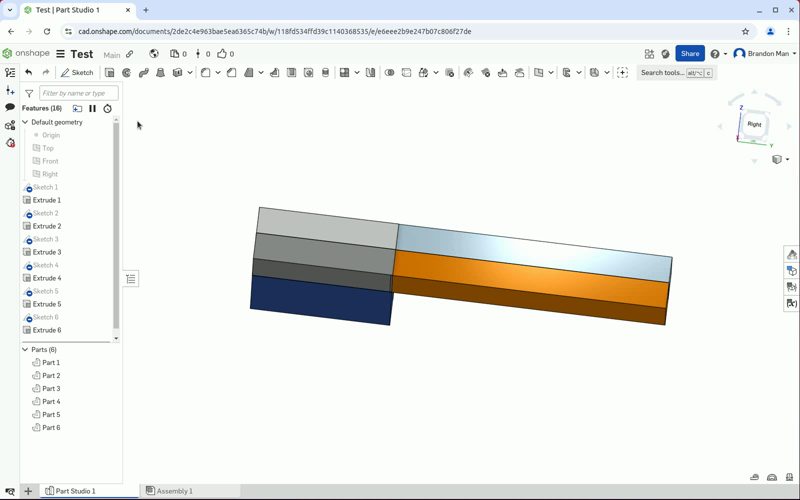
key(right, 3)
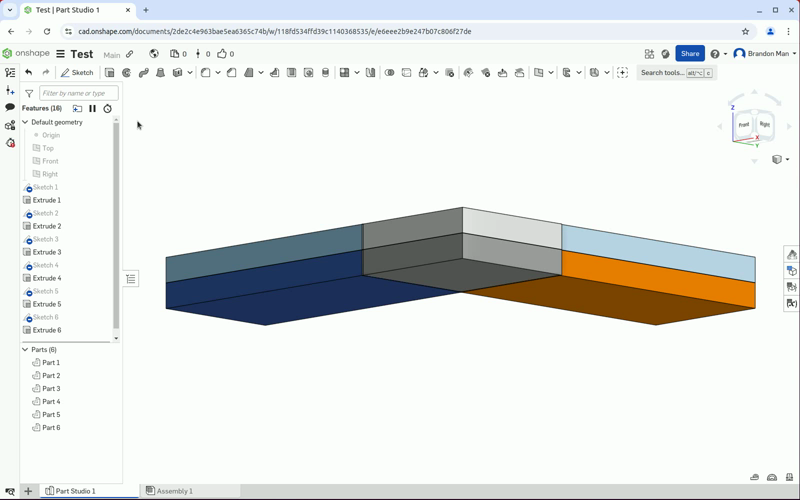
key(down, 3)
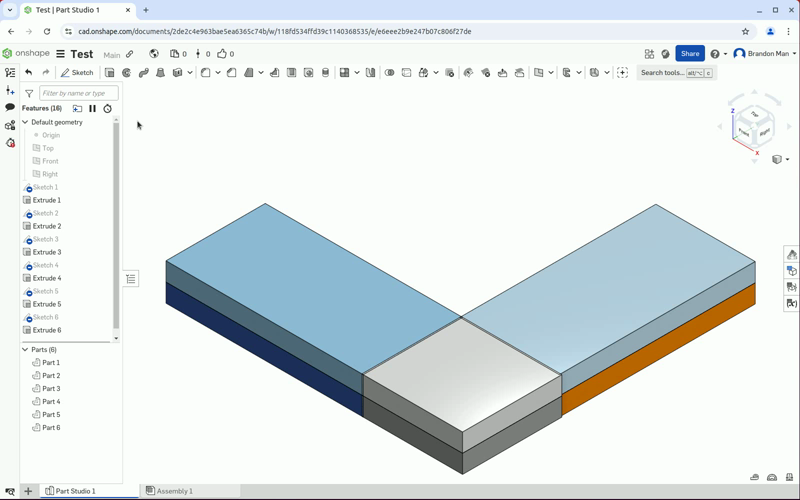
mouse_move(69, 189)
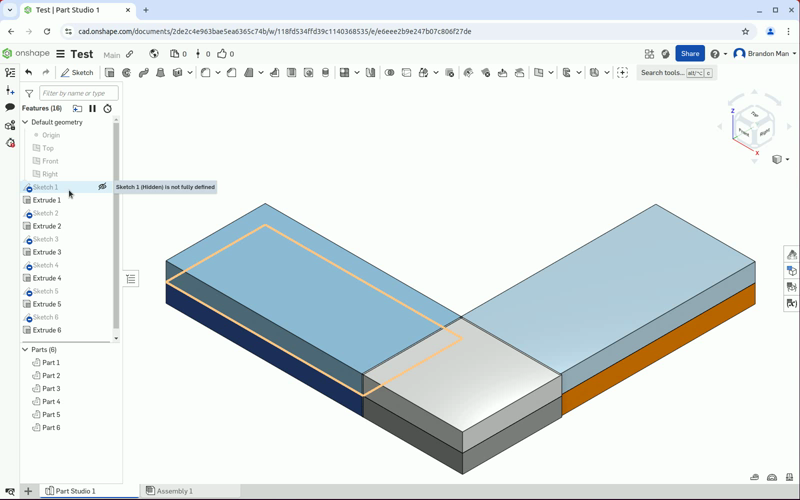
click(69, 189)